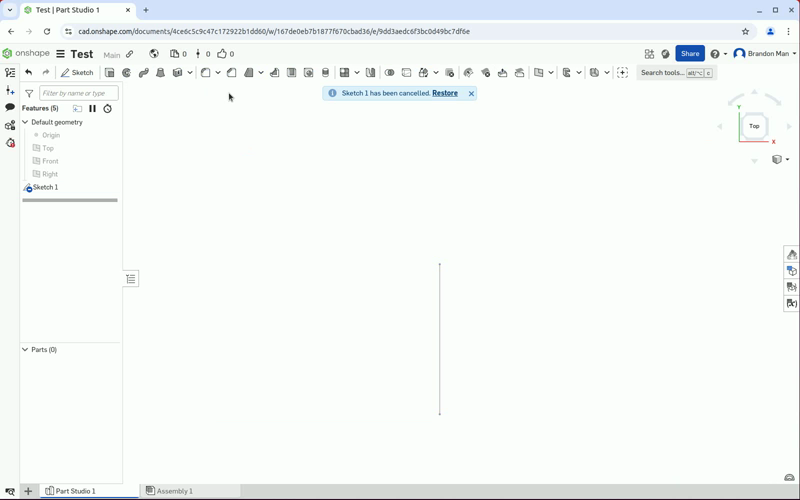
key(shift+h)
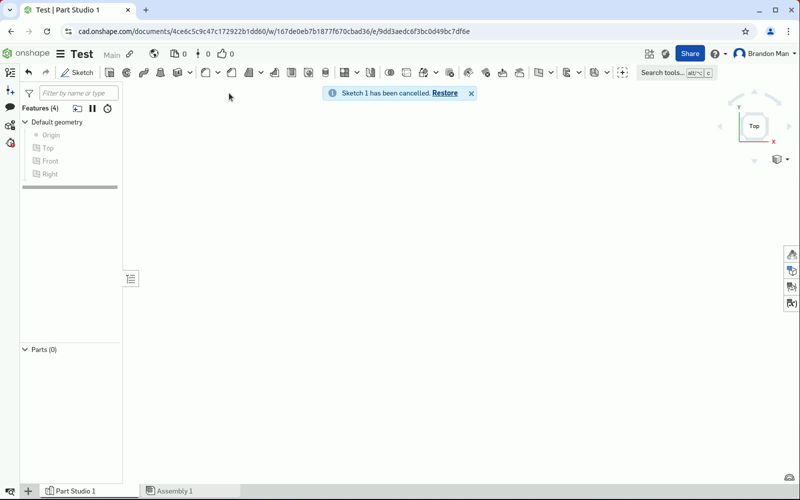
mouse_move(73, 352)
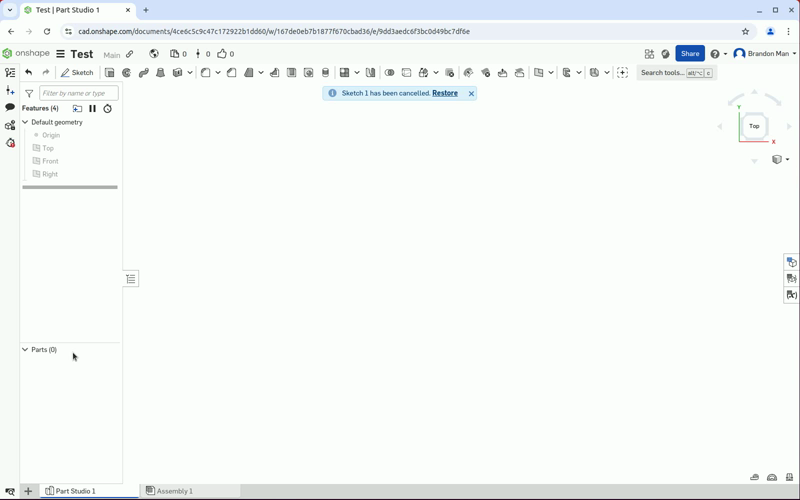
key(y)
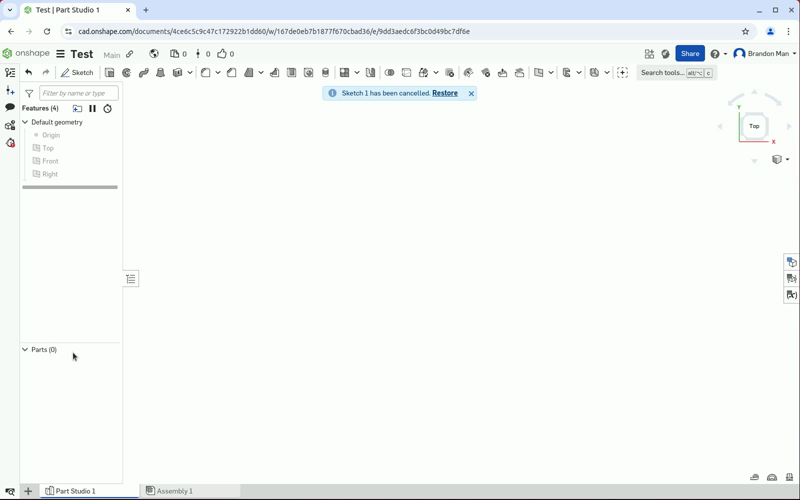
key(shift+p)
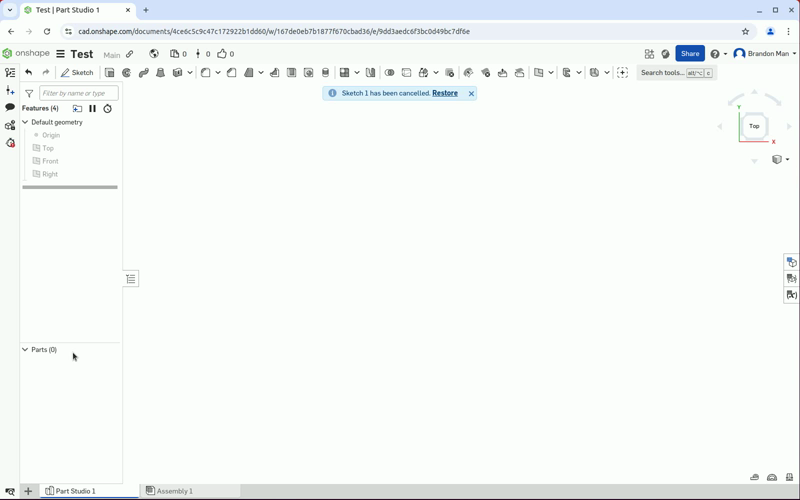
key(space)
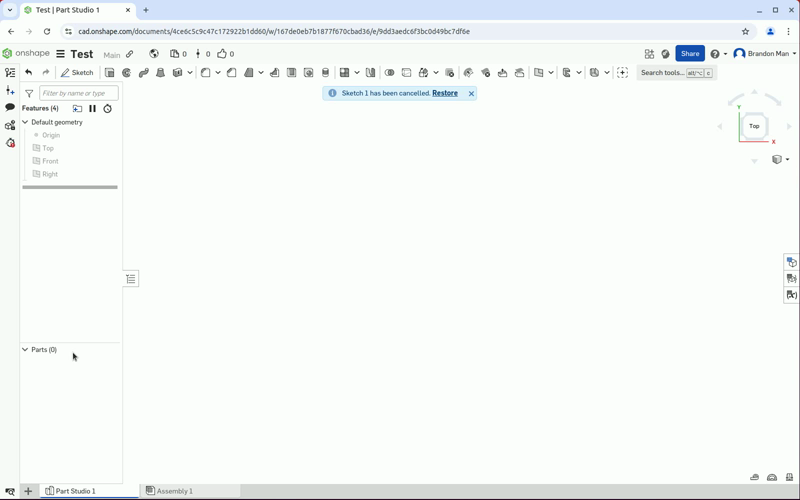
key_down(shift)
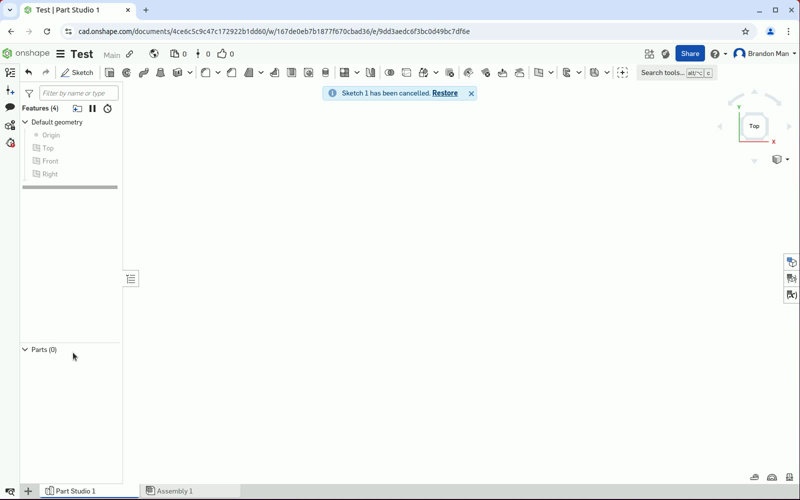
key(up)
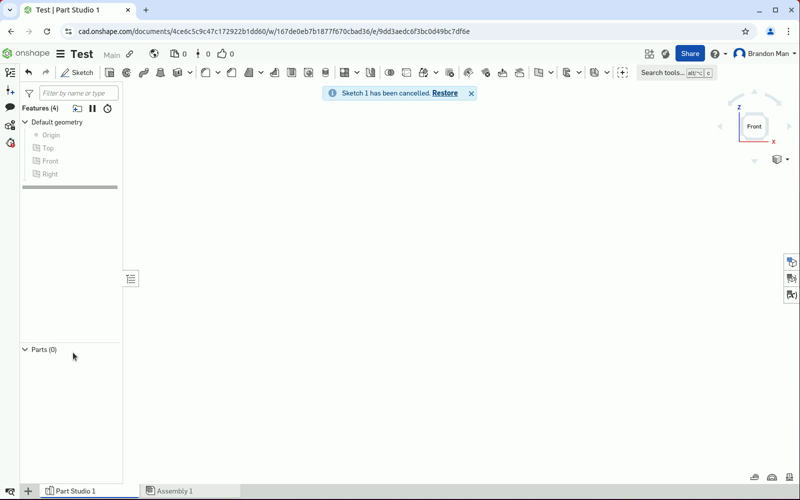
key_up(shift)
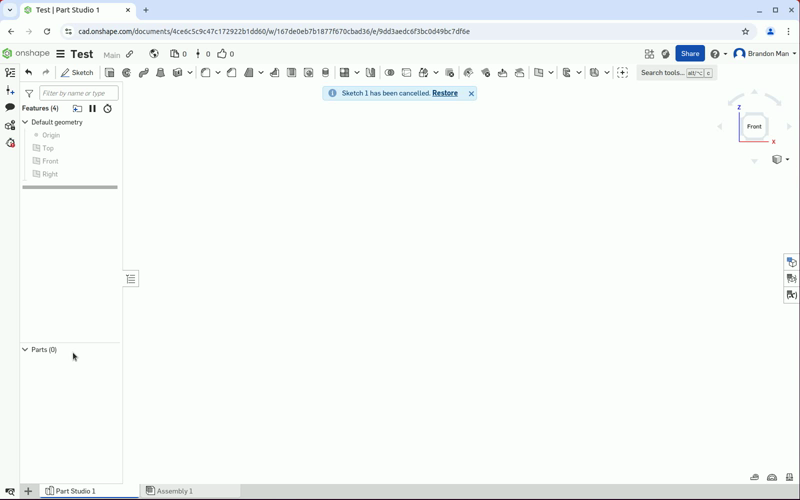
key(space)
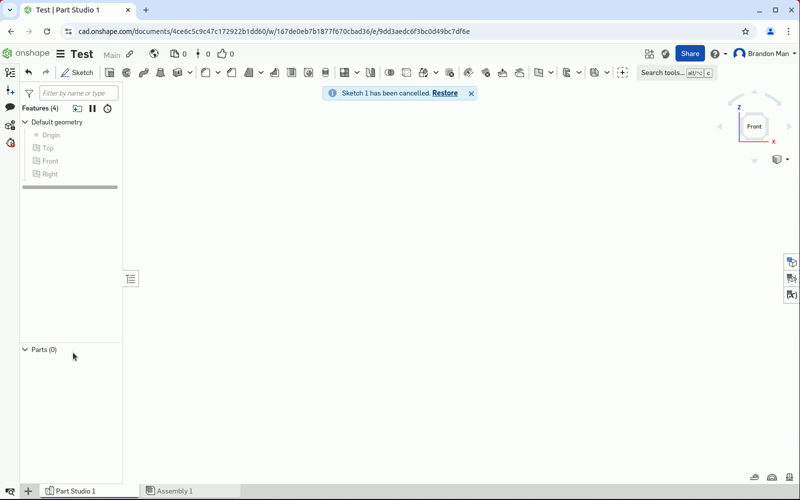
key_down(shift)
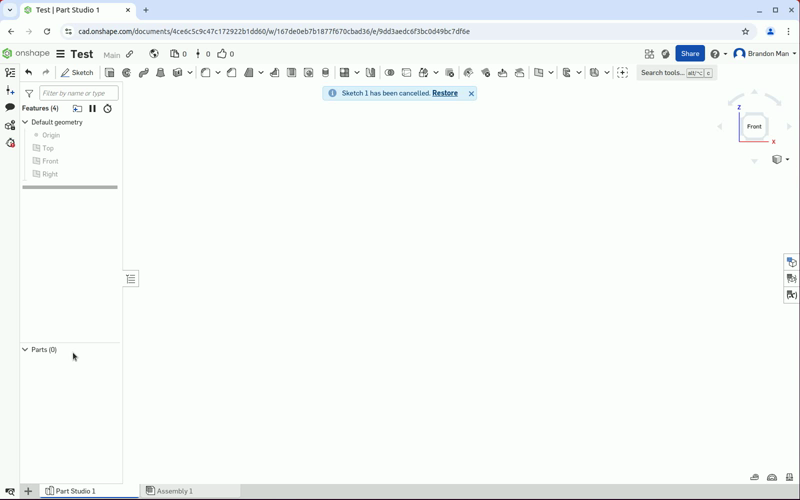
key(left)
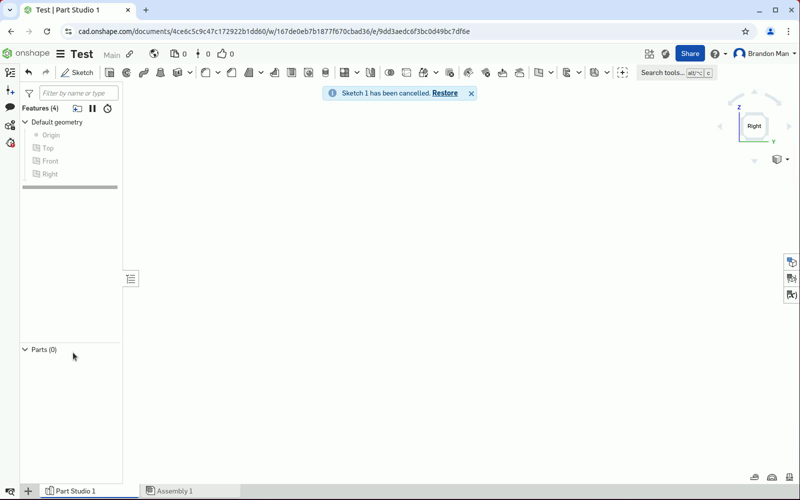
key_up(shift)
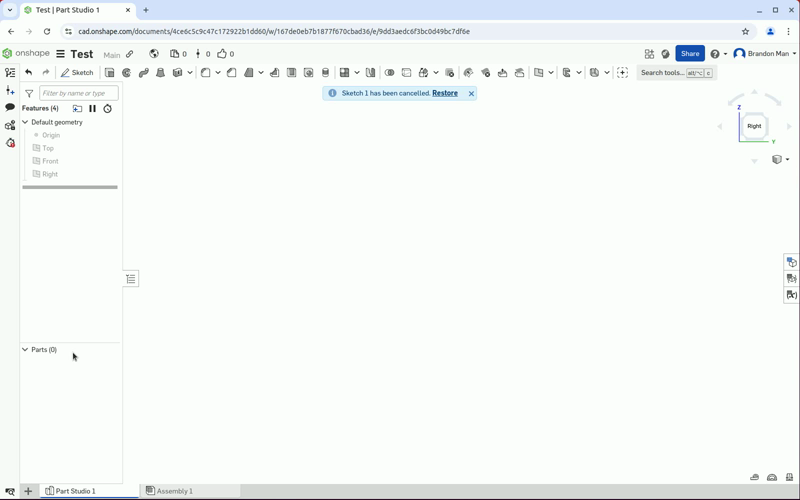
mouse_move(73, 352)
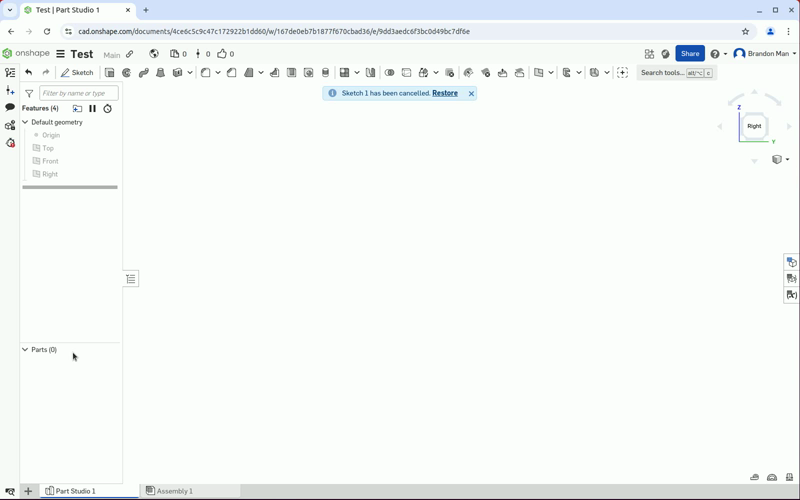
key(shift+y)
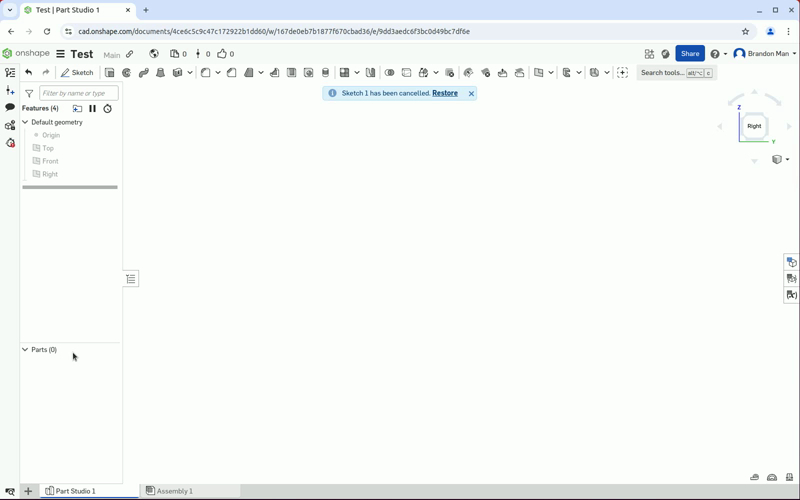
key(shift+s)
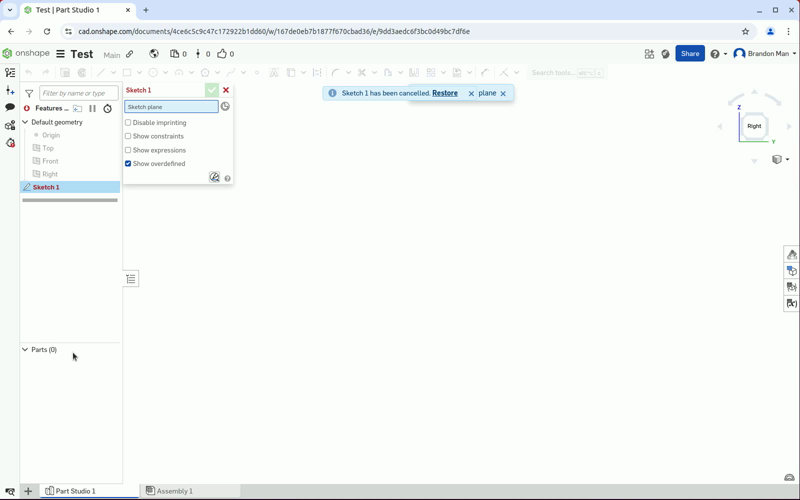
mouse_move(73, 176)
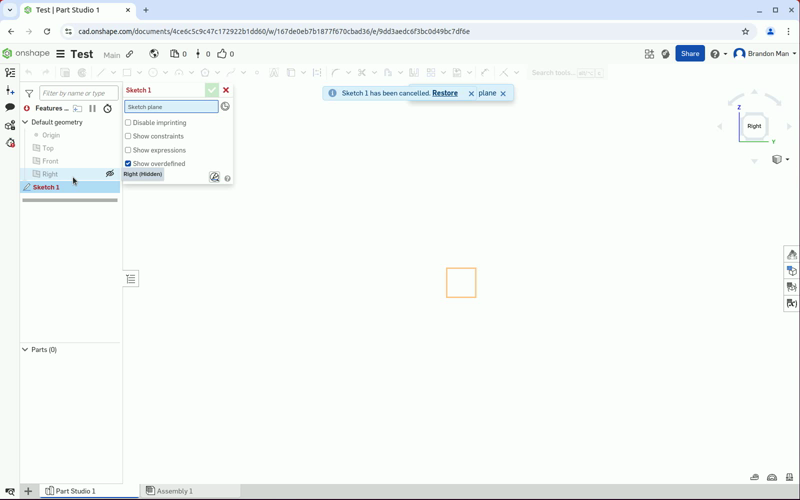
click(73, 176)
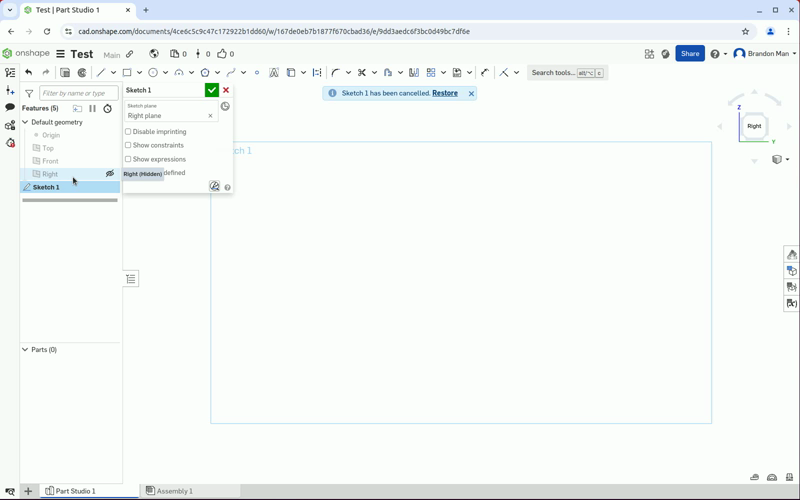
mouse_move(73, 352)
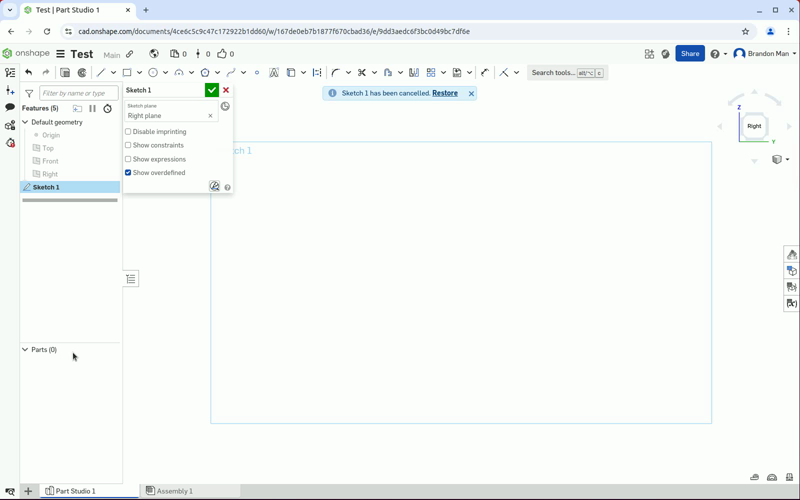
key(y)
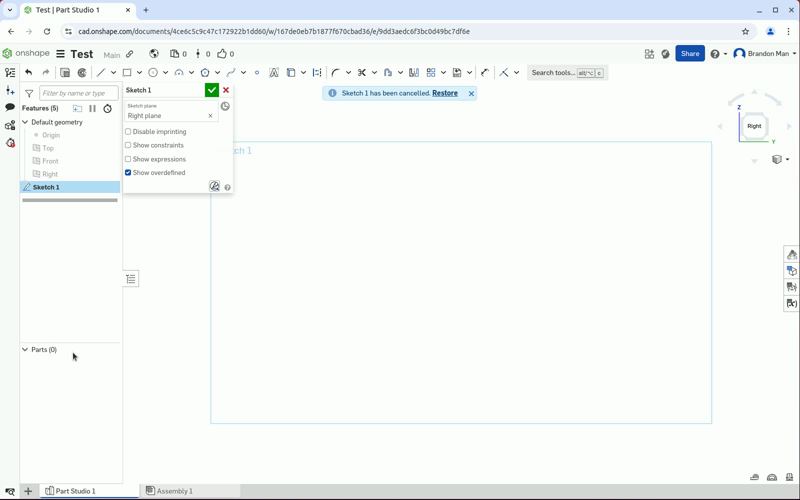
key(l)
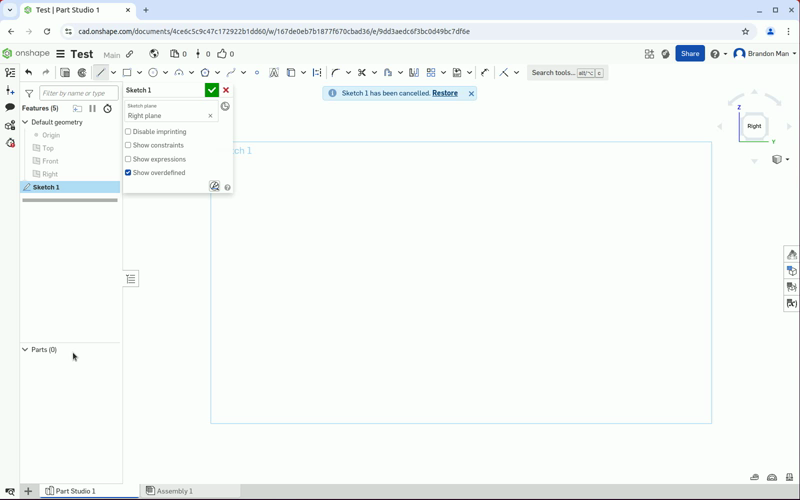
key_down(shift)
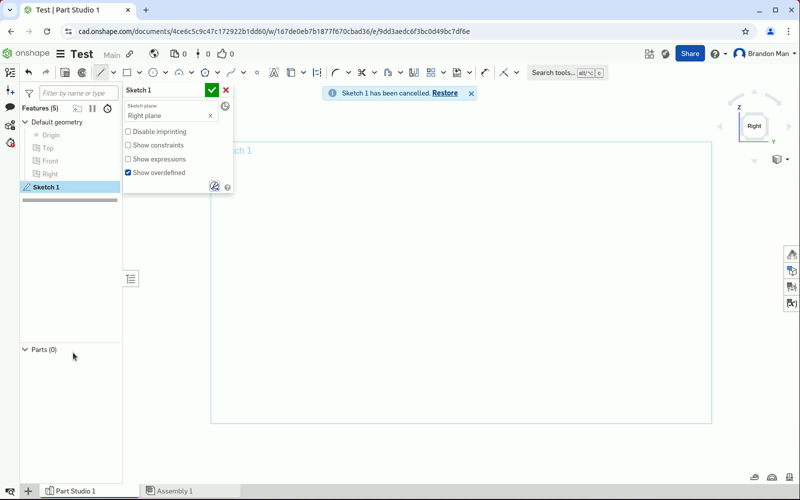
mouse_move(348, 382)
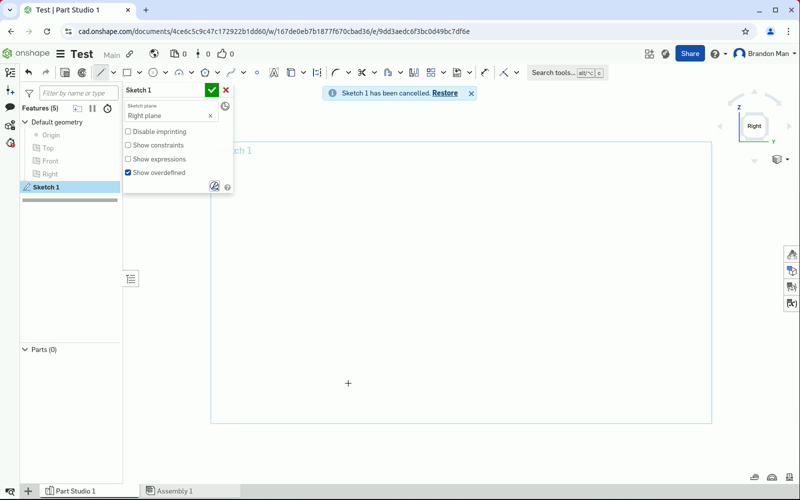
click(348, 382)
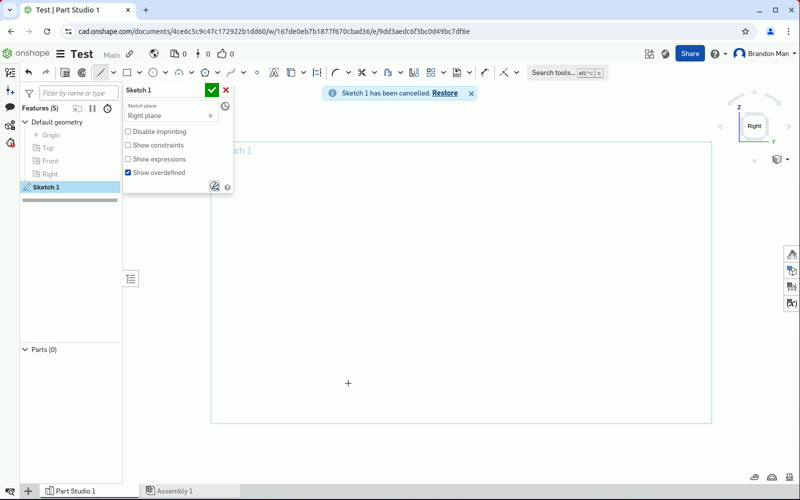
key_up(shift)
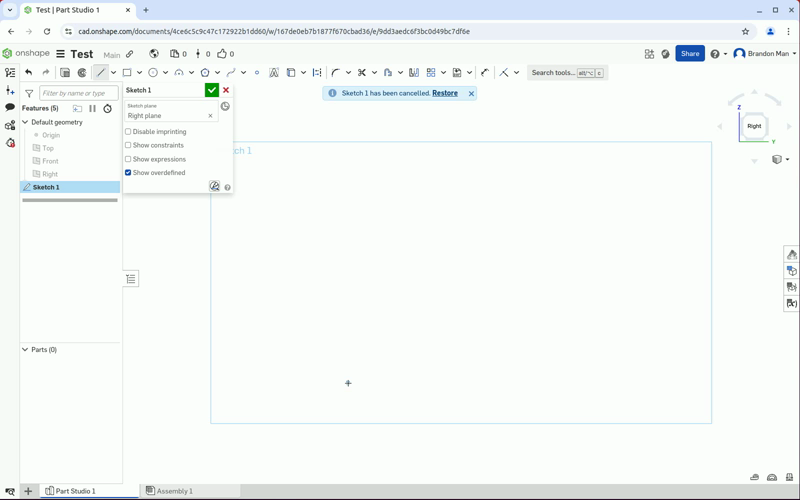
key_down(shift)
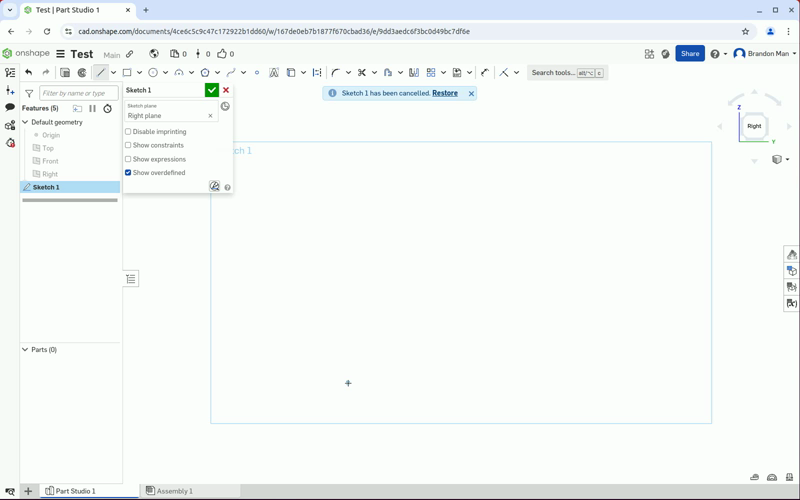
mouse_move(572, 382)
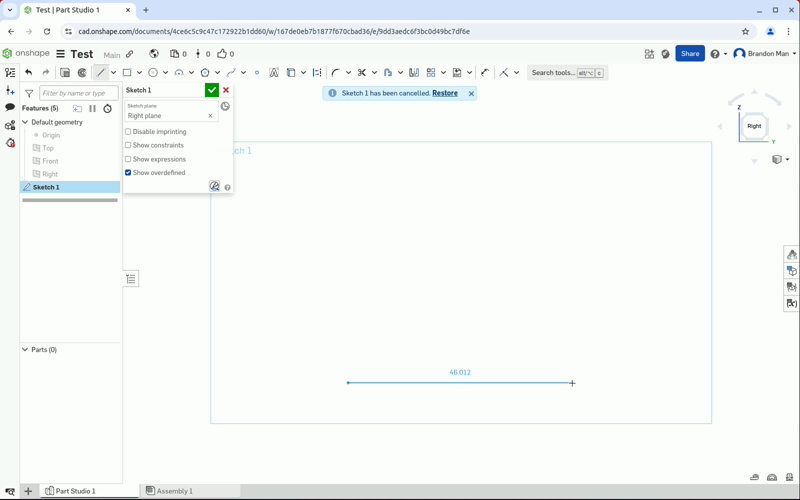
click(572, 382)
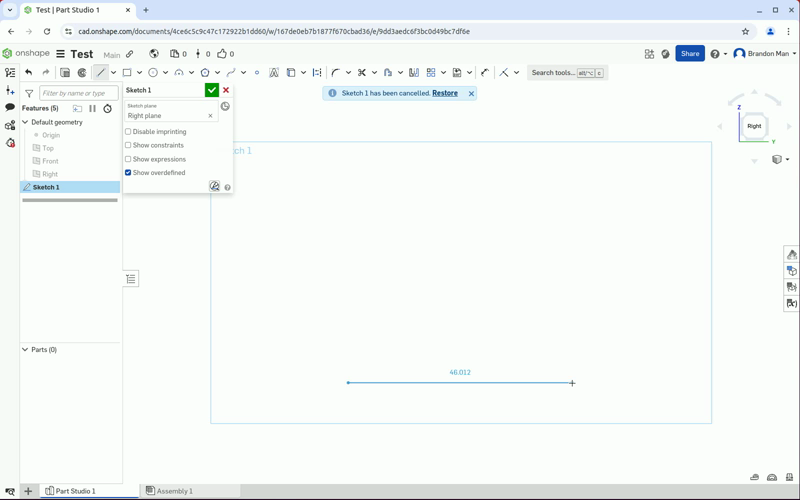
key_up(shift)
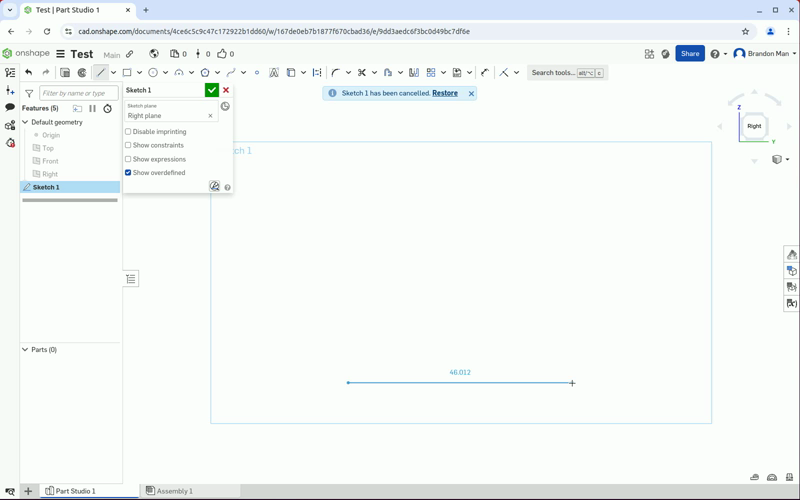
key_down(shift)
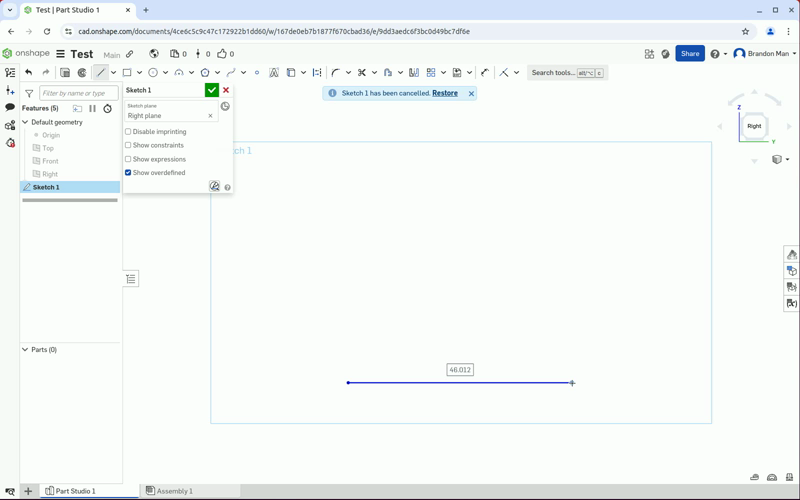
mouse_move(572, 184)
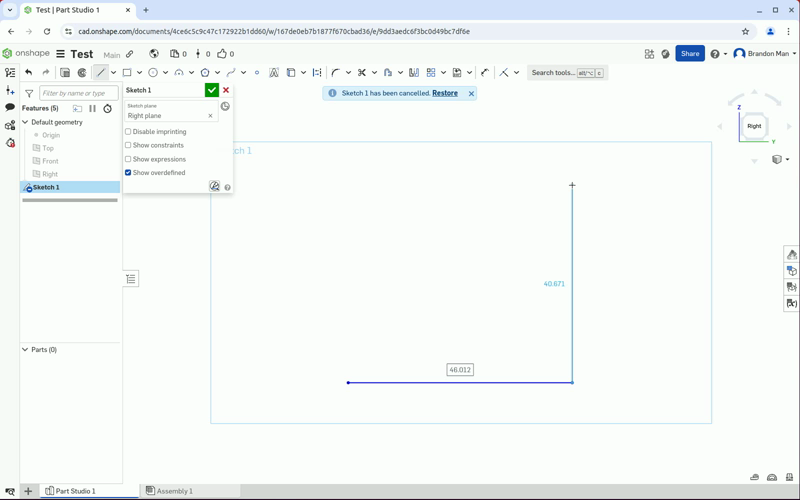
click(572, 184)
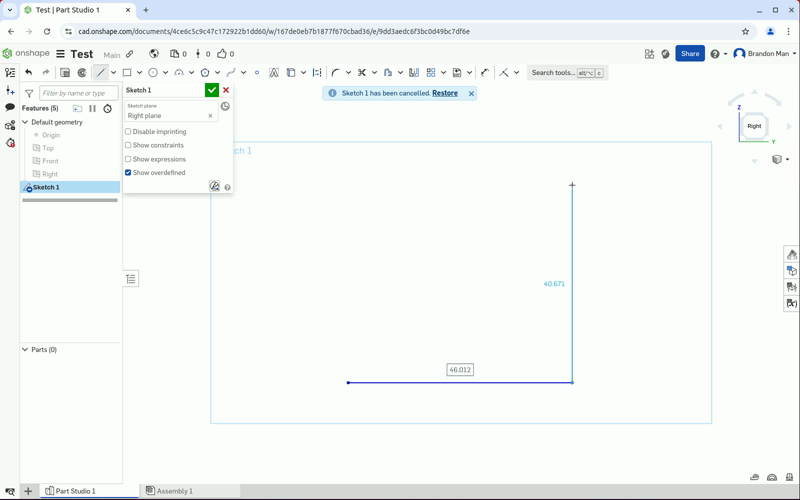
key_up(shift)
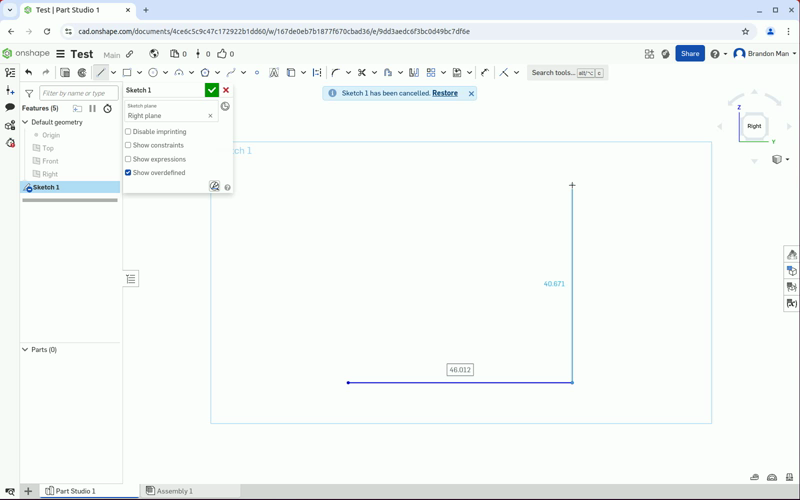
key_down(shift)
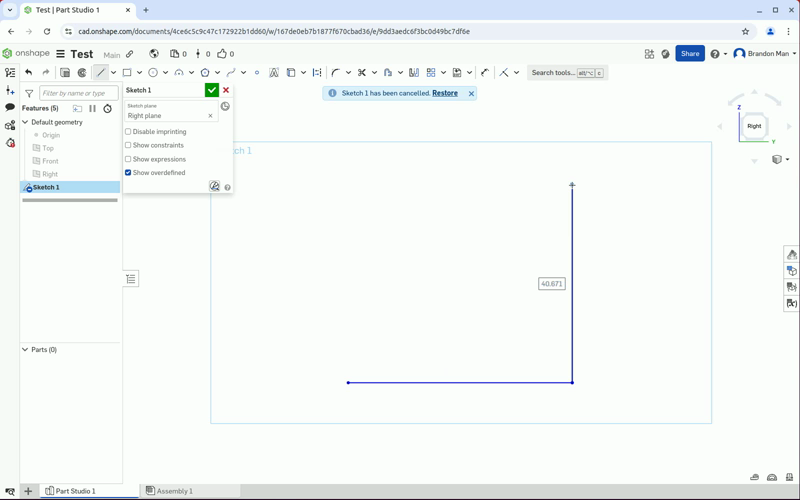
mouse_move(348, 184)
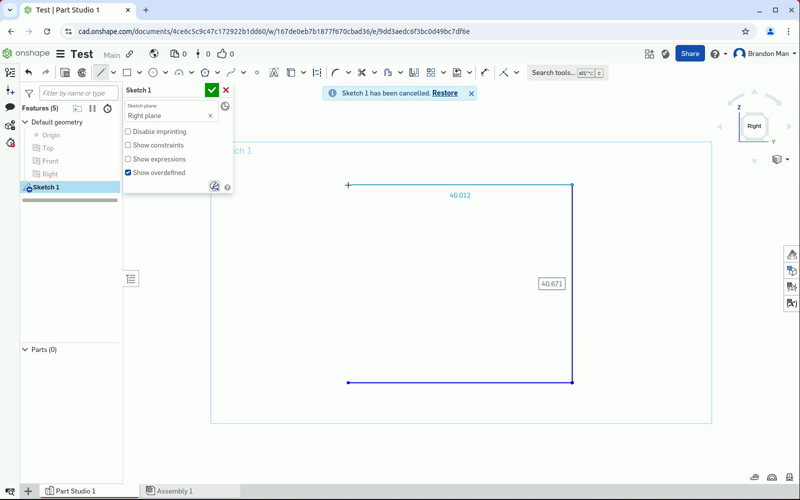
click(348, 184)
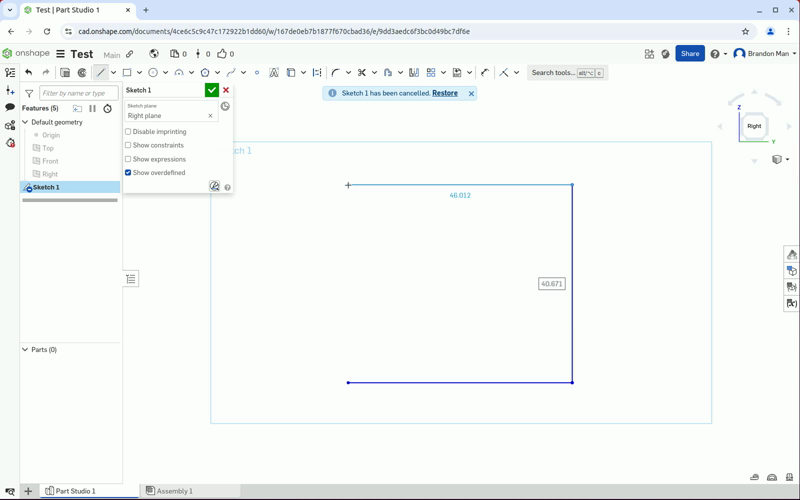
key_up(shift)
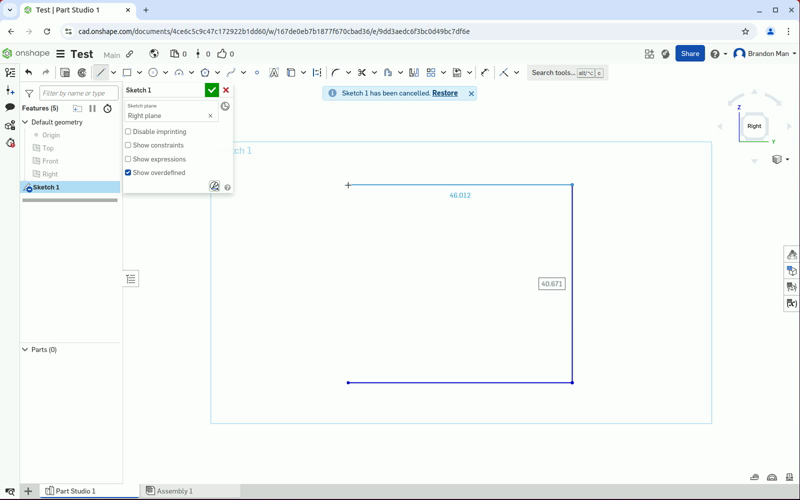
key_down(shift)
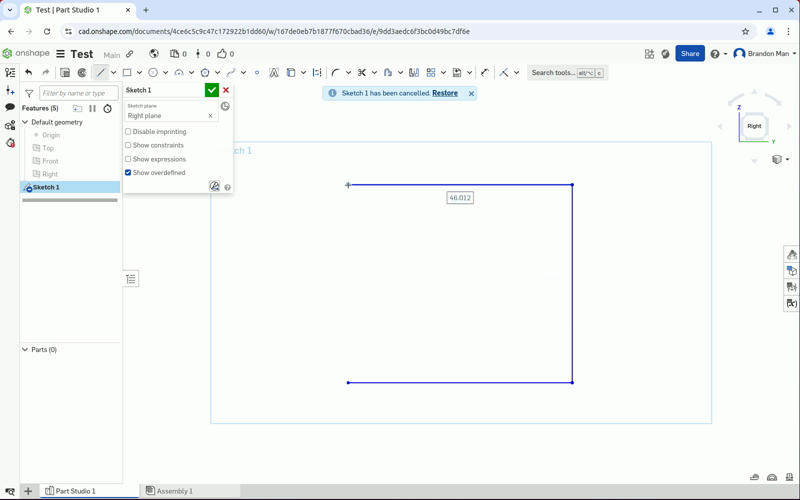
mouse_move(348, 382)
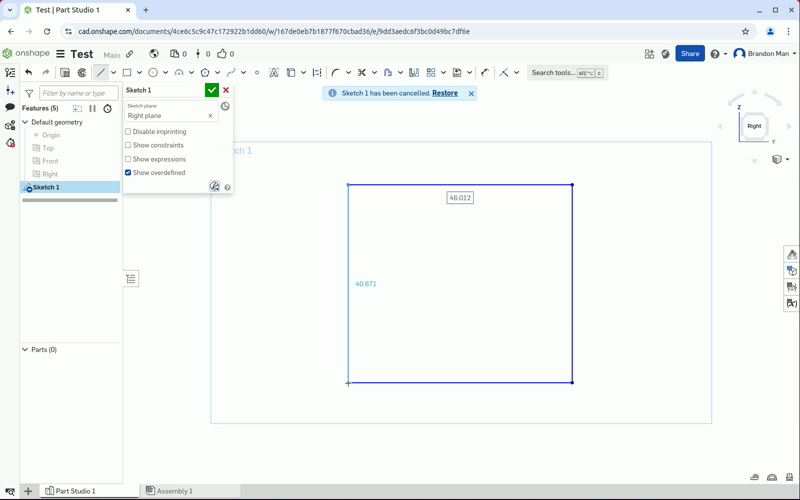
key_up(shift)
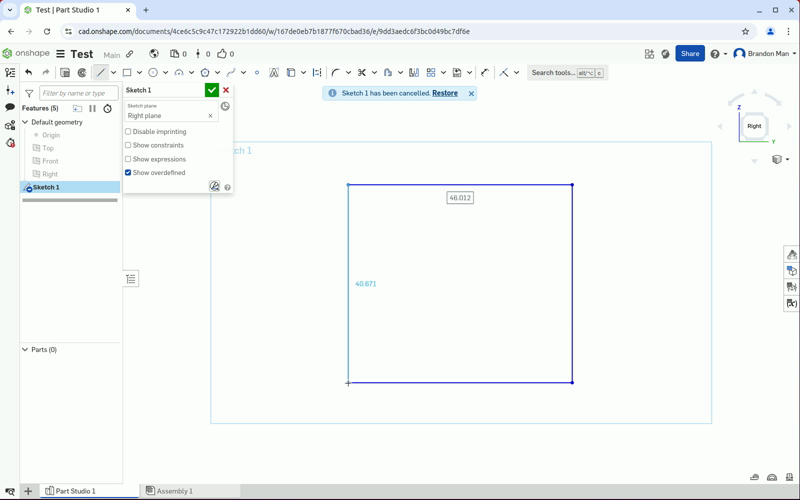
click(348, 382)
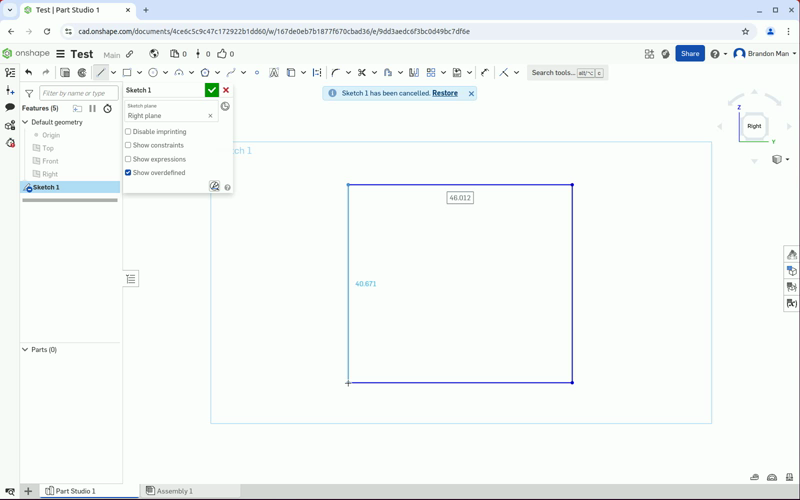
key(esc)
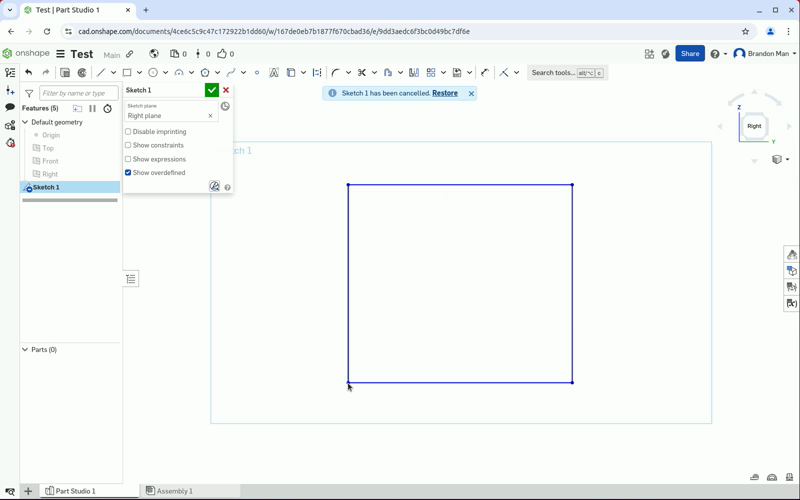
mouse_move(434, 333)
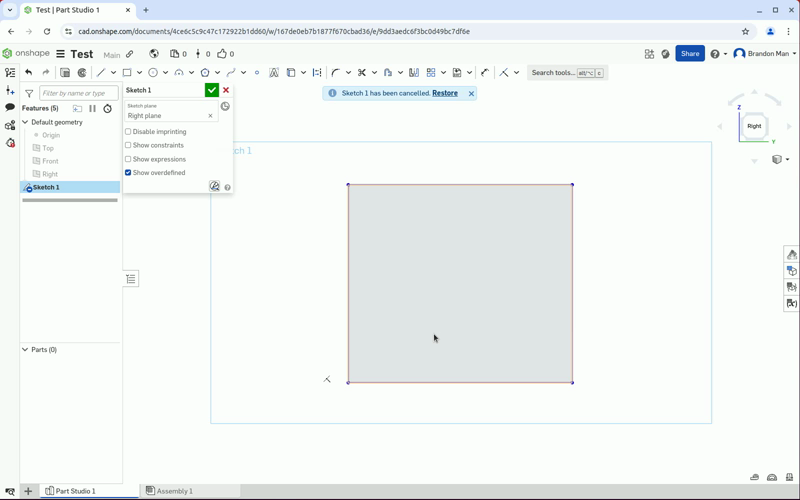
click(434, 333)
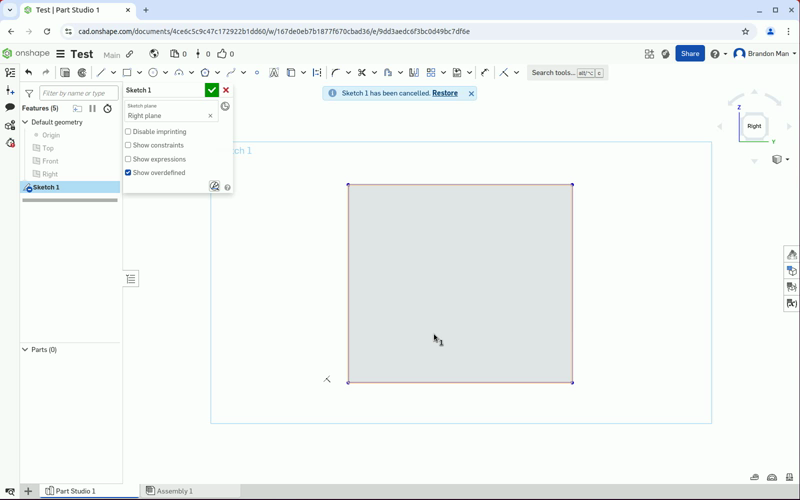
mouse_move(73, 352)
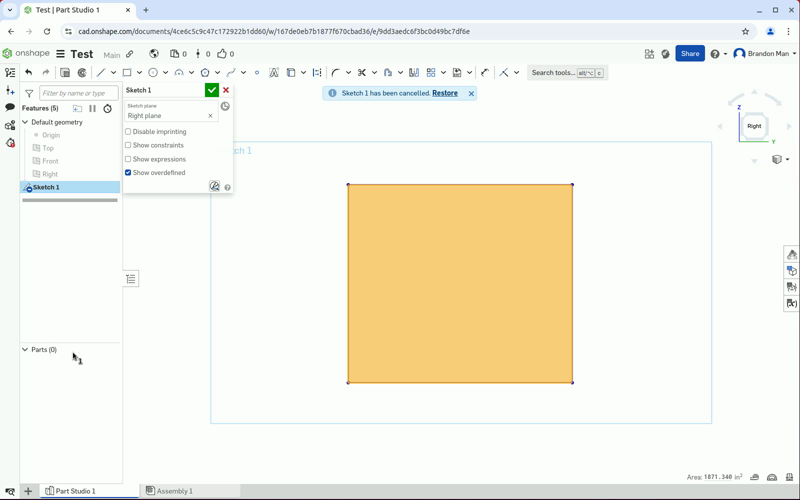
key(shift+y)
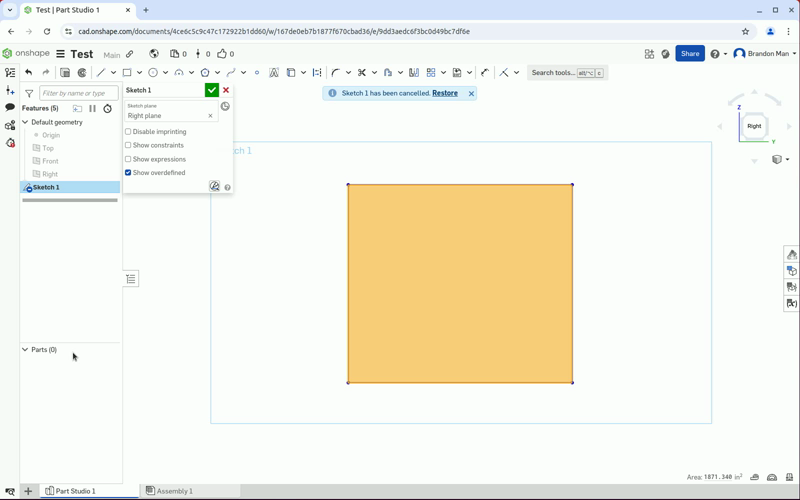
key(shift+e)
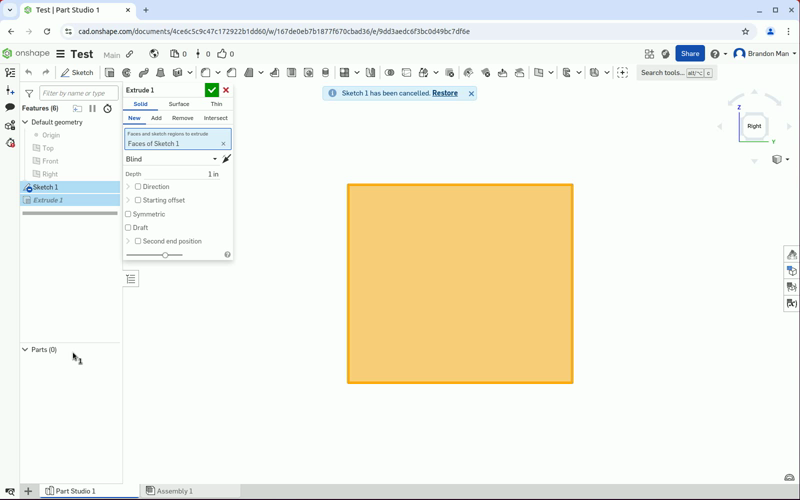
mouse_move(143, 106)
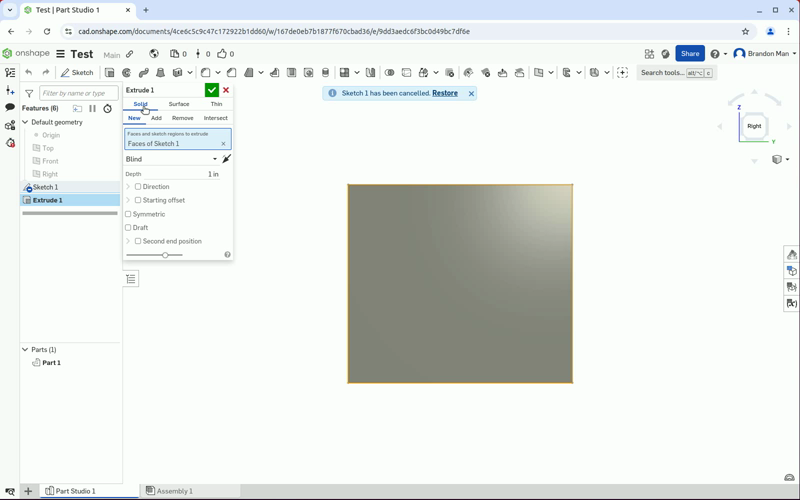
click(143, 106)
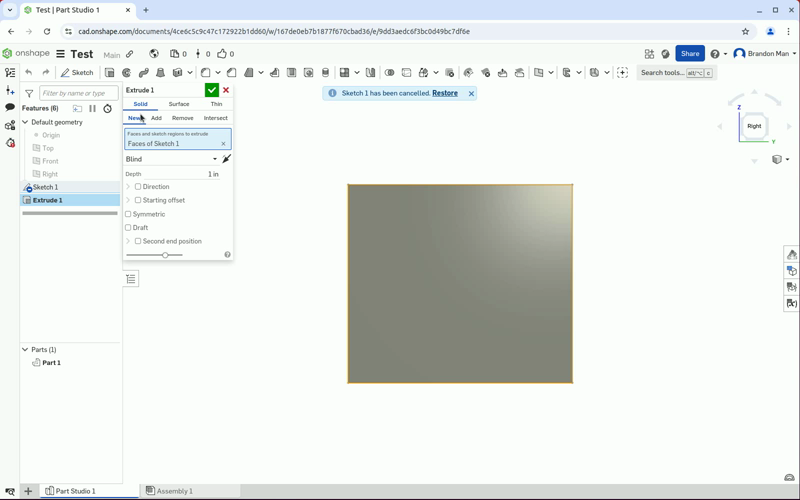
mouse_move(137, 120)
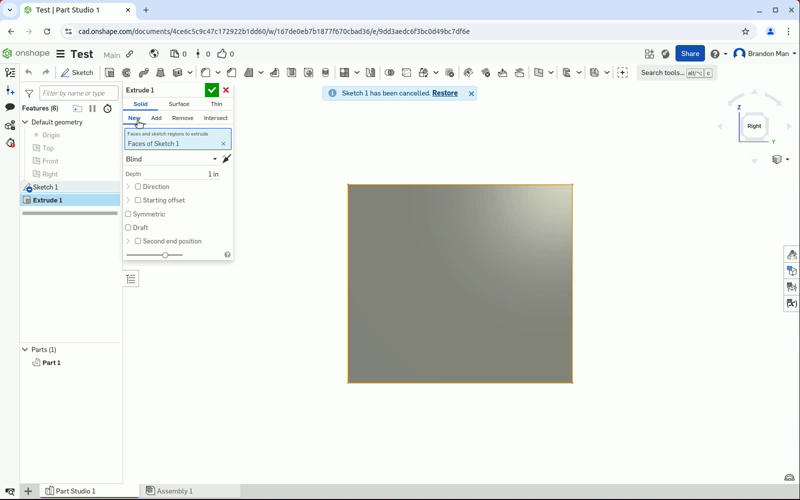
click(137, 120)
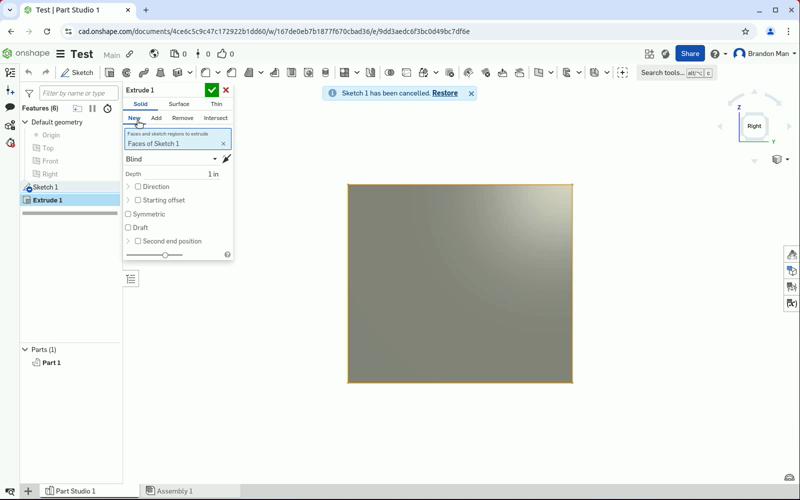
key(tab, 4)
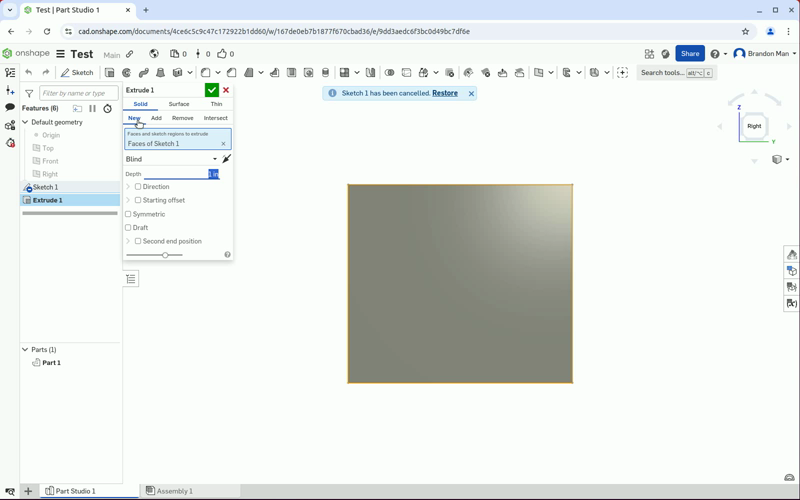
text(4.574)
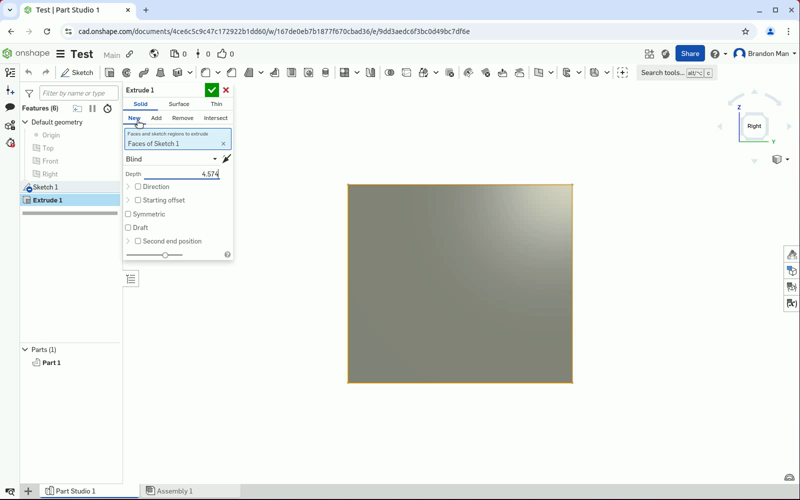
key(enter)
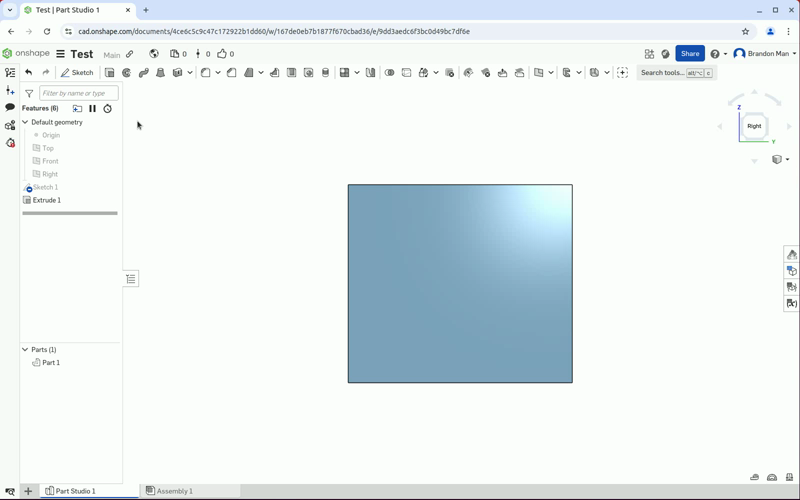
key(shift+h)
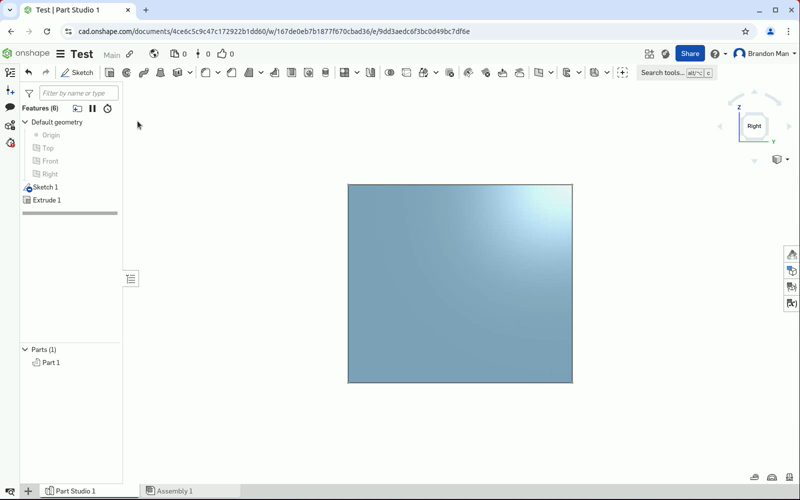
key(shift+h)
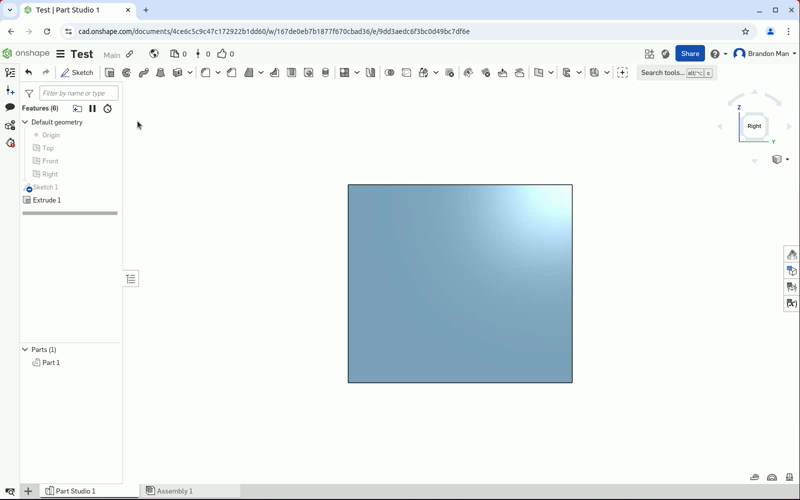
mouse_move(73, 189)
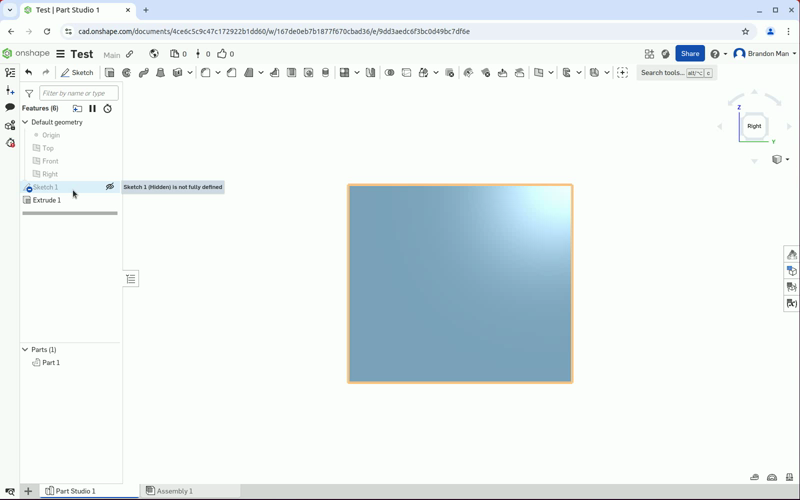
click(73, 189)
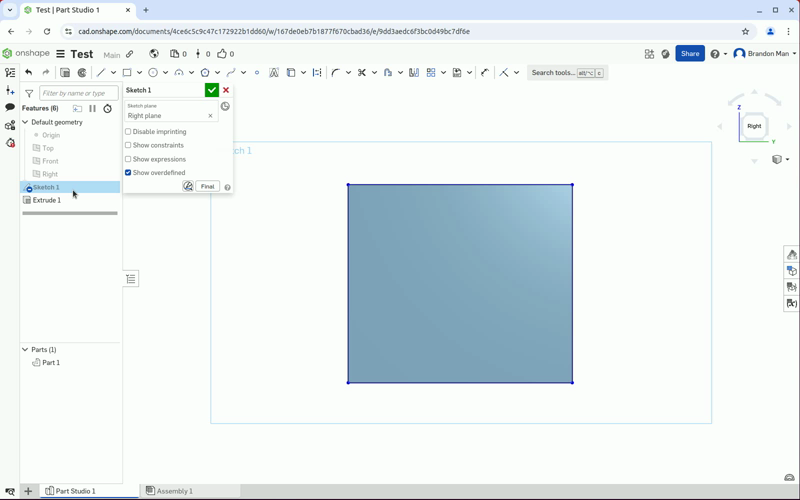
mouse_move(229, 92)
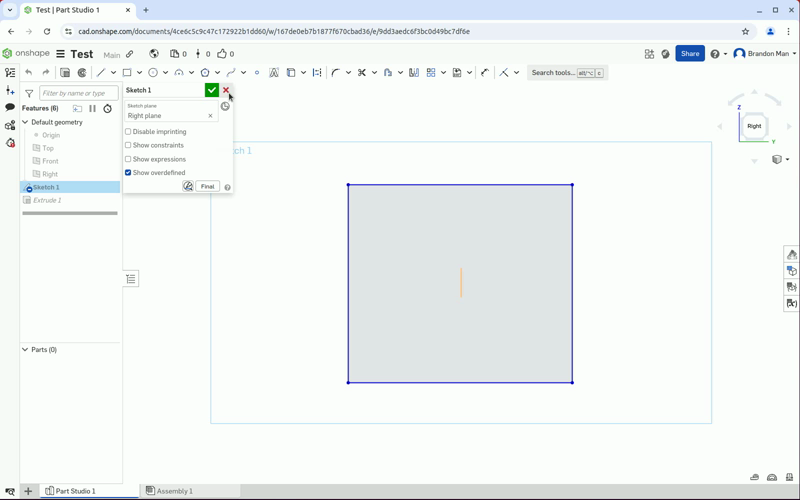
click(229, 92)
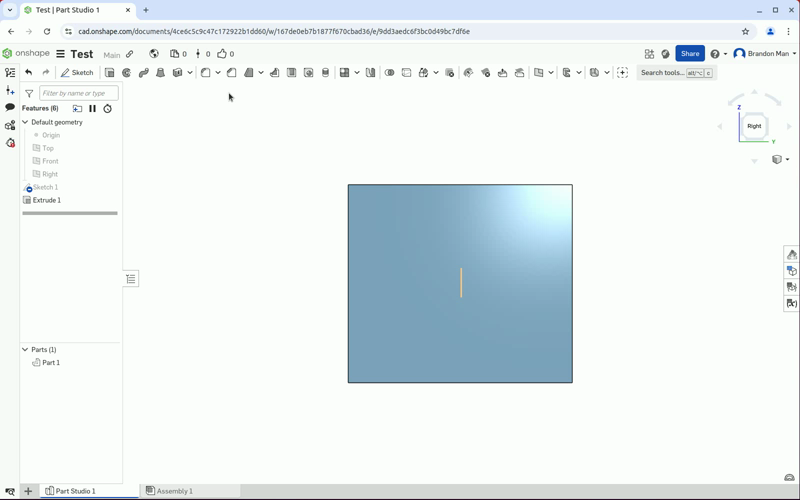
mouse_move(541, 75)
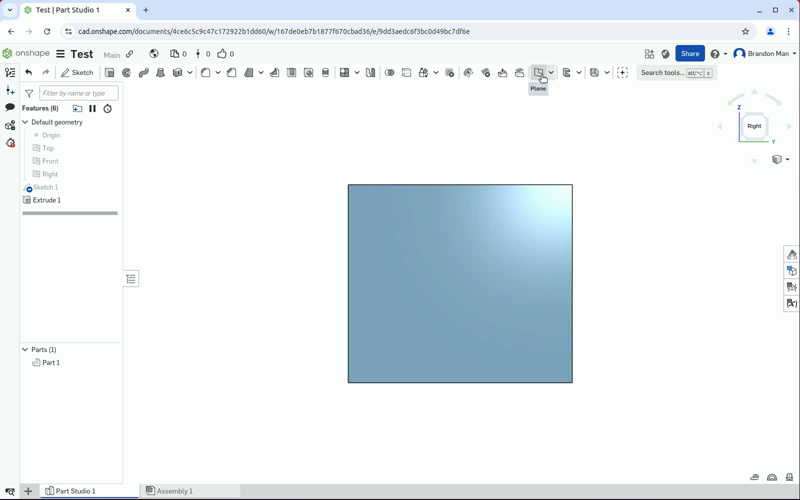
click(541, 75)
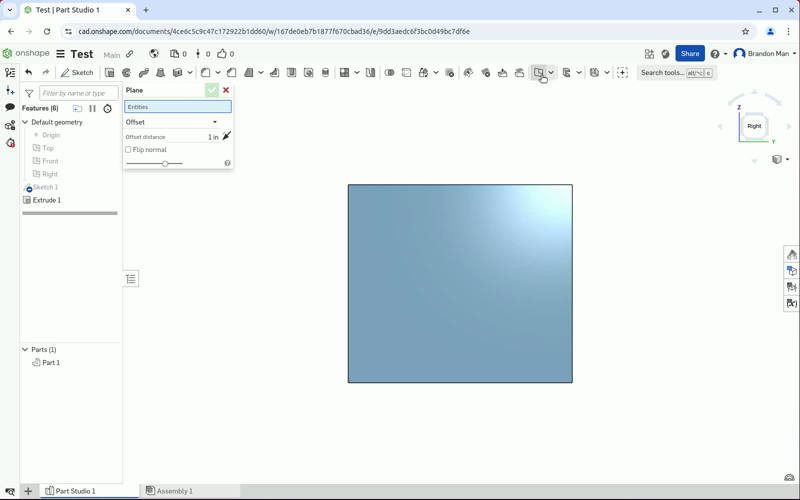
mouse_move(73, 176)
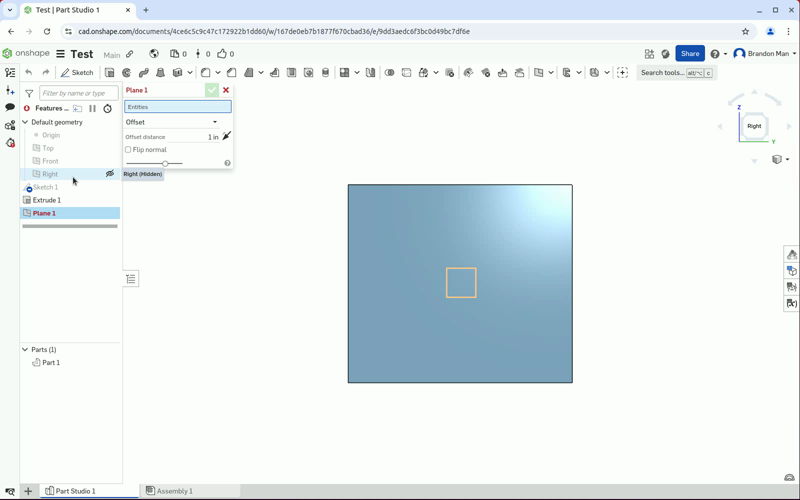
click(73, 176)
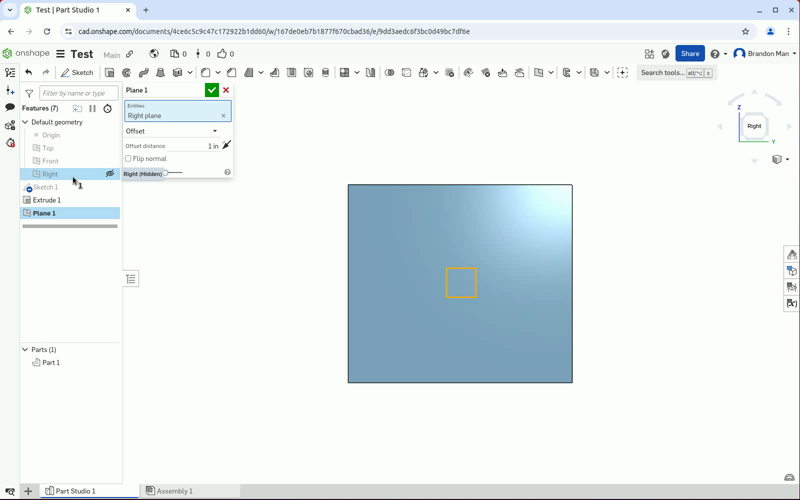
key(tab, 2)
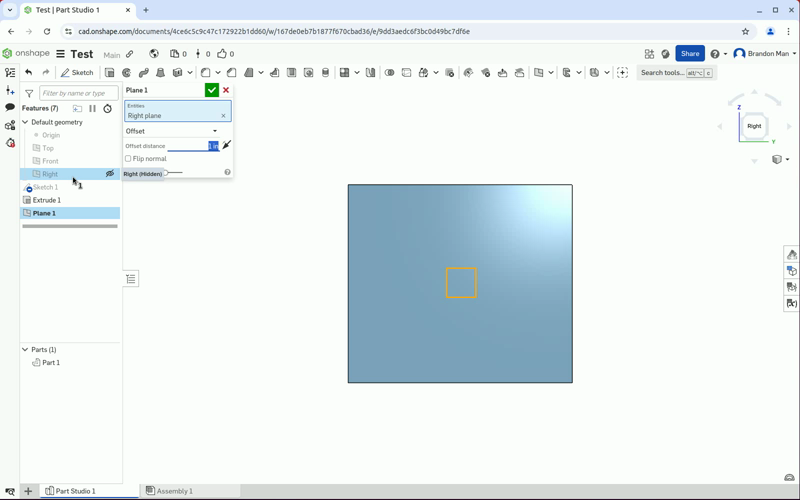
text(4.56)
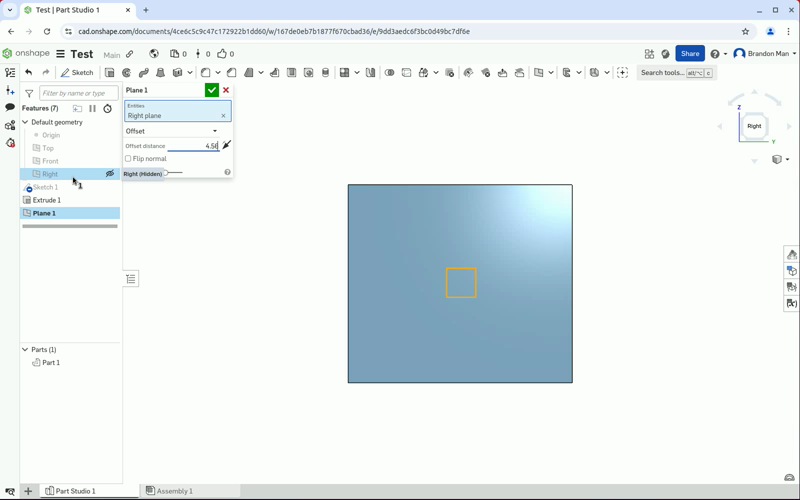
key(enter, 2)
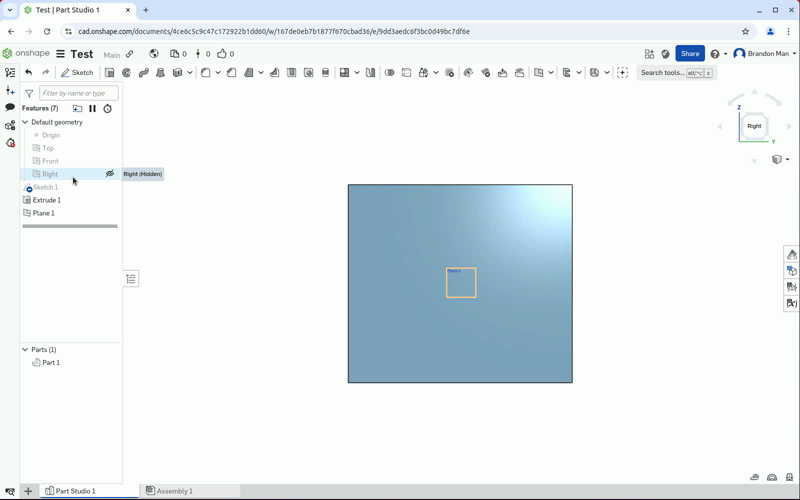
key(shift+s)
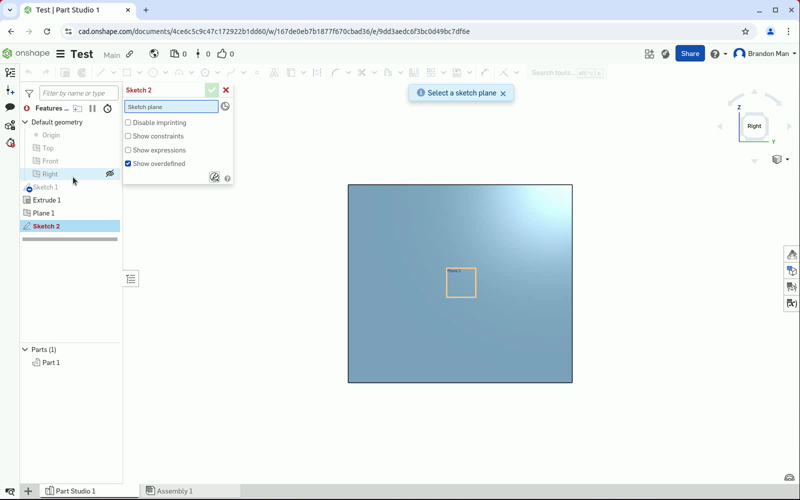
mouse_move(73, 215)
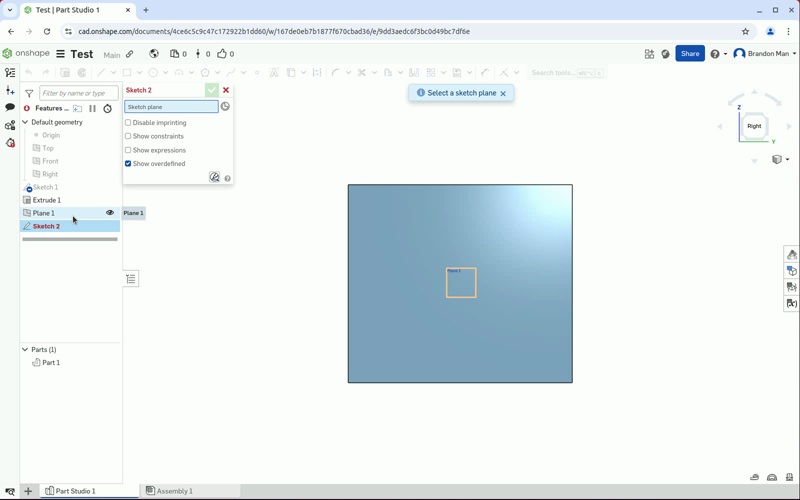
click(73, 215)
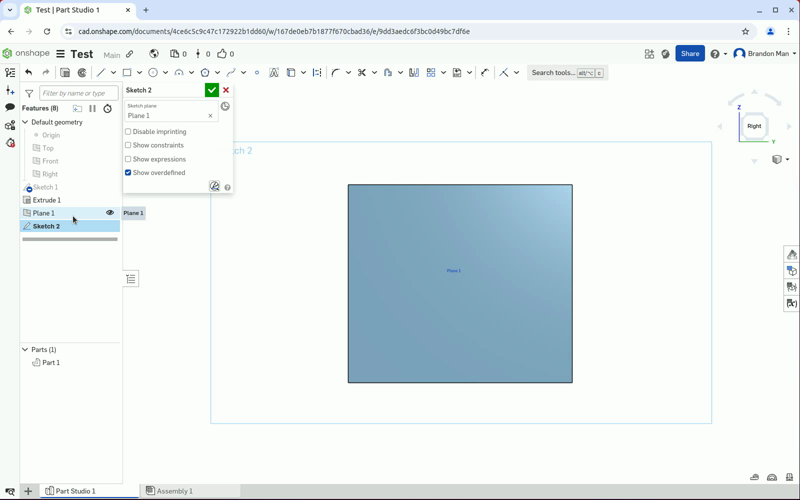
mouse_move(73, 352)
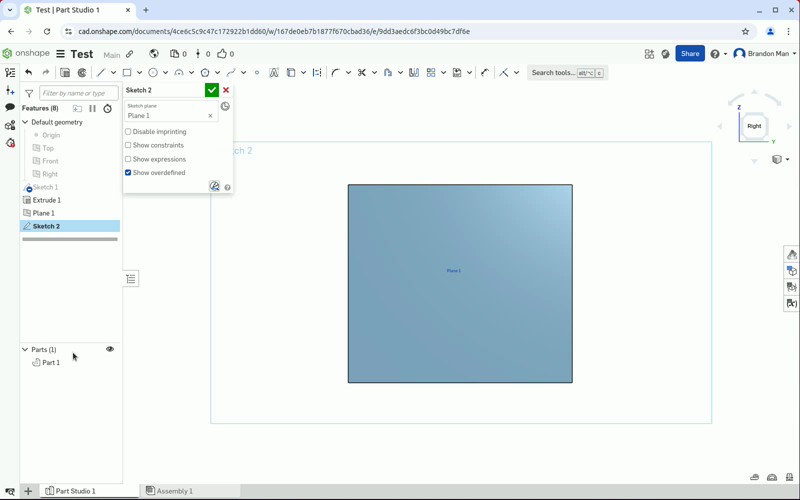
key(y)
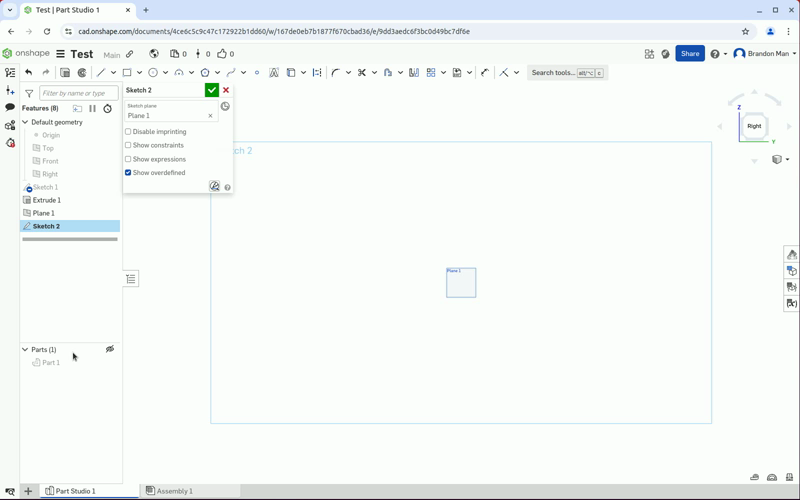
key(l)
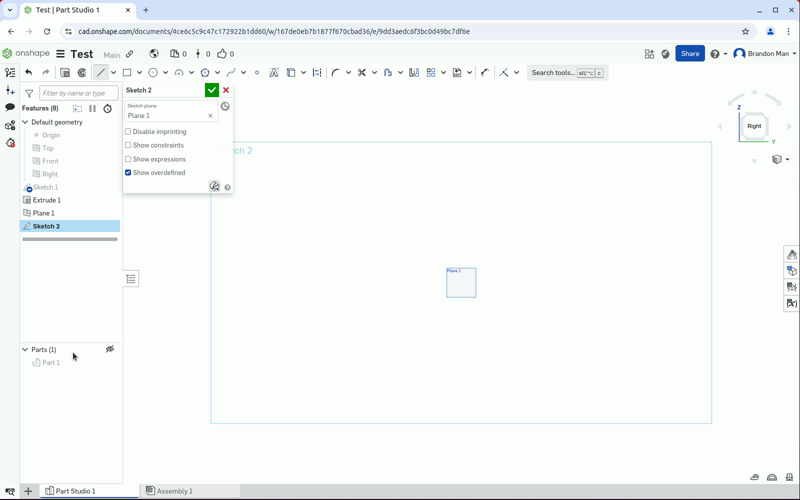
key_down(shift)
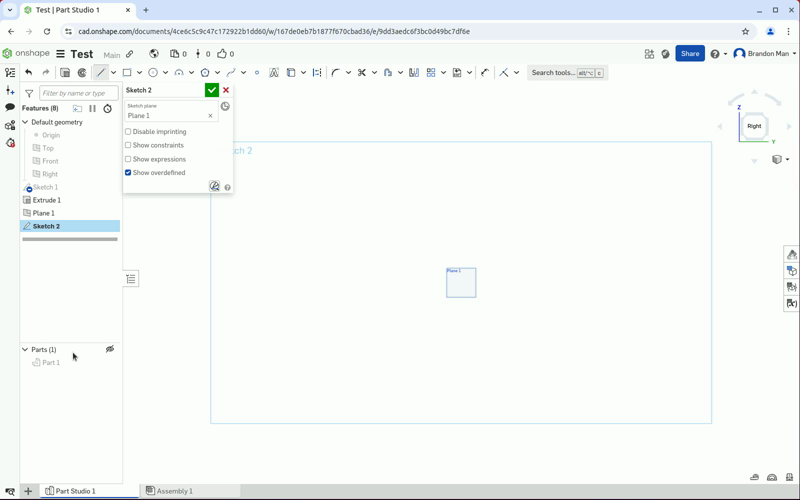
mouse_move(452, 282)
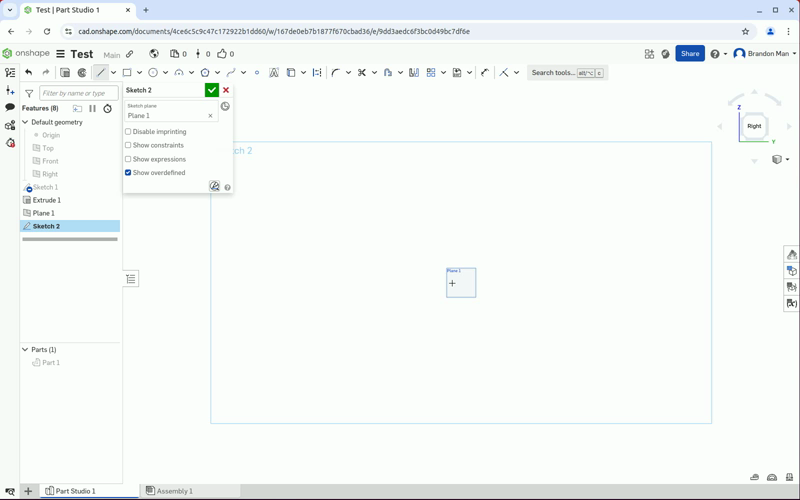
click(452, 282)
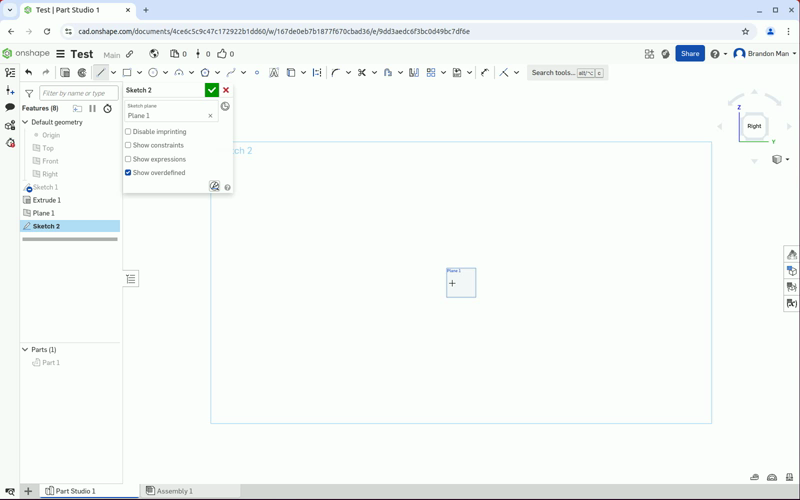
key_up(shift)
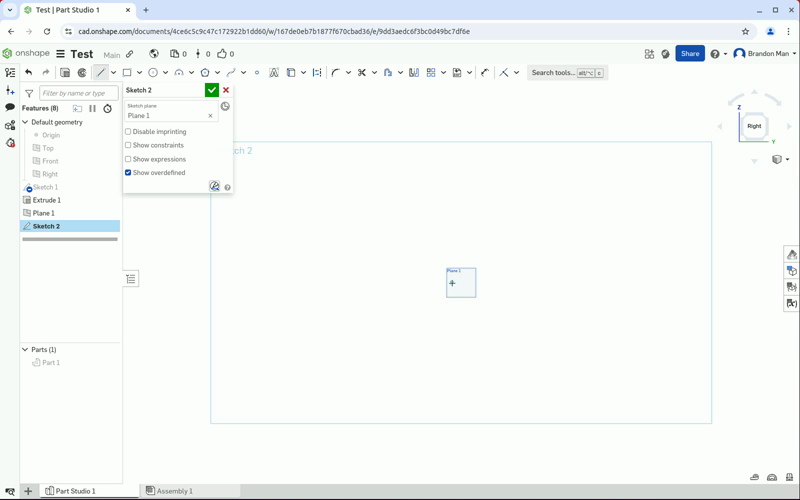
key_down(shift)
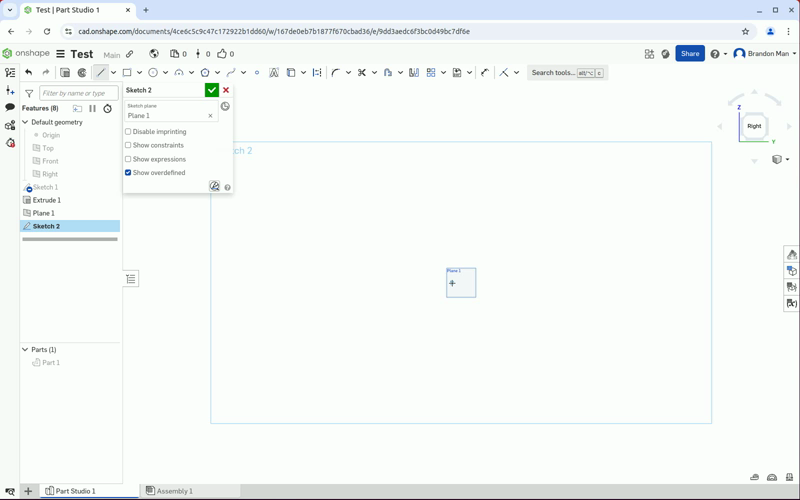
mouse_move(482, 282)
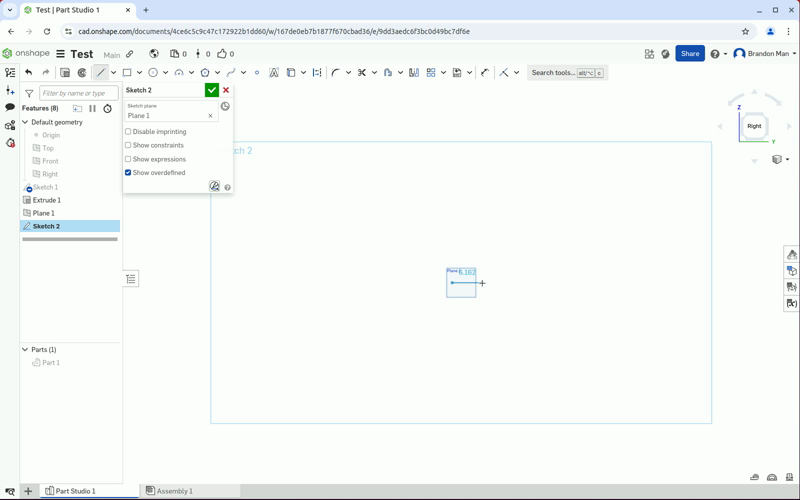
mouse_move(470, 282)
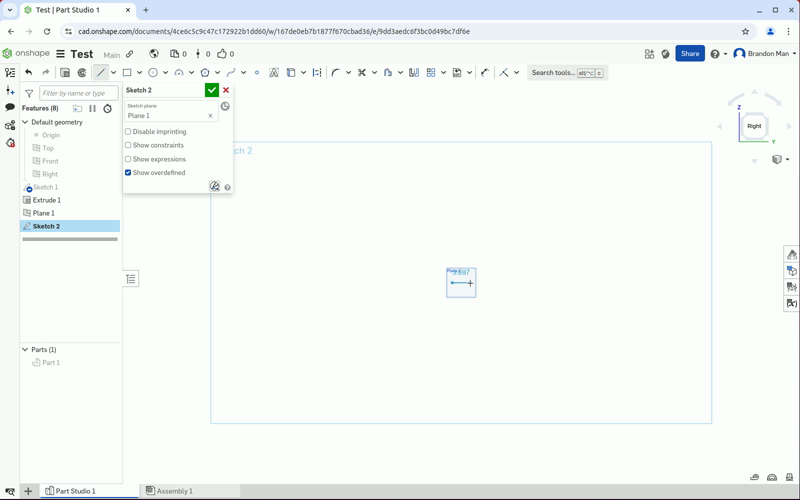
click(470, 282)
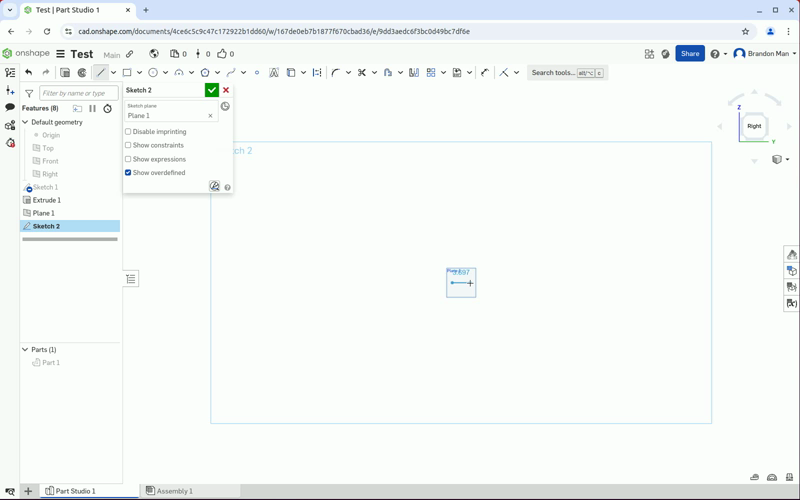
key_up(shift)
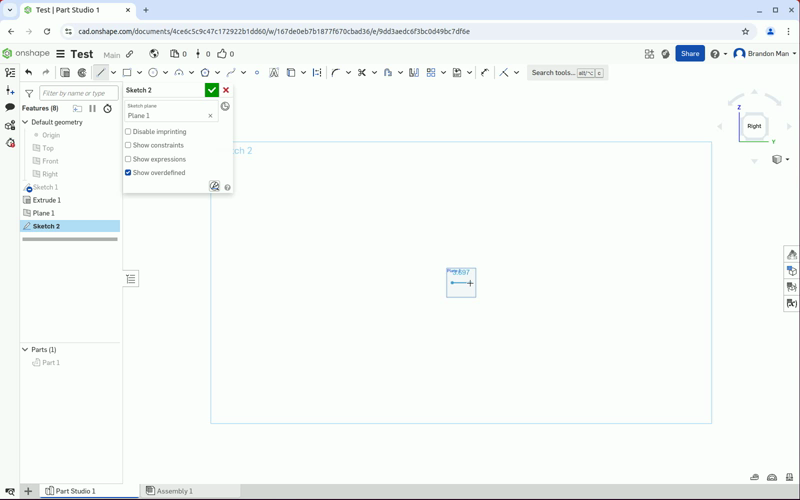
key_down(shift)
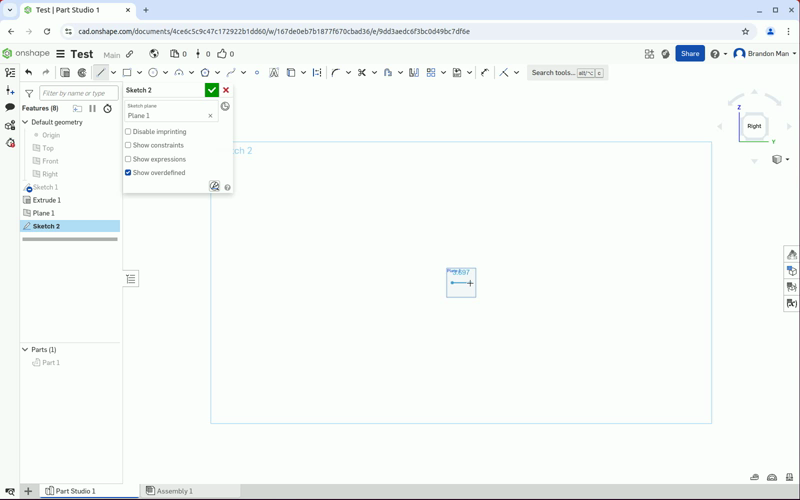
mouse_move(470, 183)
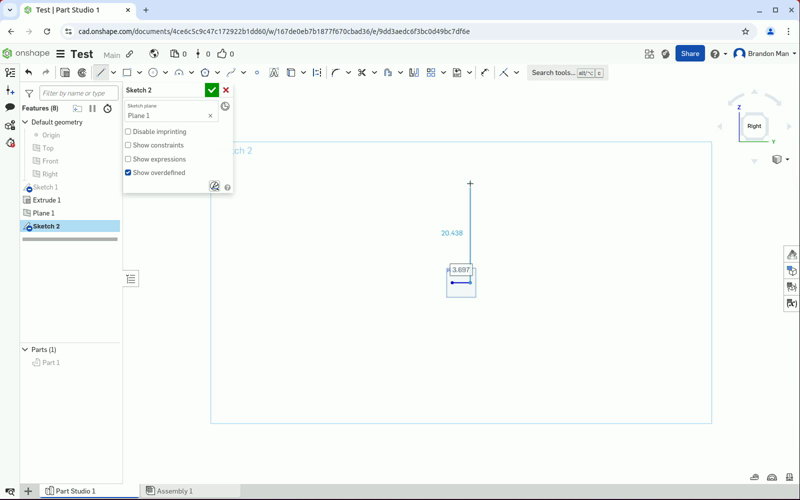
click(470, 183)
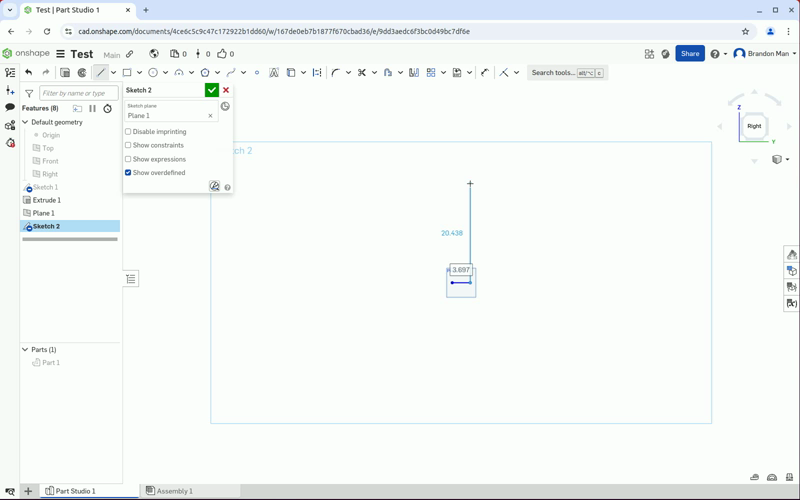
key_up(shift)
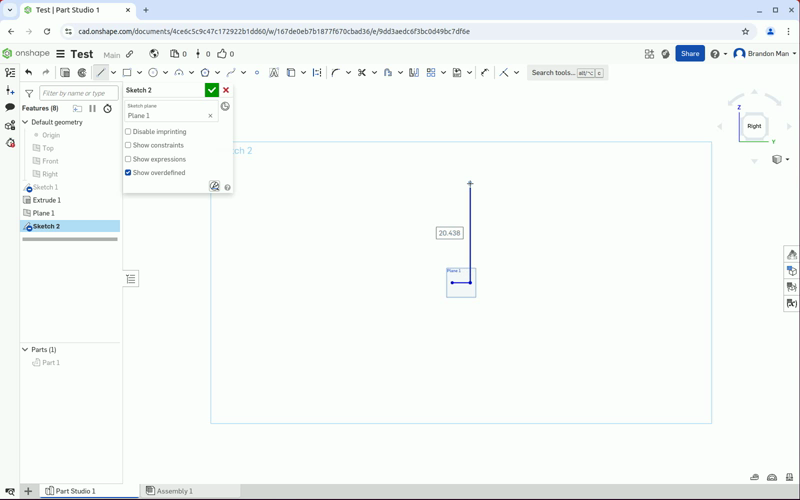
key_down(shift)
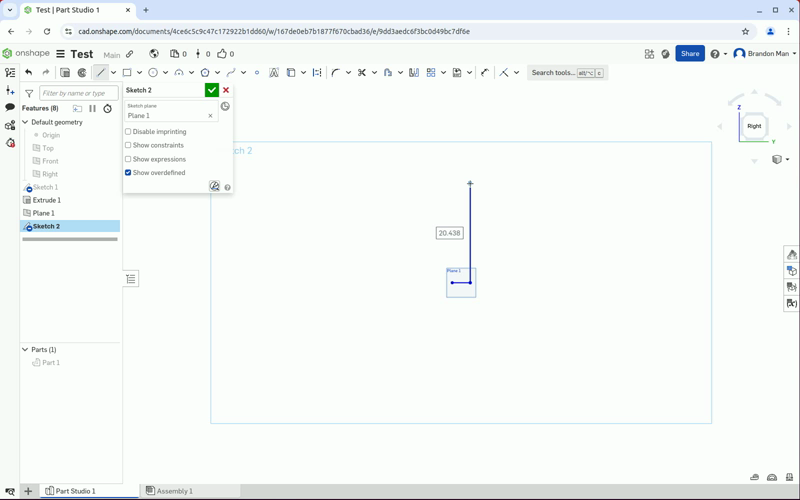
mouse_move(500, 183)
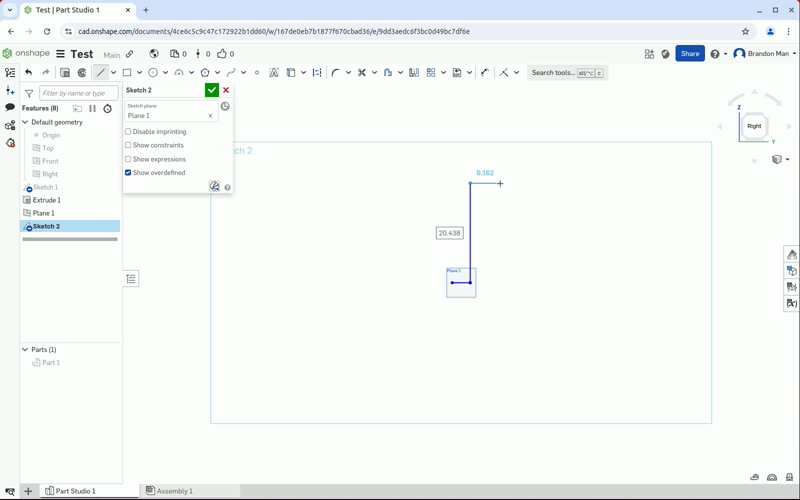
mouse_move(452, 183)
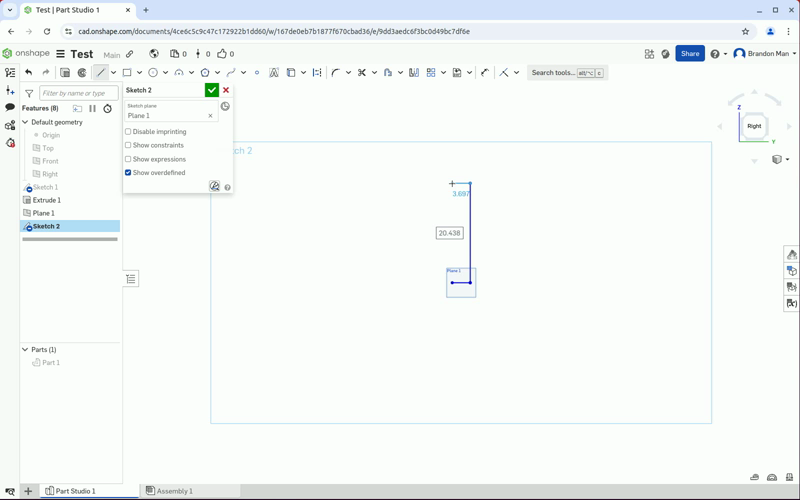
click(452, 183)
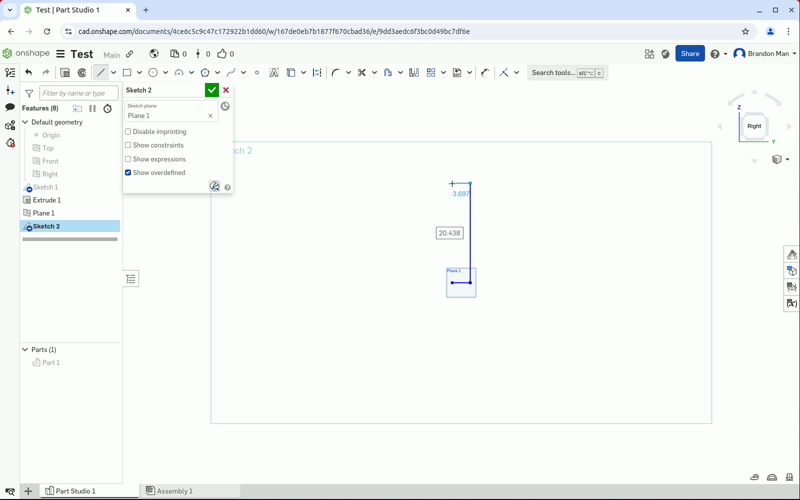
key_up(shift)
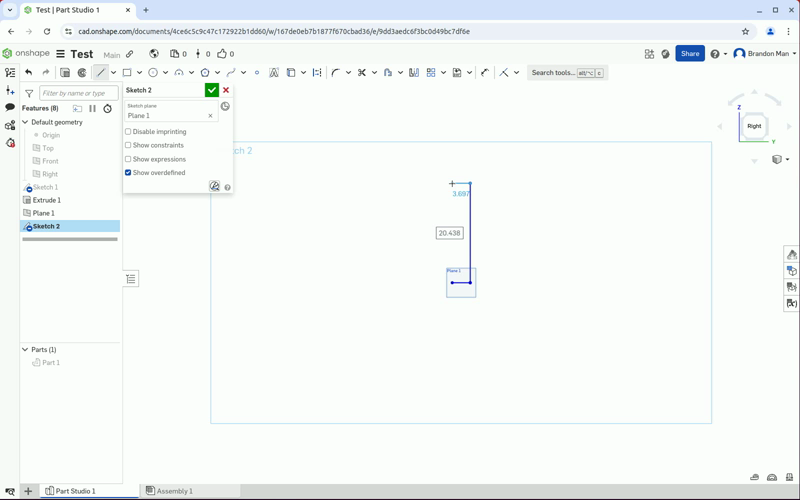
key_down(shift)
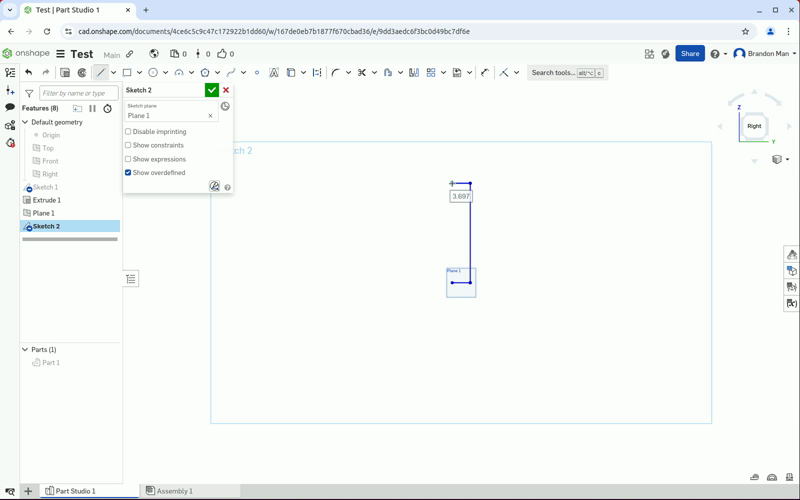
mouse_move(452, 282)
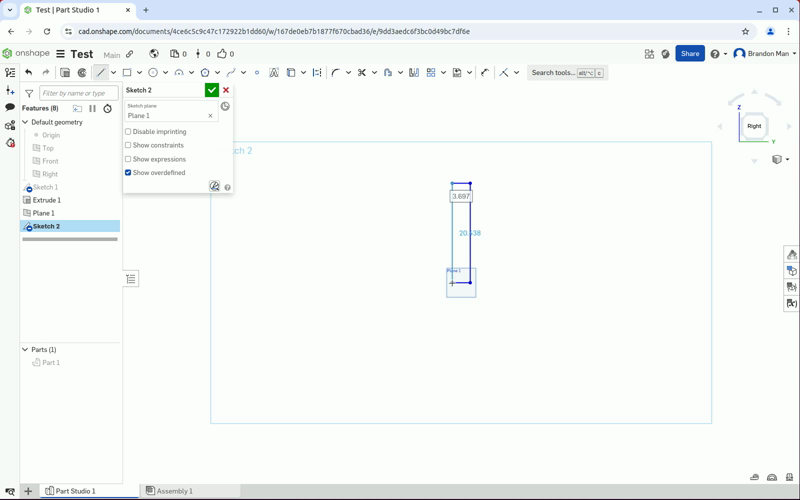
key_up(shift)
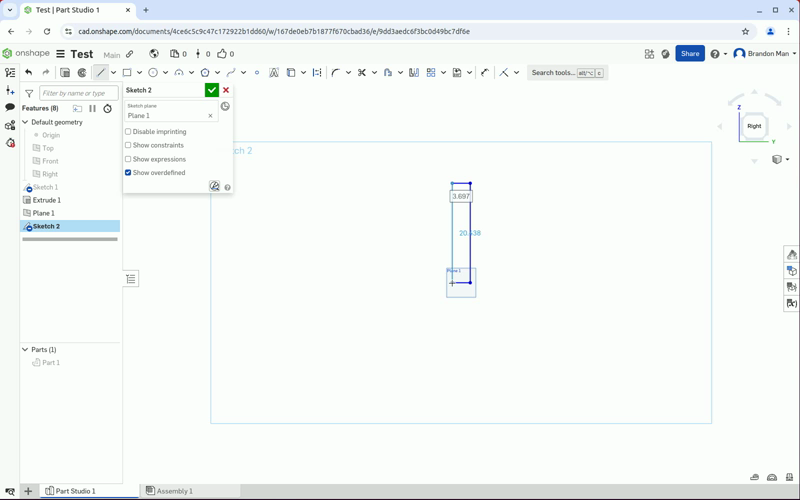
click(452, 282)
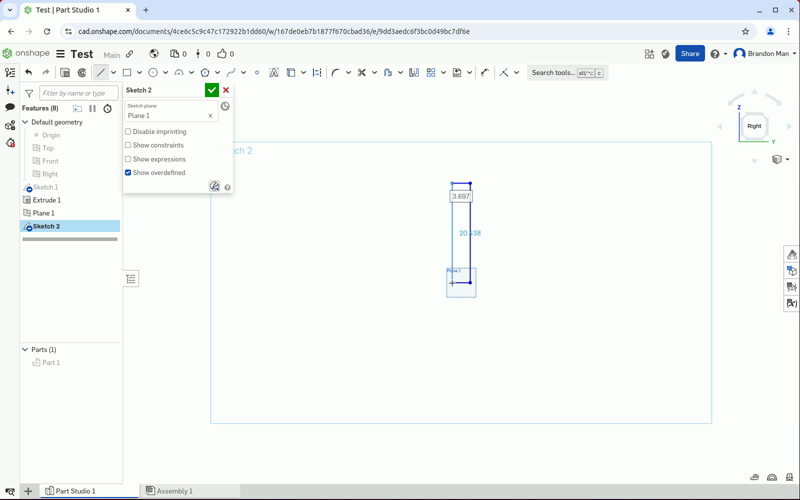
key(esc)
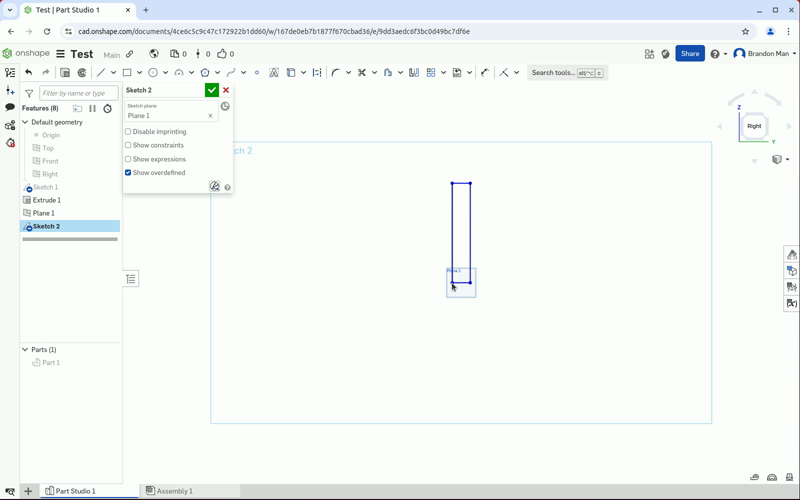
mouse_move(462, 199)
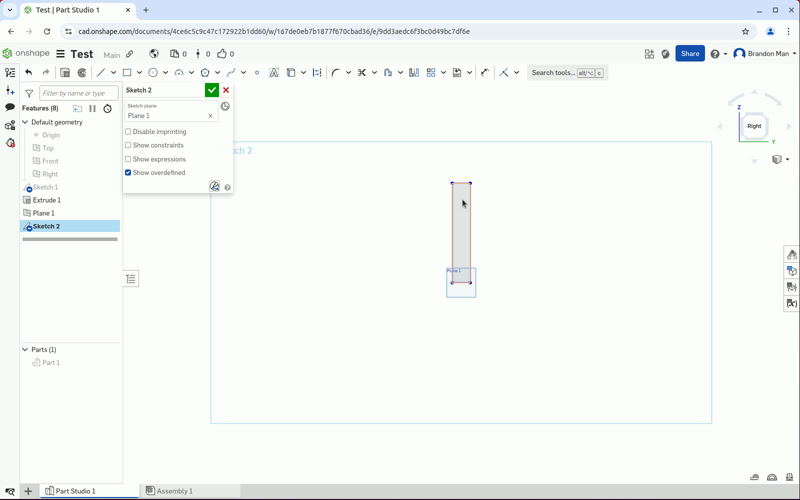
scroll(6)
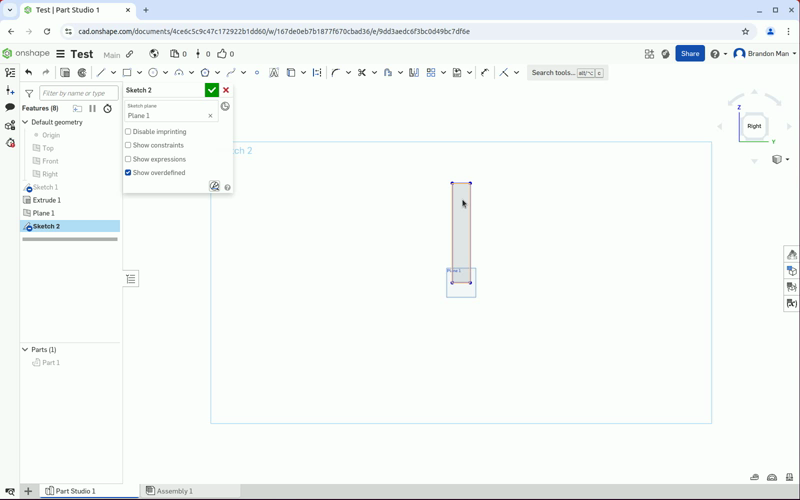
scroll(6)
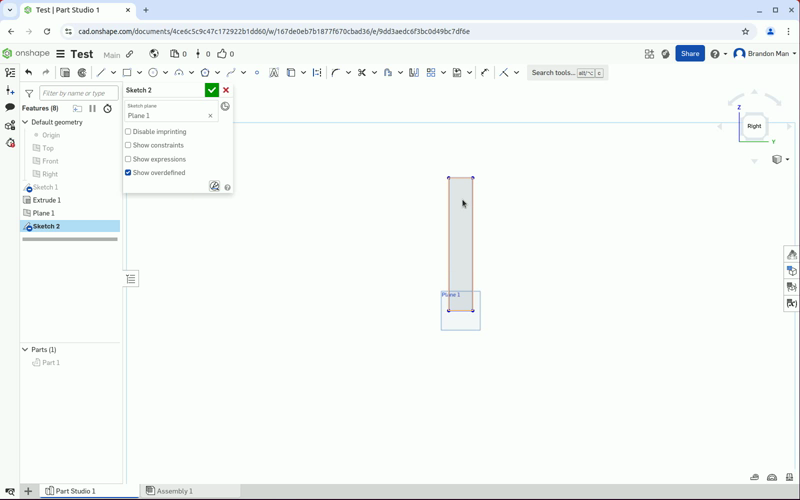
scroll(6)
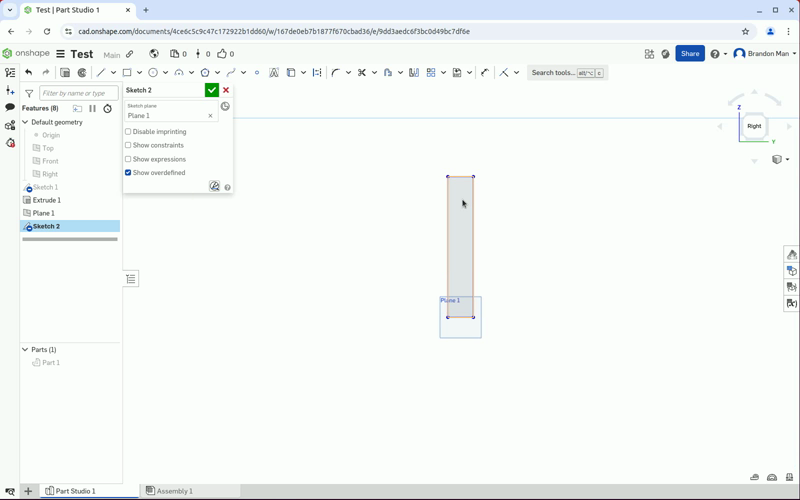
scroll(6)
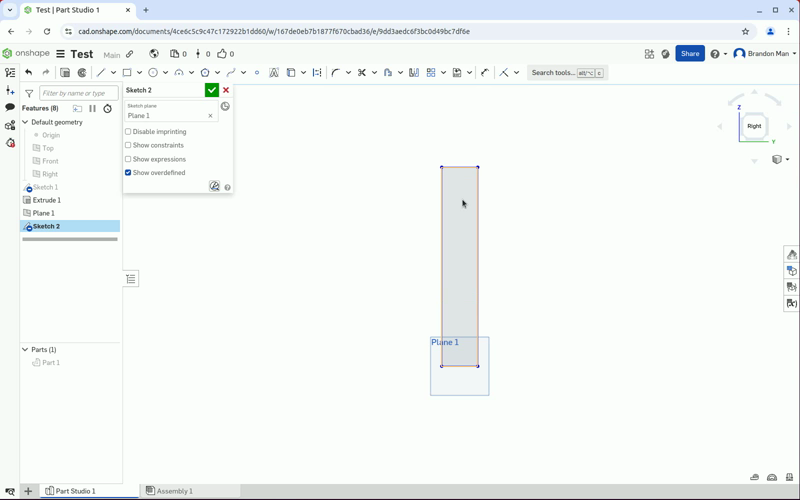
scroll(6)
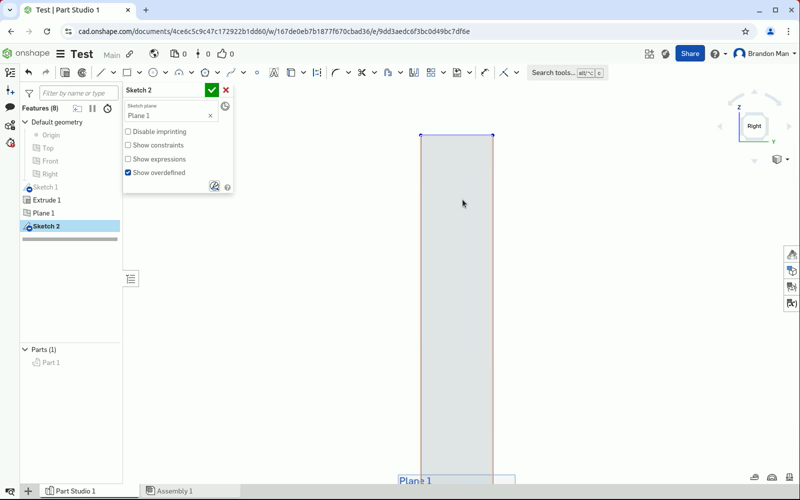
scroll(6)
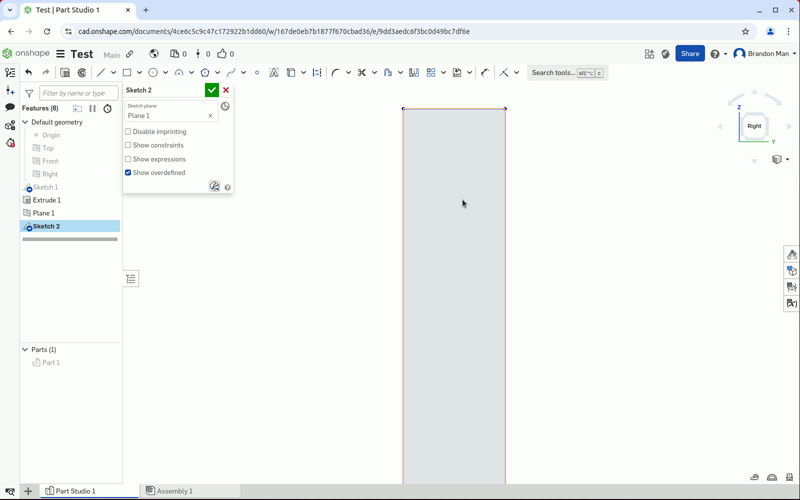
scroll(6)
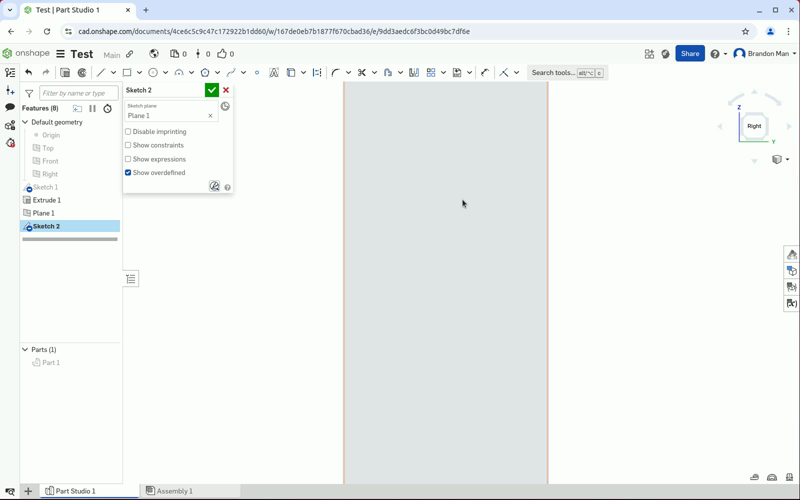
click(462, 199)
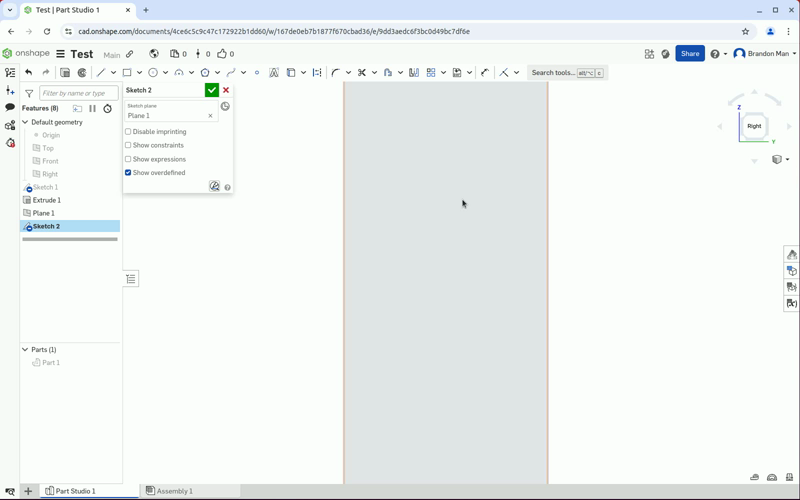
scroll(-6)
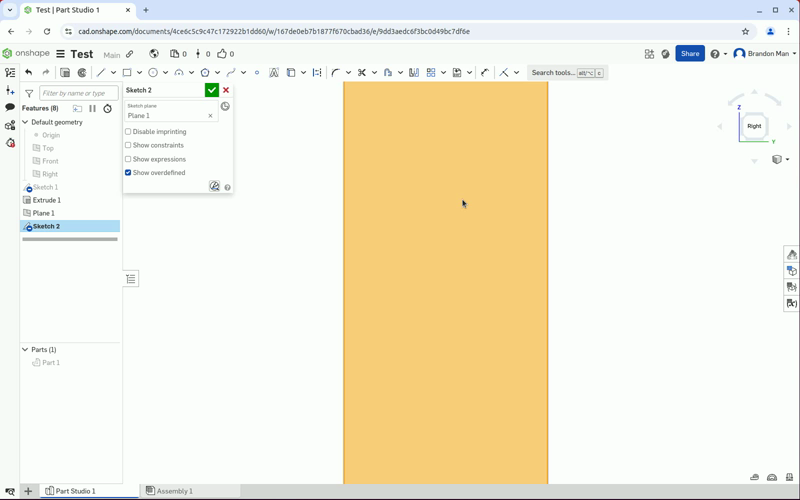
scroll(-6)
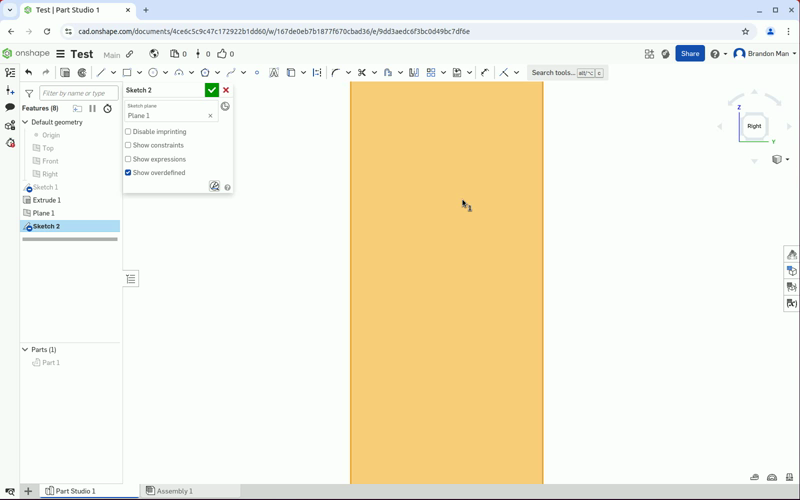
scroll(-6)
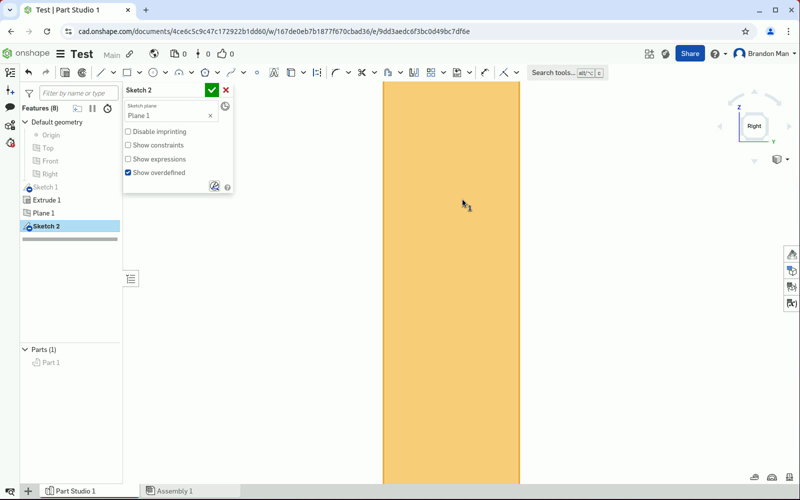
scroll(-6)
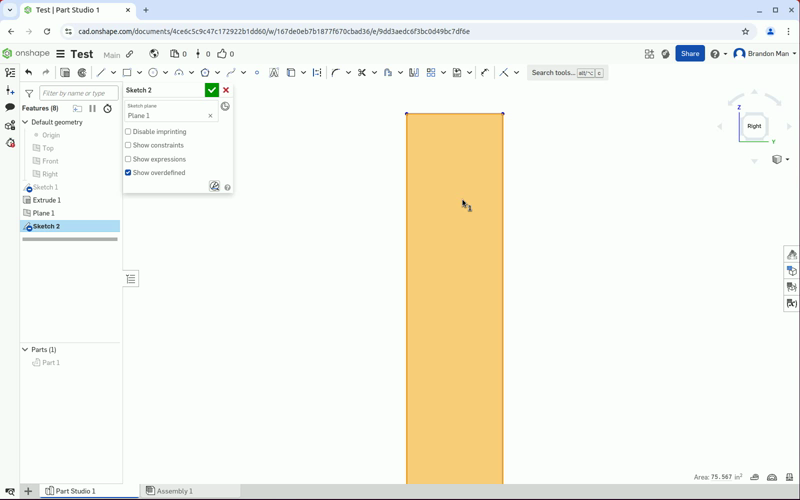
scroll(-6)
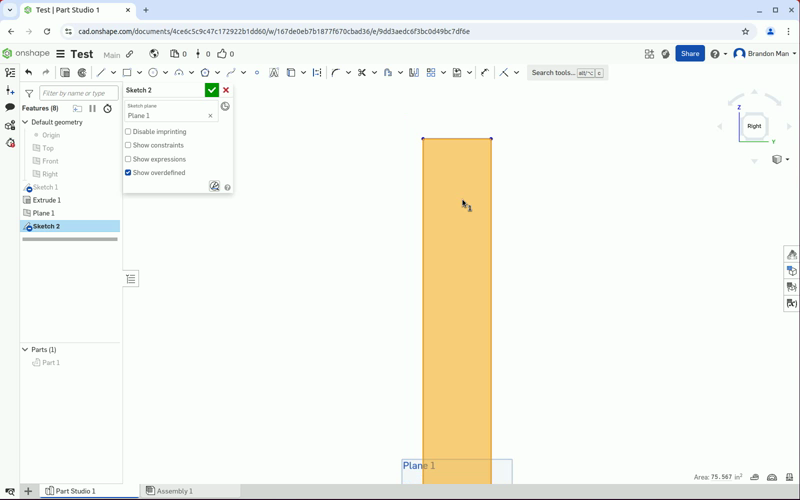
scroll(-6)
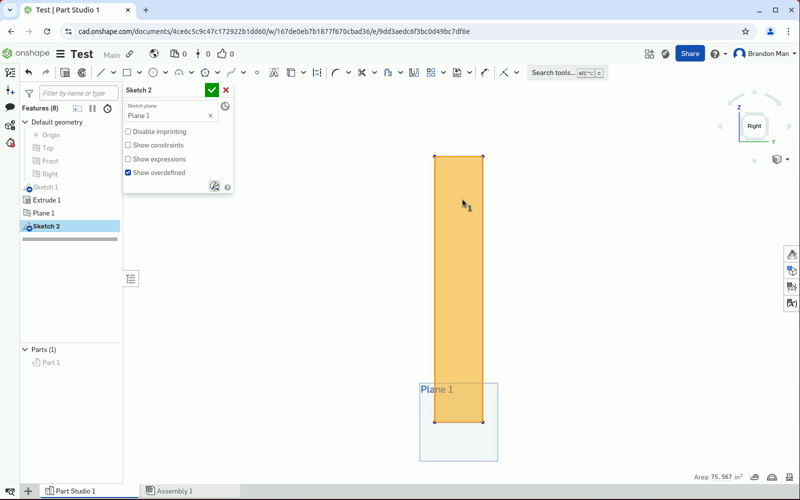
scroll(-6)
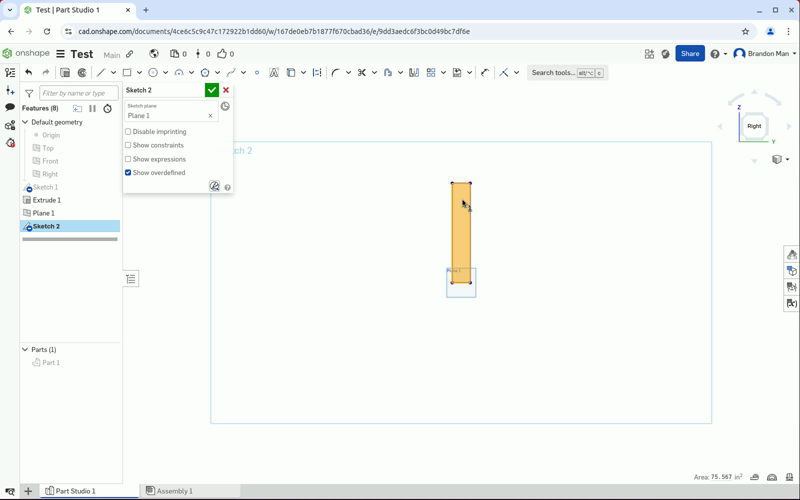
mouse_move(73, 352)
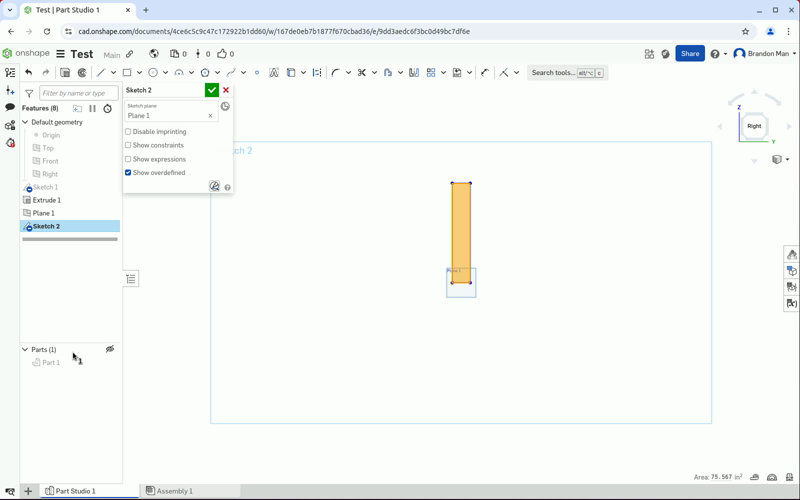
key(shift+y)
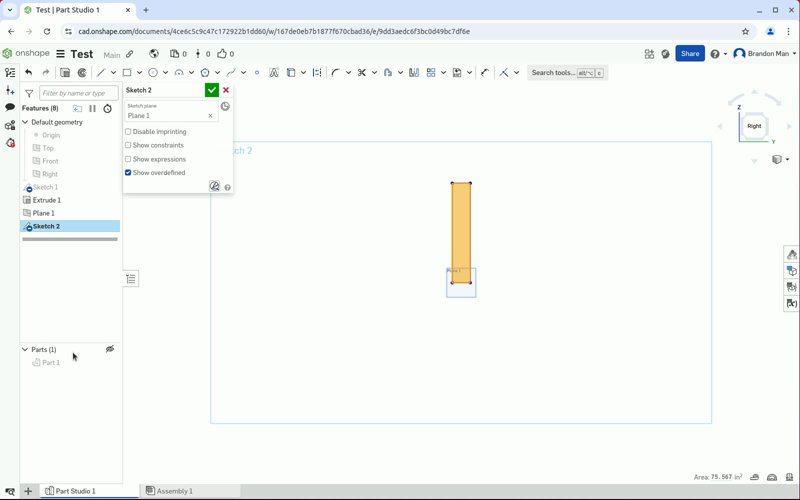
key(shift+e)
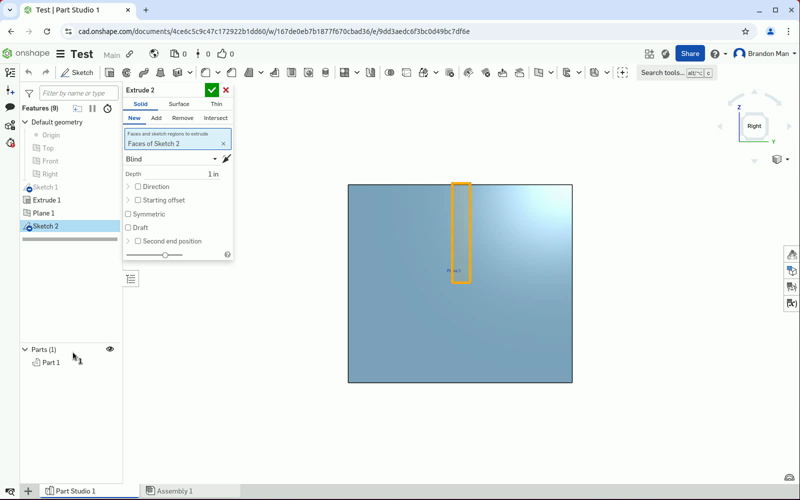
mouse_move(143, 106)
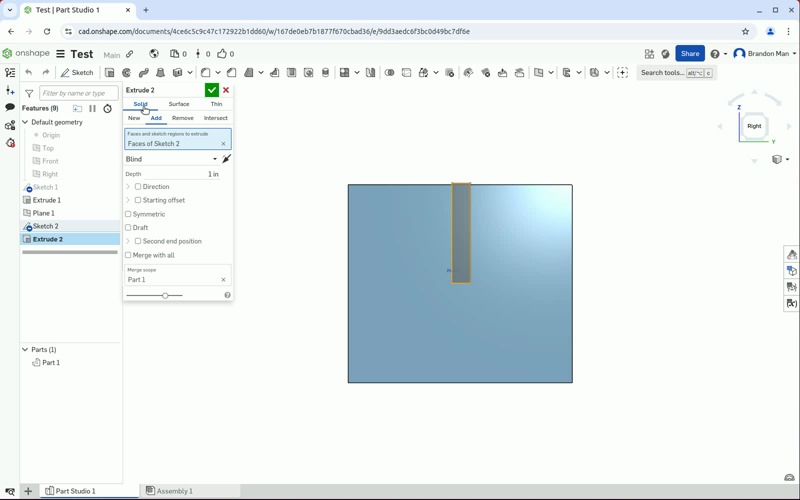
click(143, 106)
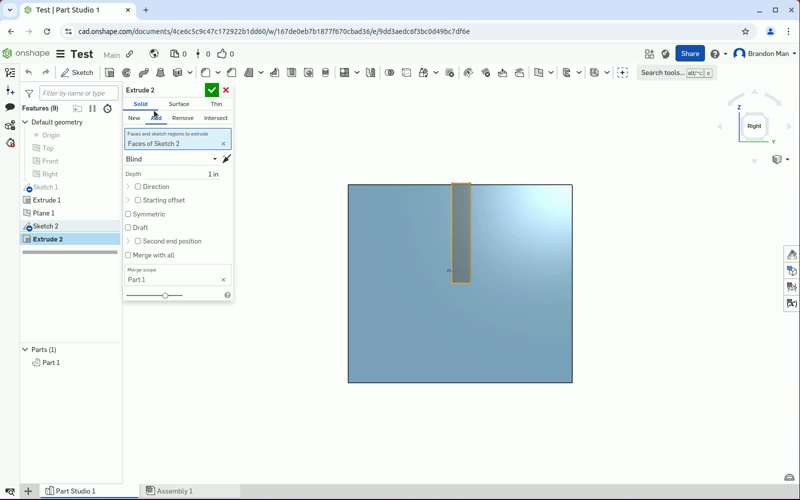
mouse_move(186, 120)
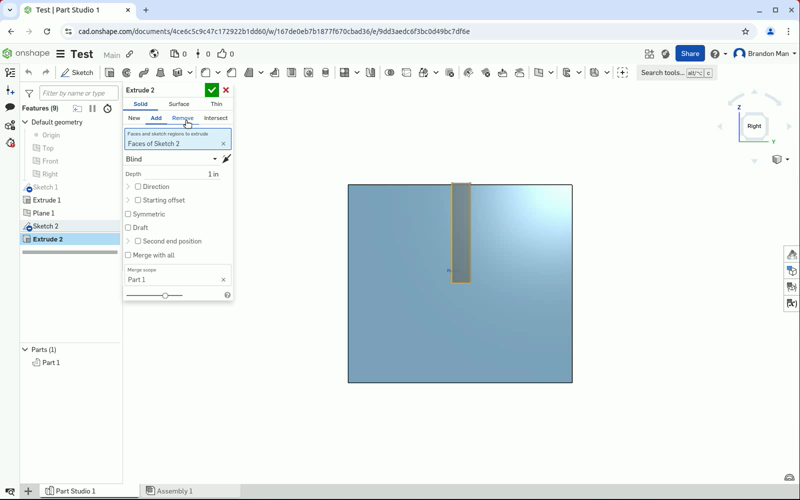
click(186, 120)
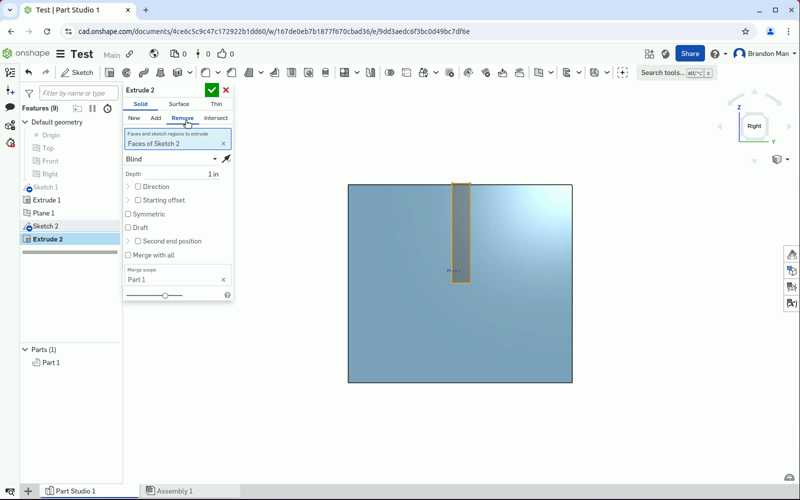
key(tab, 4)
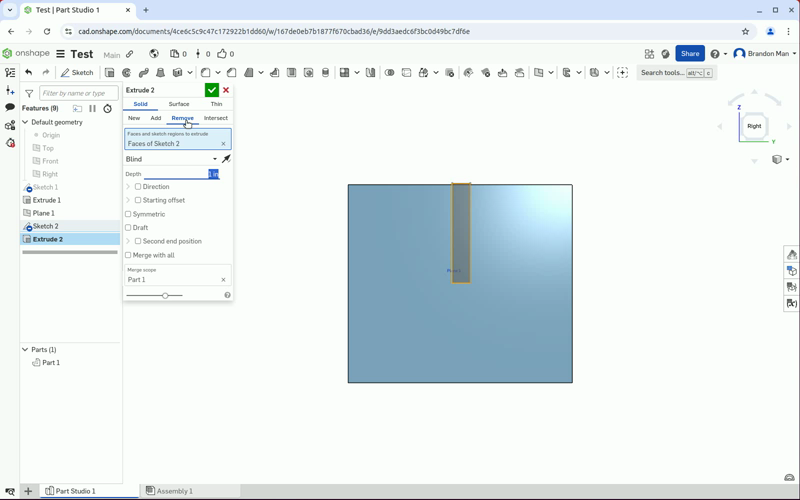
text(5.296)
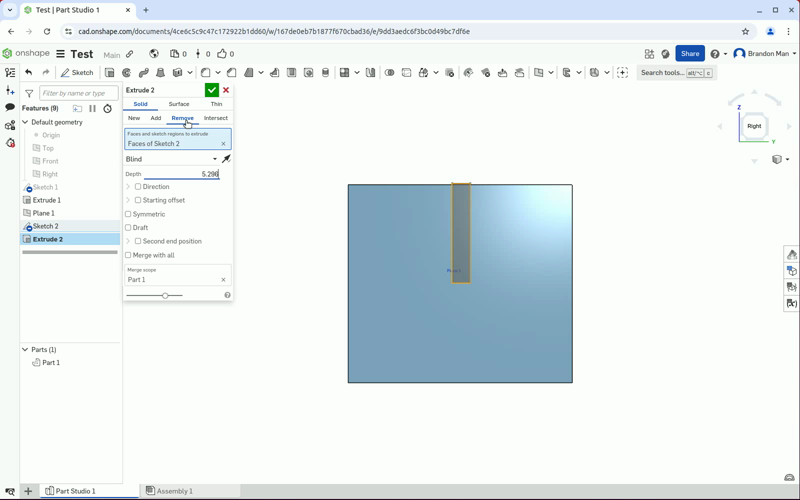
key(tab, 6)
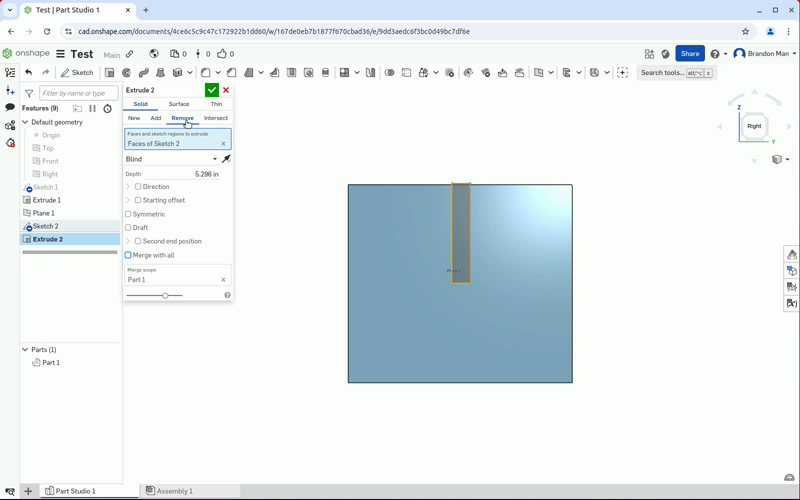
key(space)
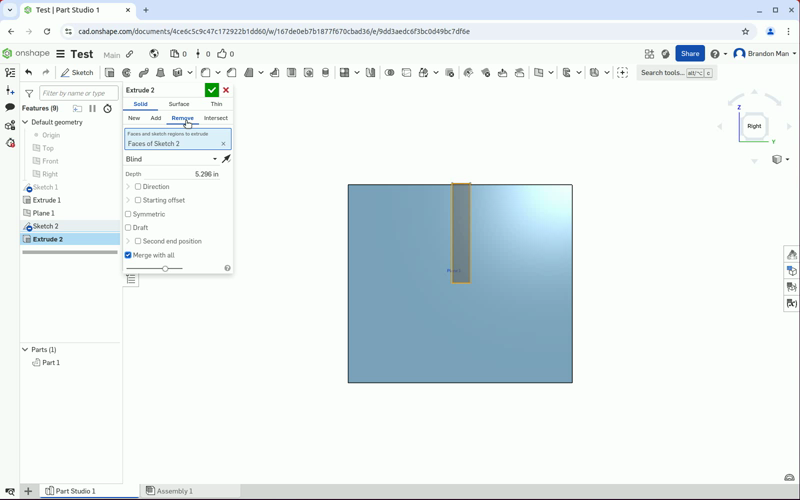
key(enter)
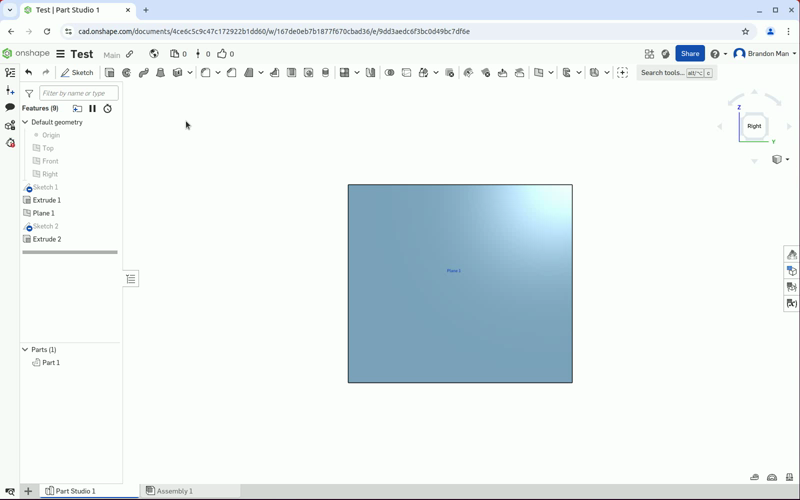
key(shift+h)
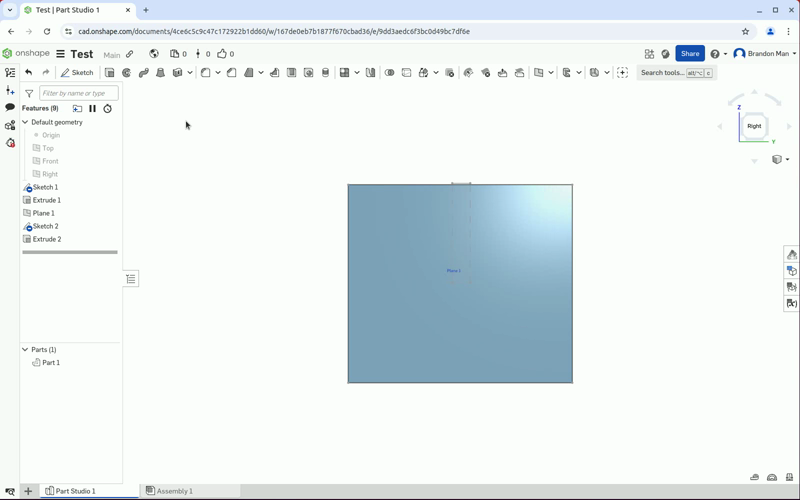
key(shift+h)
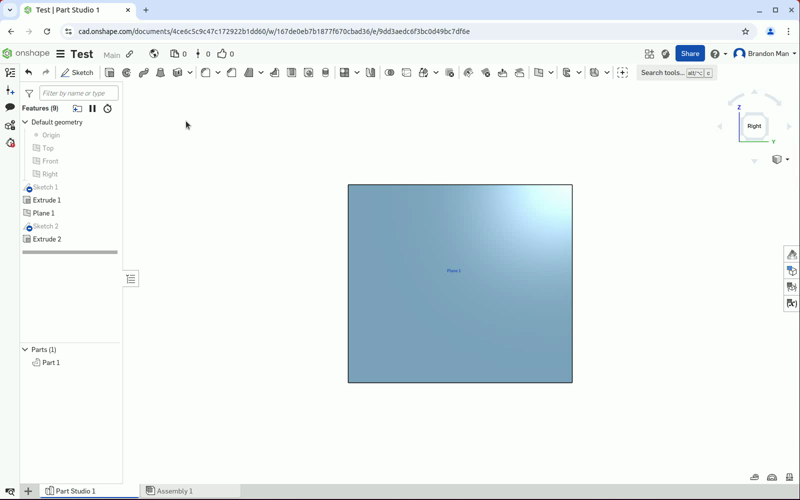
mouse_move(73, 189)
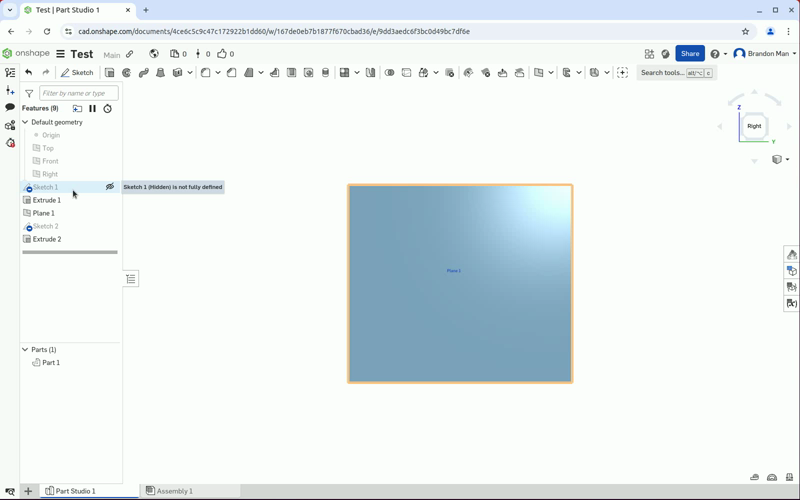
click(73, 189)
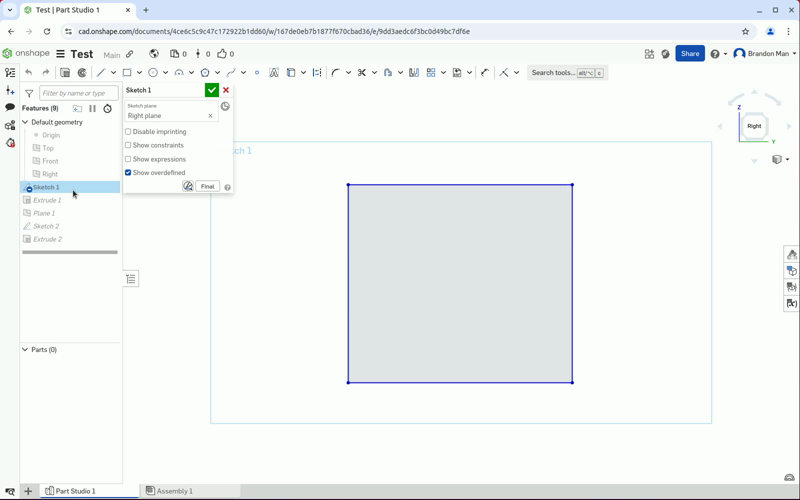
mouse_move(229, 92)
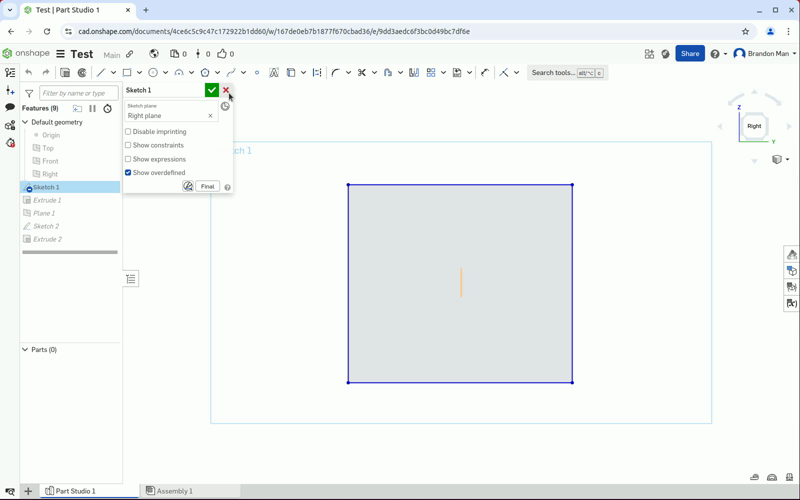
click(229, 92)
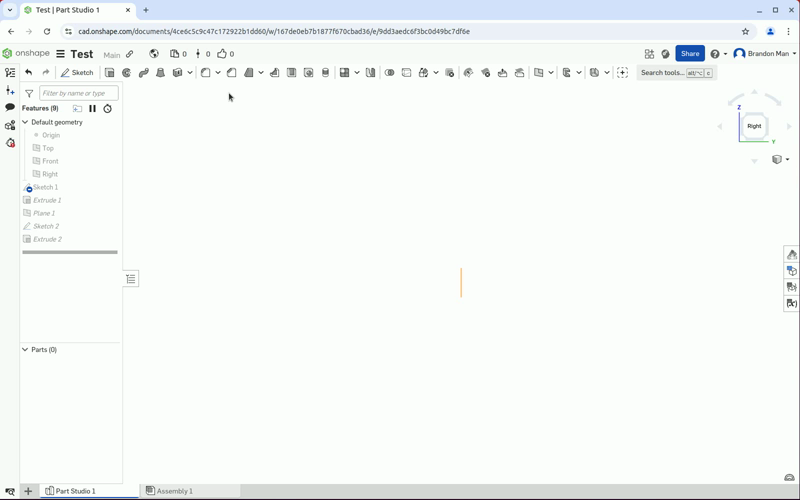
mouse_move(73, 352)
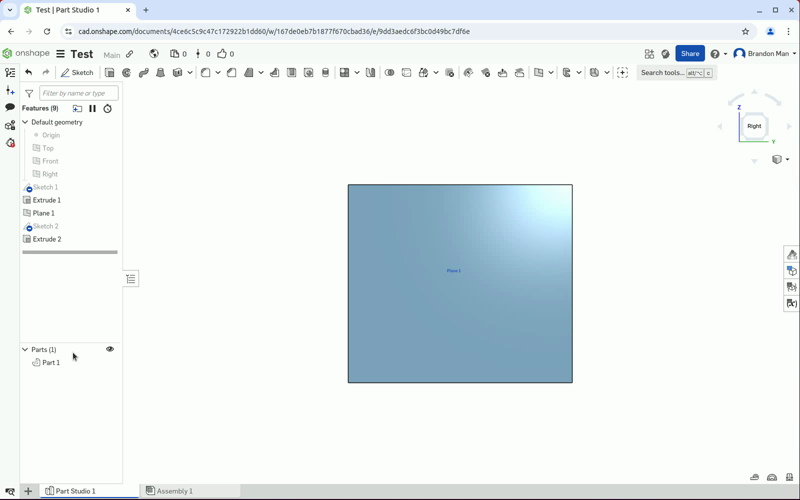
key(y)
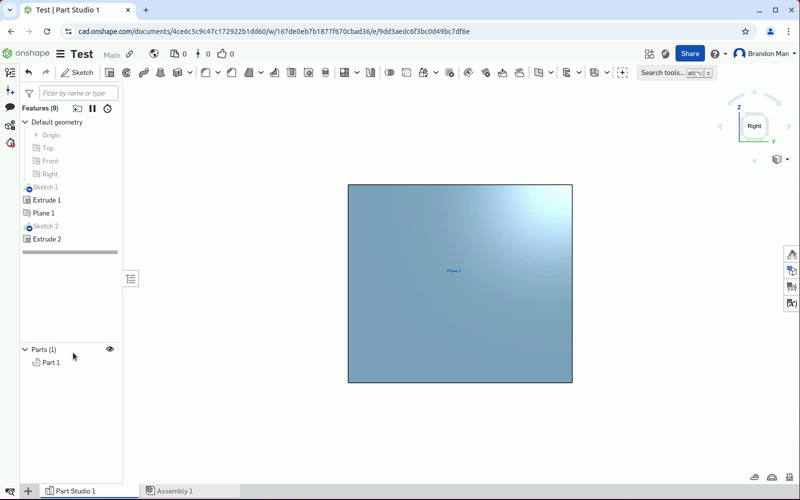
key(shift+p)
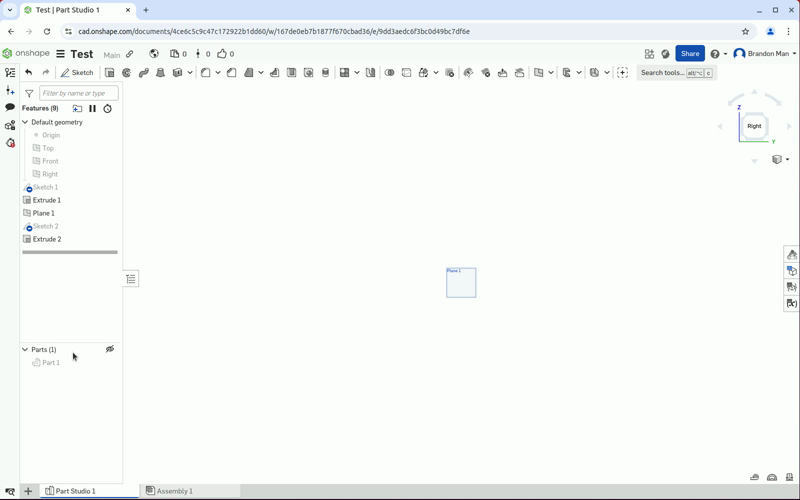
key(space)
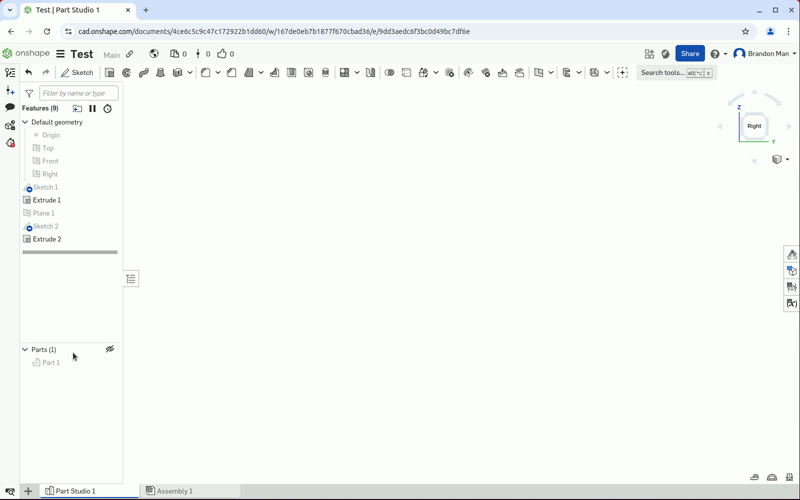
key_down(shift)
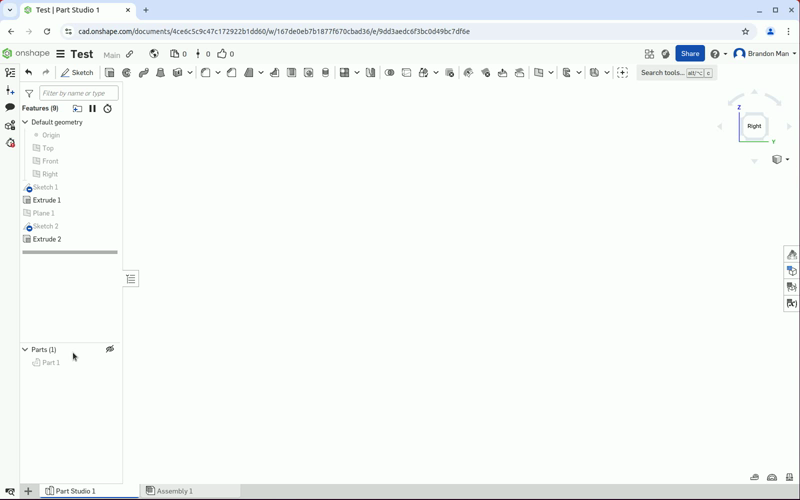
key(right)
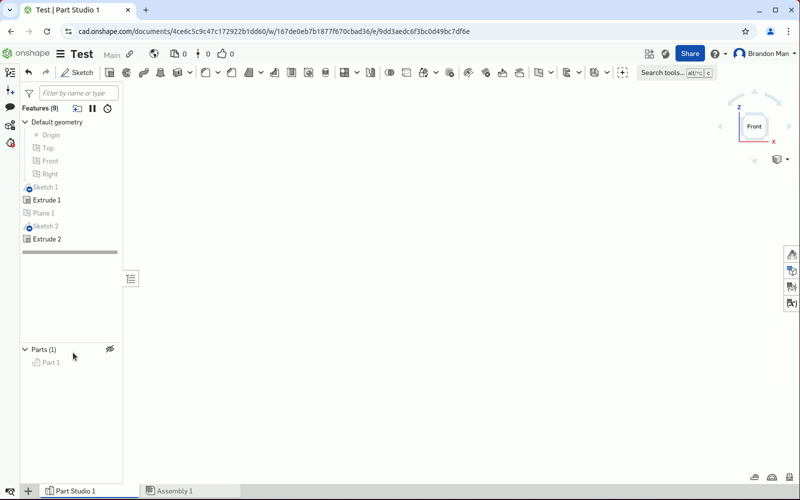
key_up(shift)
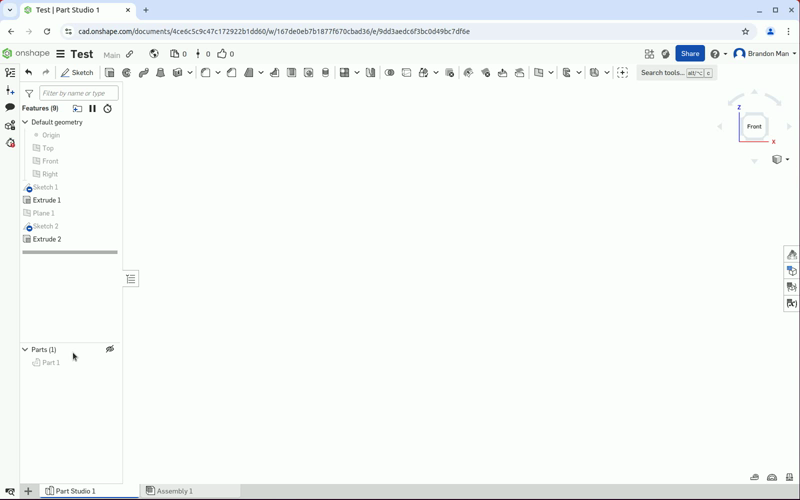
key(space)
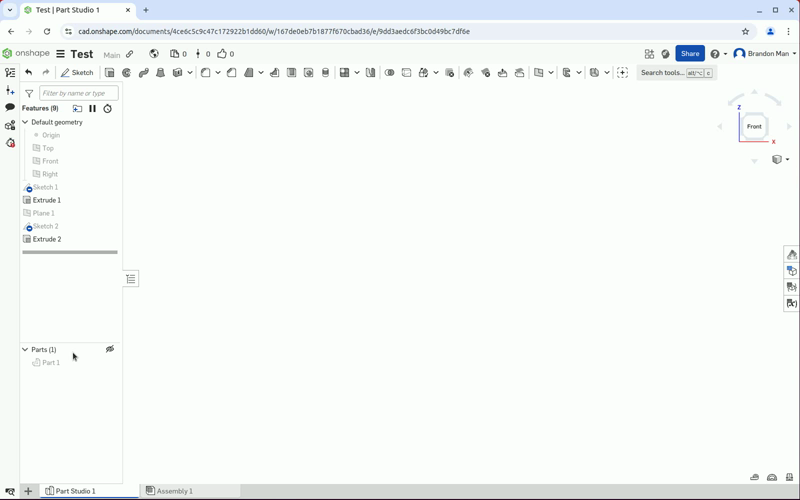
key_down(shift)
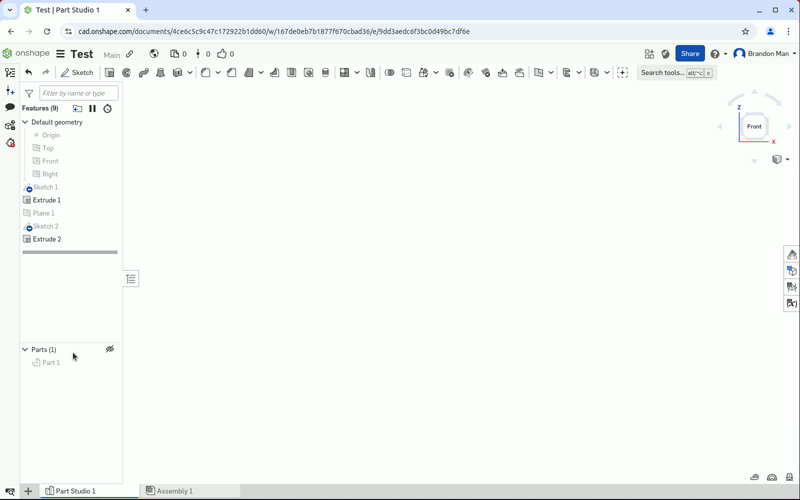
key(down)
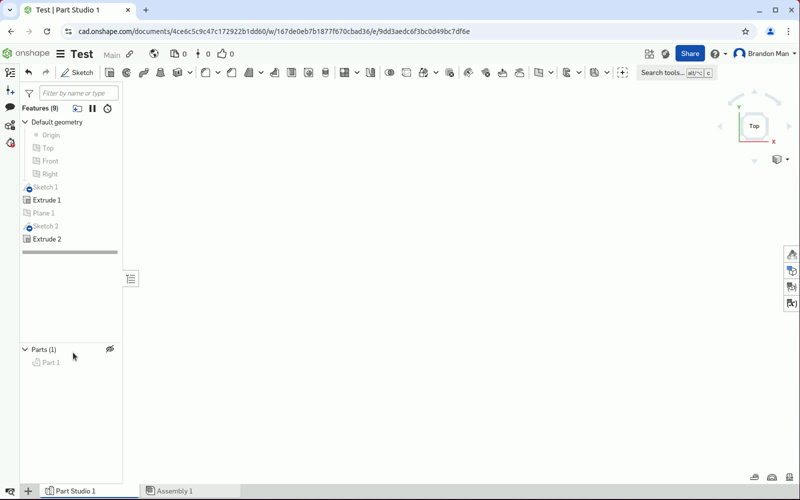
key_up(shift)
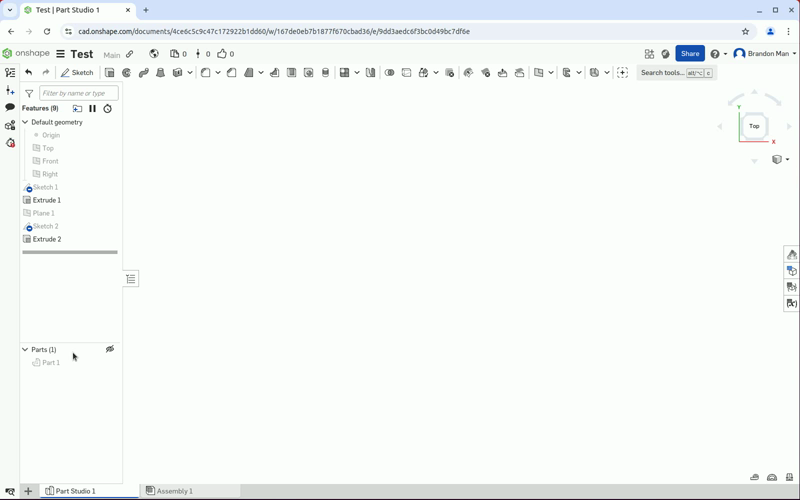
mouse_move(73, 352)
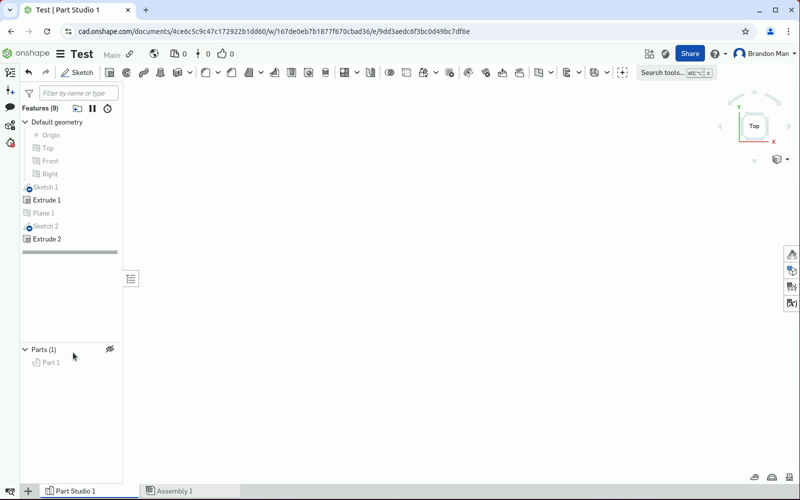
key(shift+y)
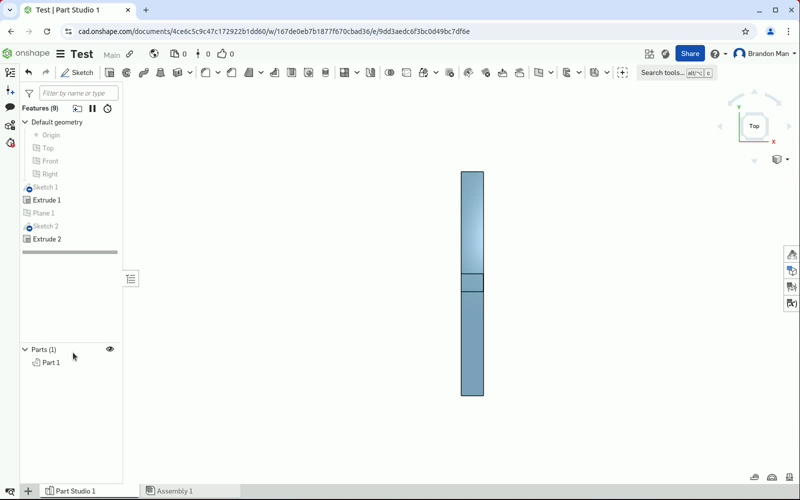
mouse_move(541, 75)
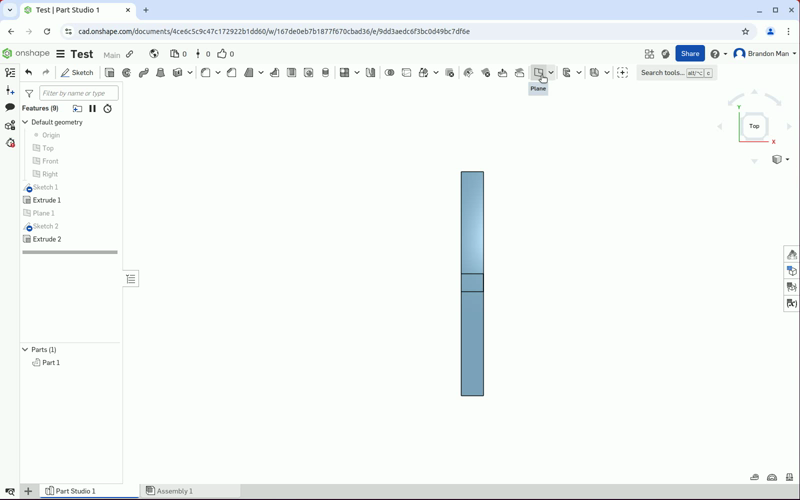
click(541, 75)
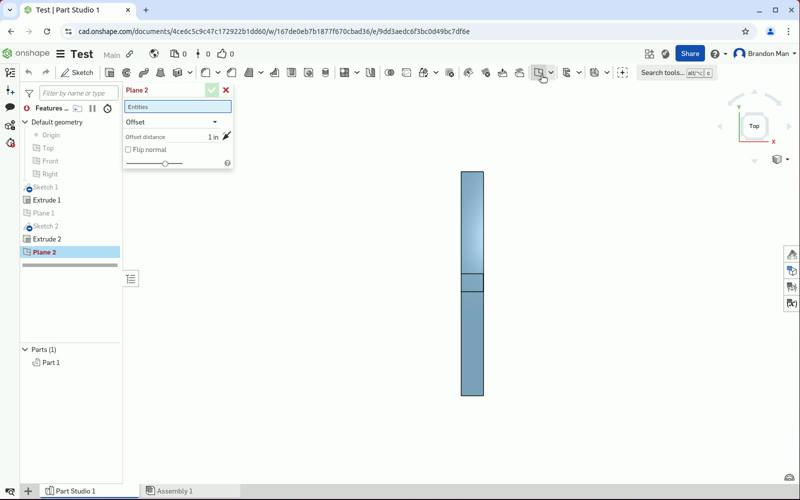
mouse_move(73, 150)
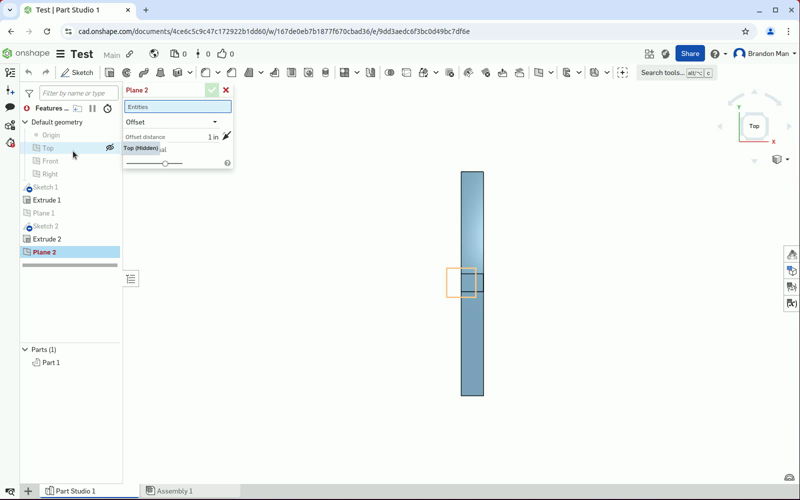
click(73, 150)
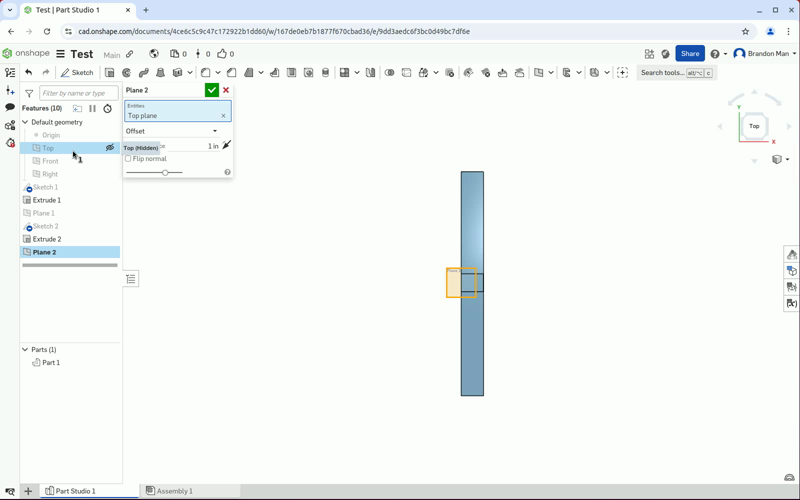
key(tab, 2)
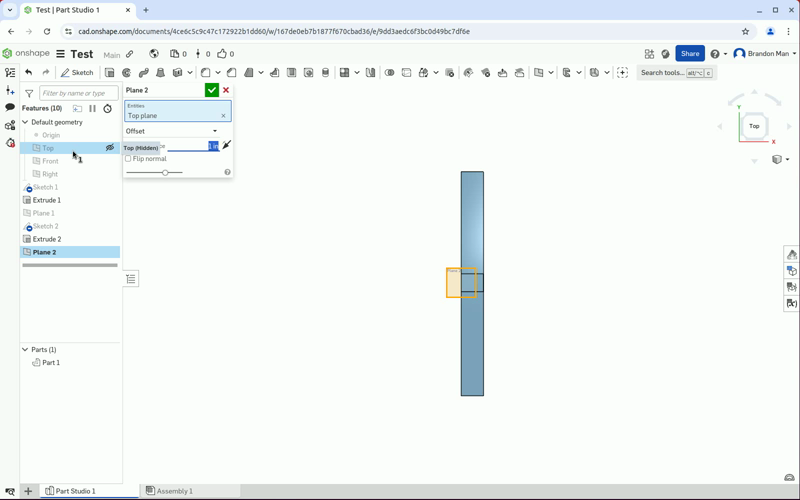
text(20.459)
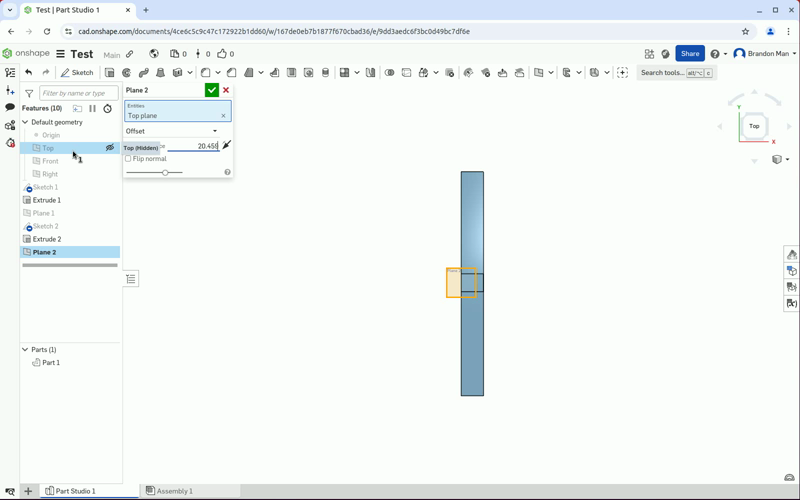
key(enter, 2)
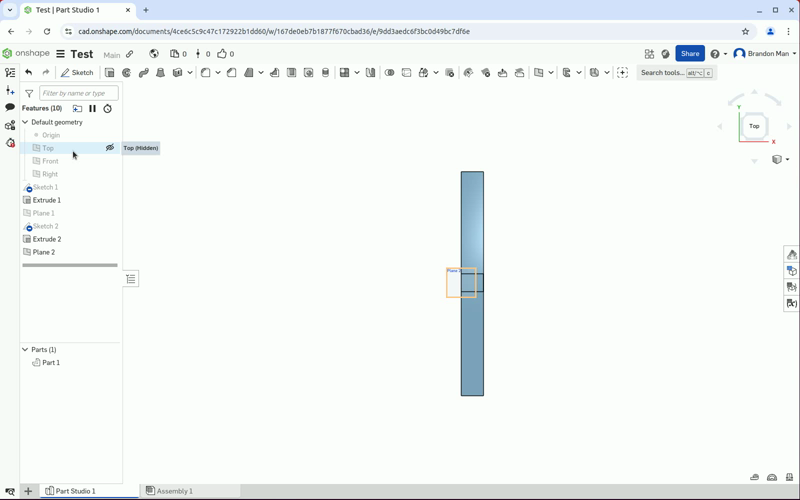
key(shift+s)
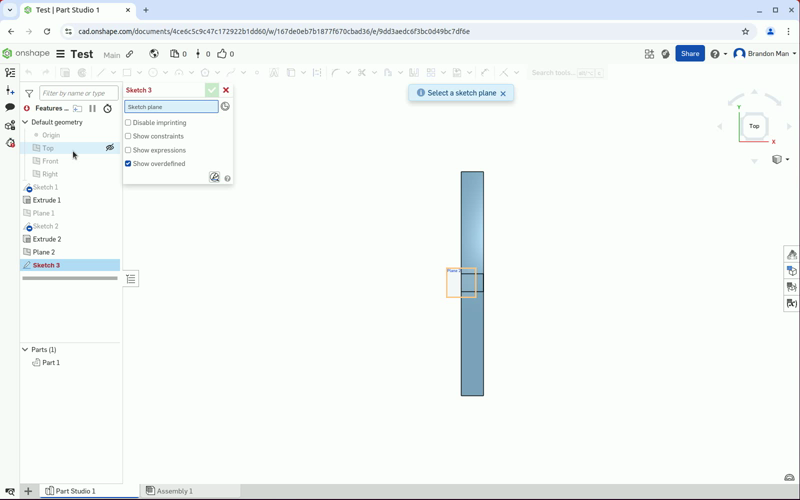
mouse_move(73, 254)
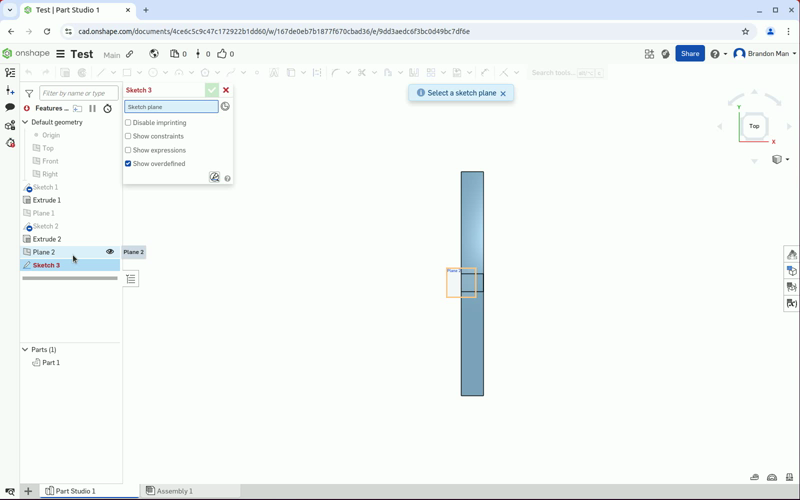
click(73, 254)
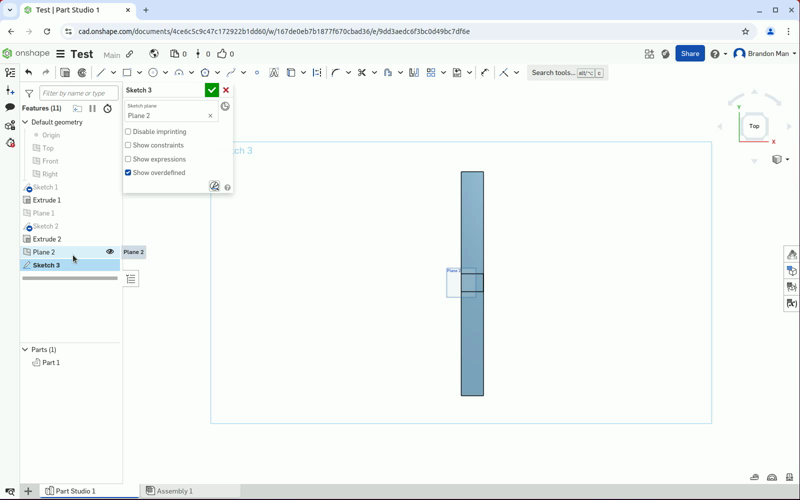
mouse_move(73, 352)
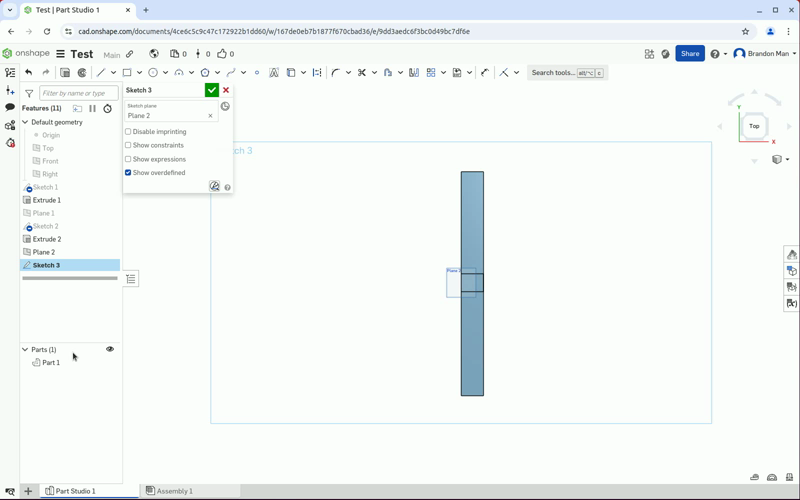
key(y)
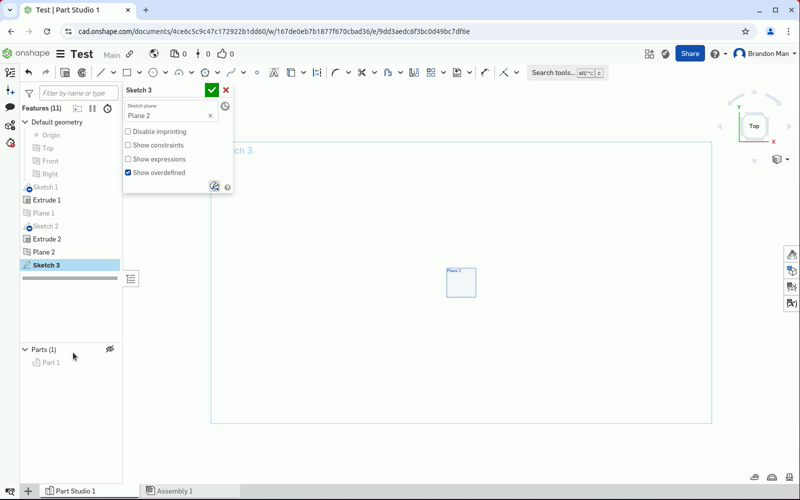
key(l)
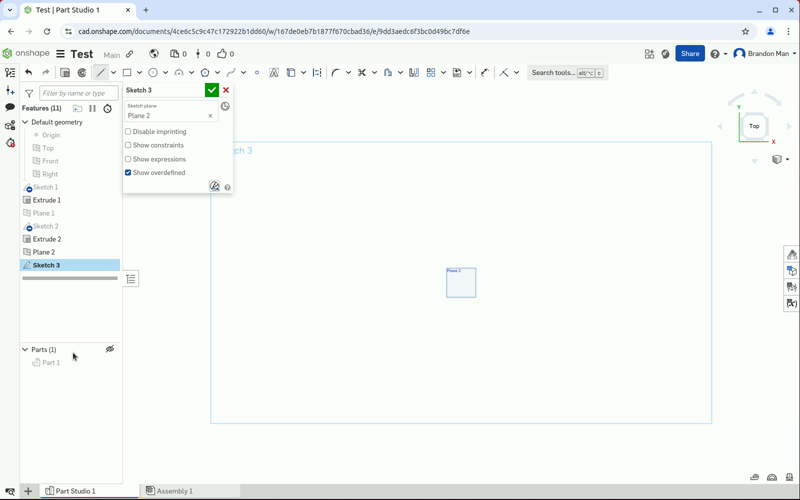
key_down(shift)
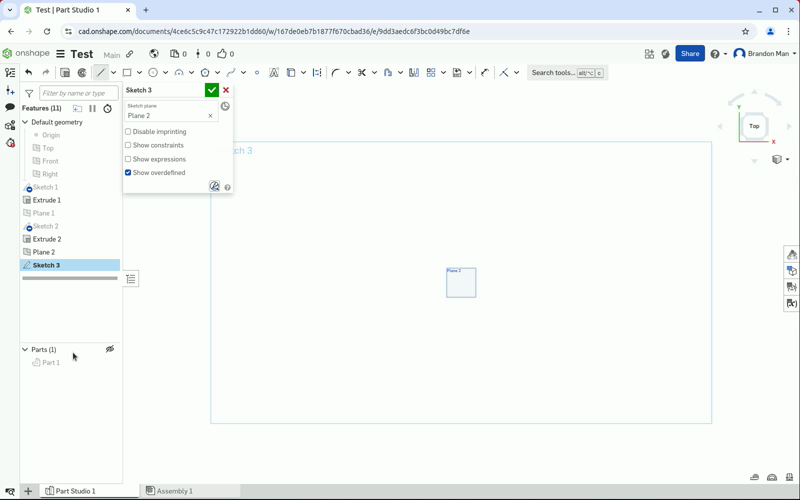
mouse_move(483, 274)
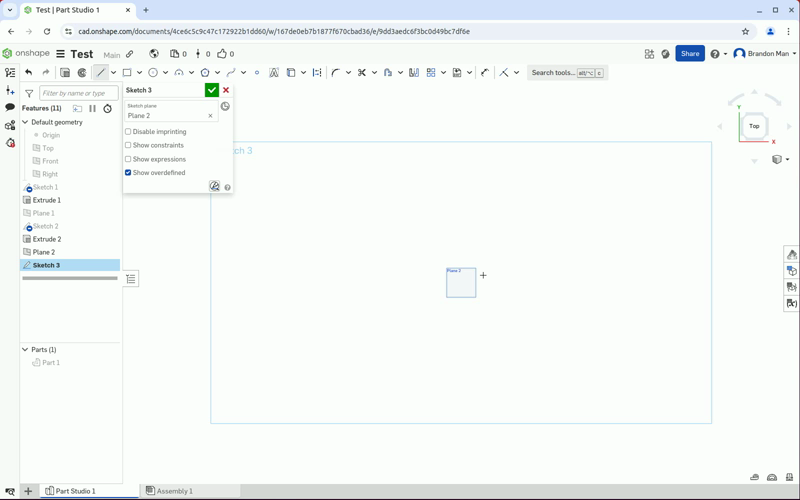
click(483, 274)
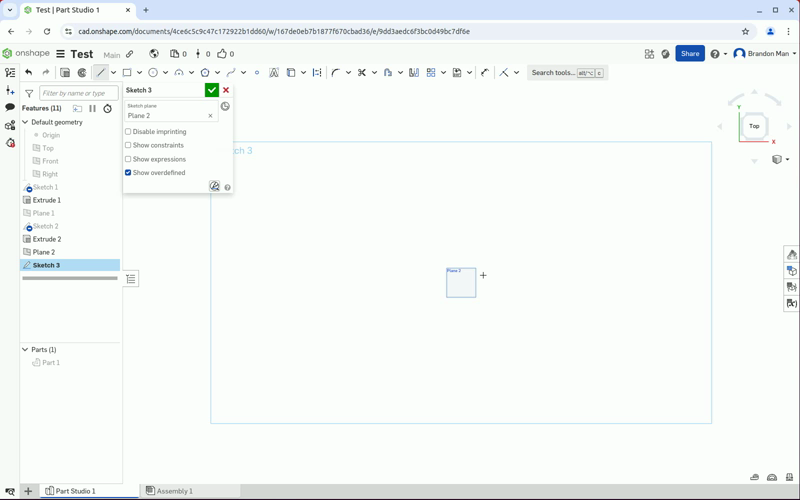
key_up(shift)
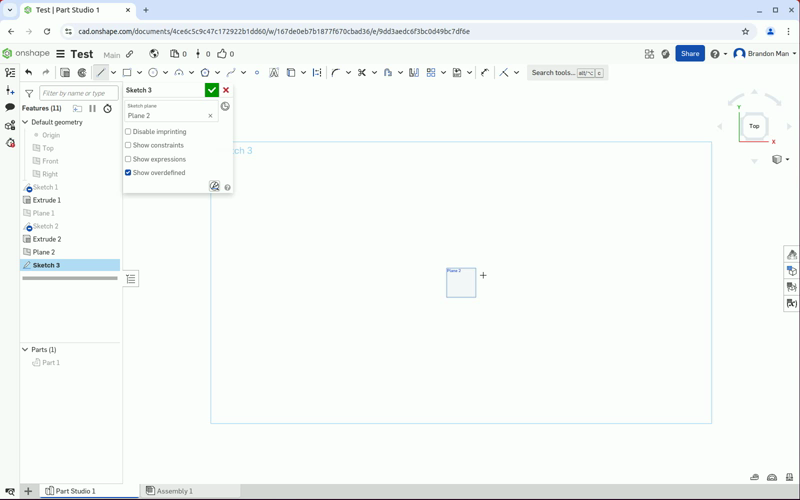
key_down(shift)
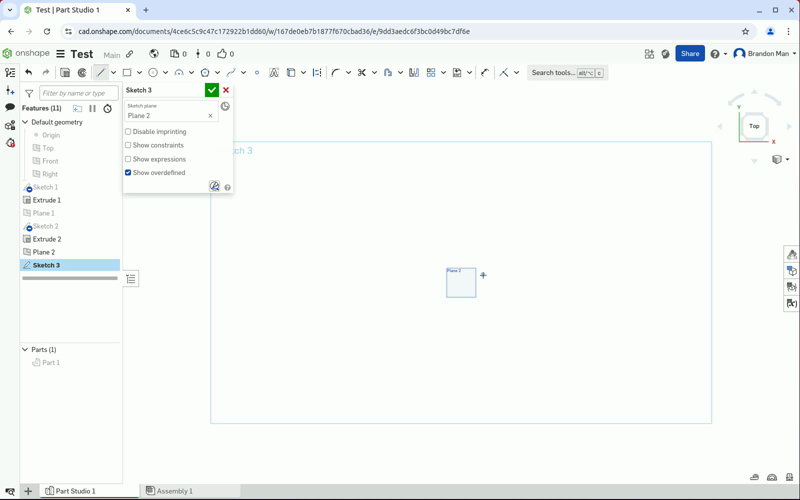
mouse_move(513, 274)
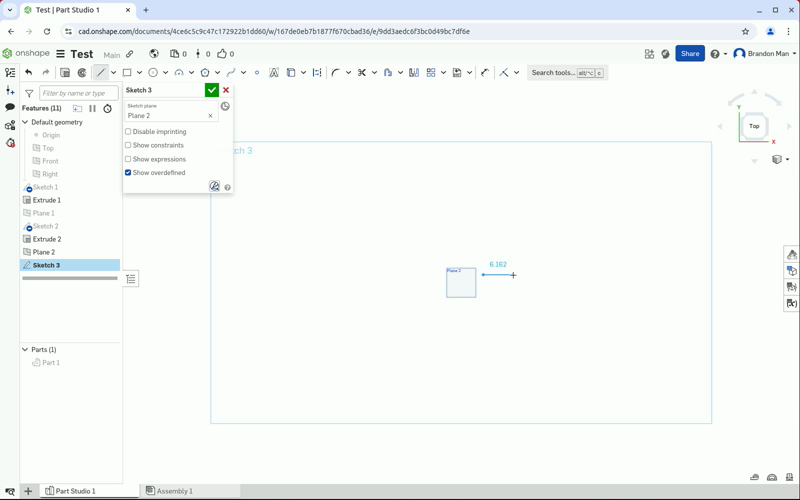
mouse_move(505, 274)
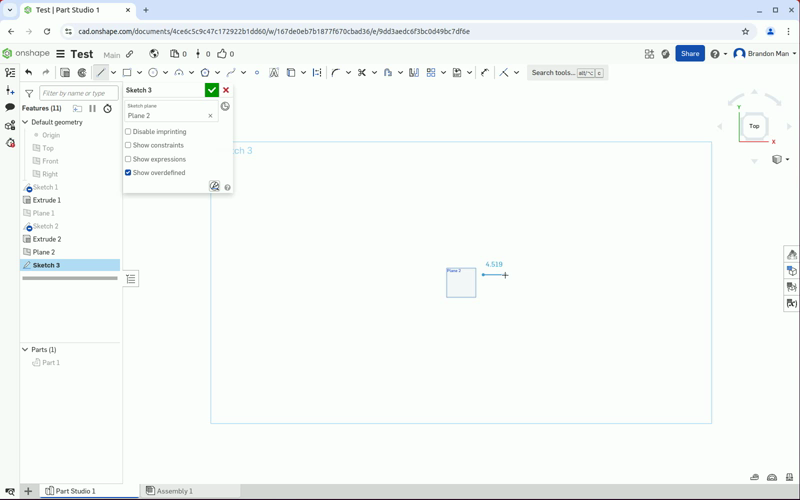
click(505, 274)
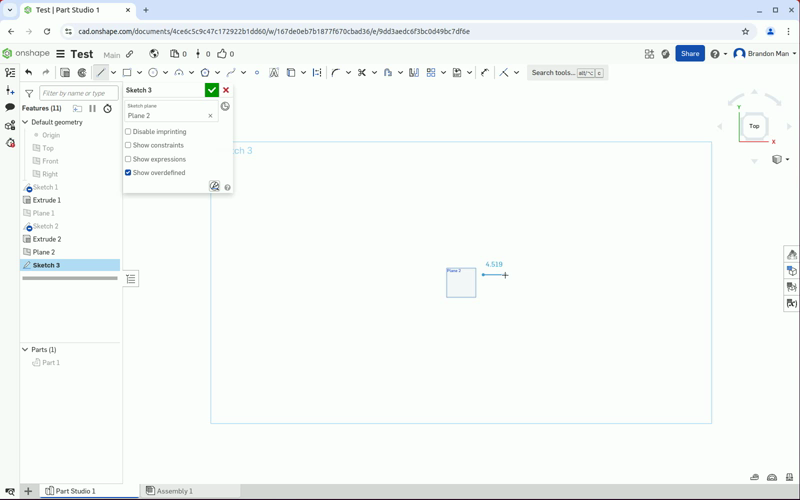
key_up(shift)
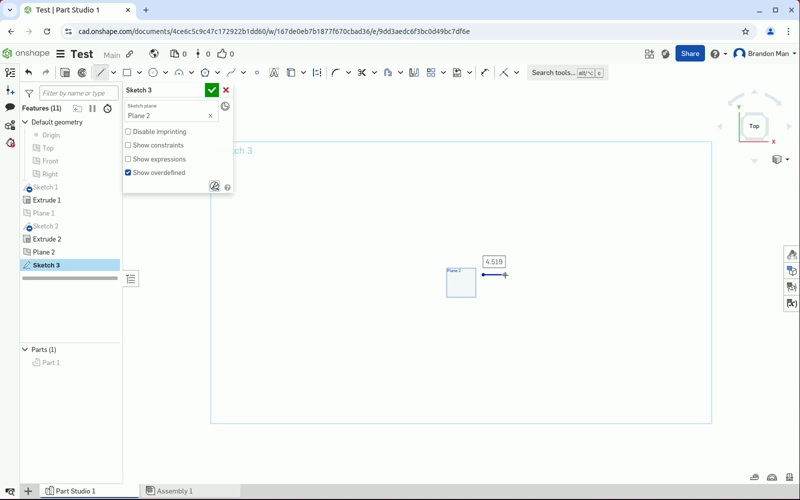
key_down(shift)
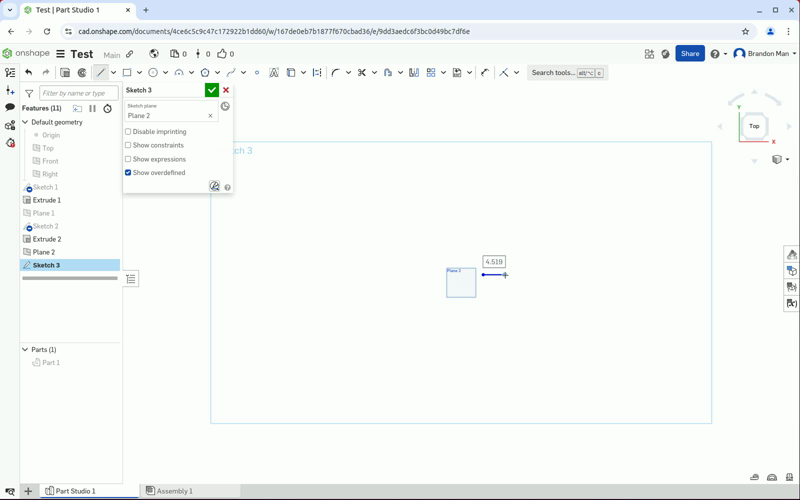
mouse_move(535, 274)
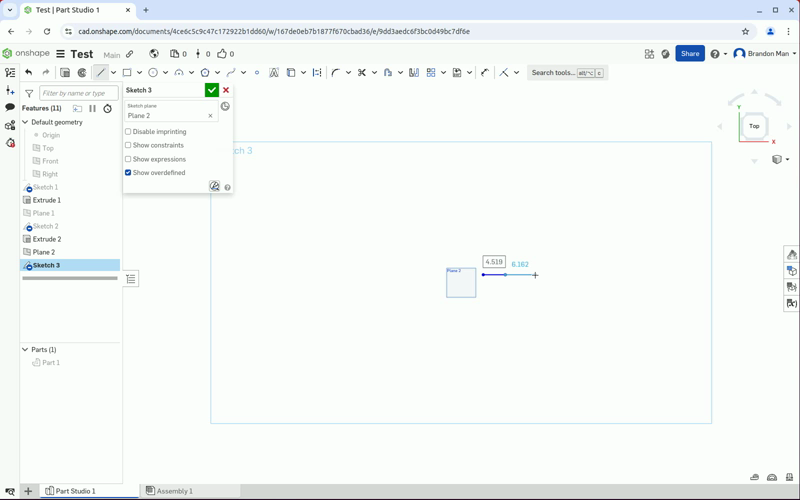
mouse_move(505, 230)
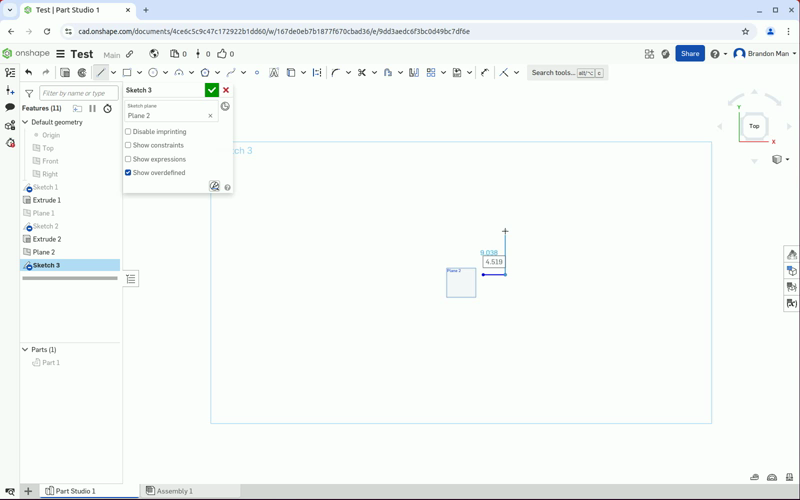
click(505, 230)
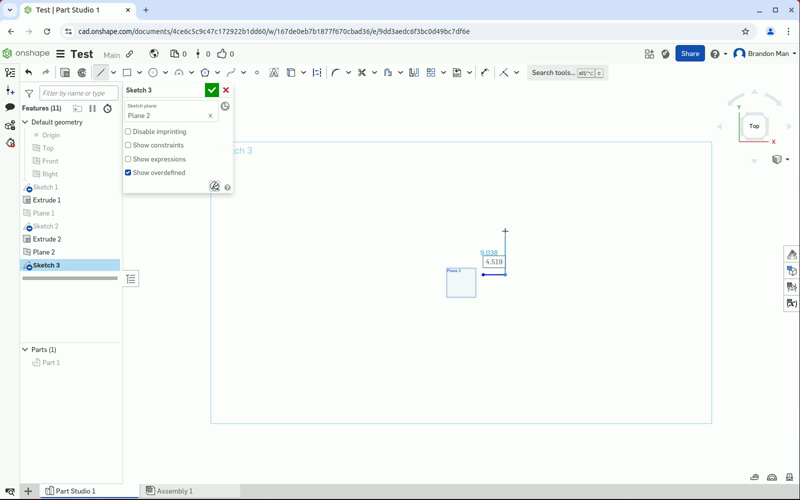
key_up(shift)
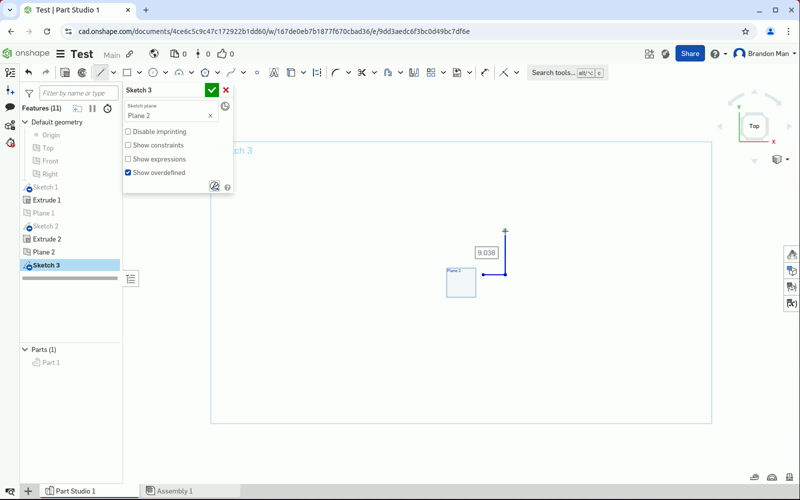
key_down(shift)
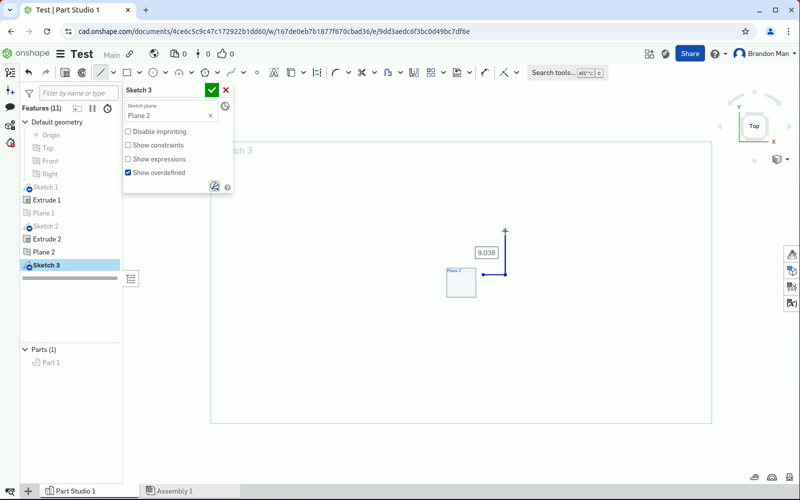
mouse_move(535, 230)
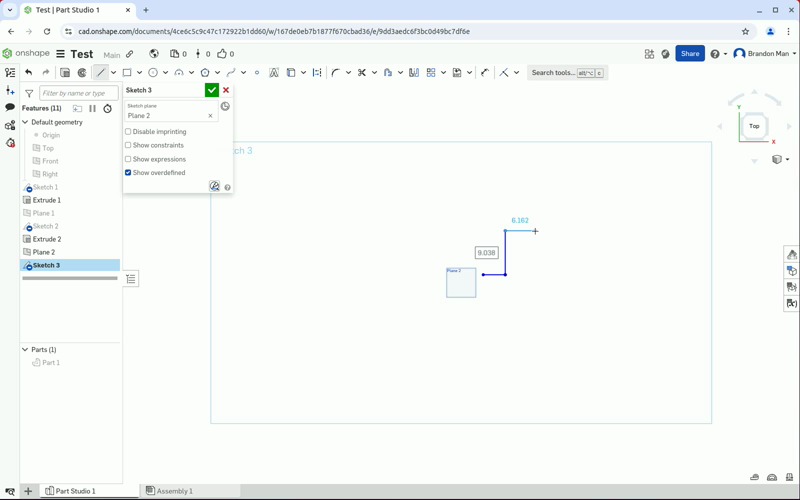
mouse_move(483, 230)
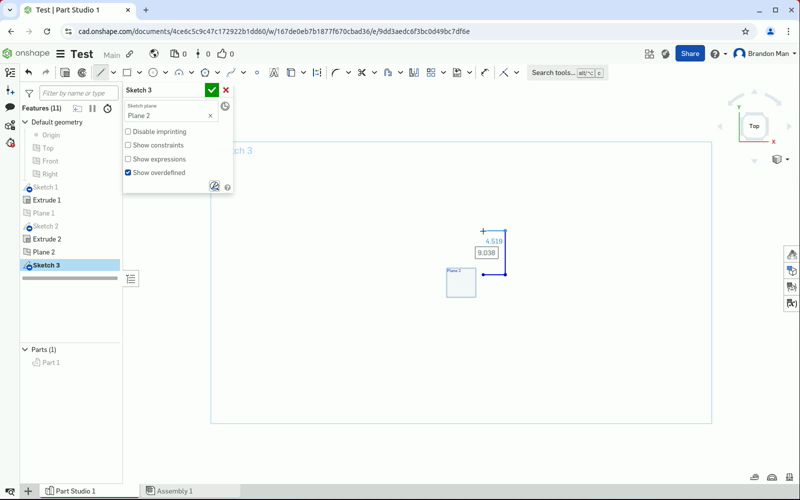
click(483, 230)
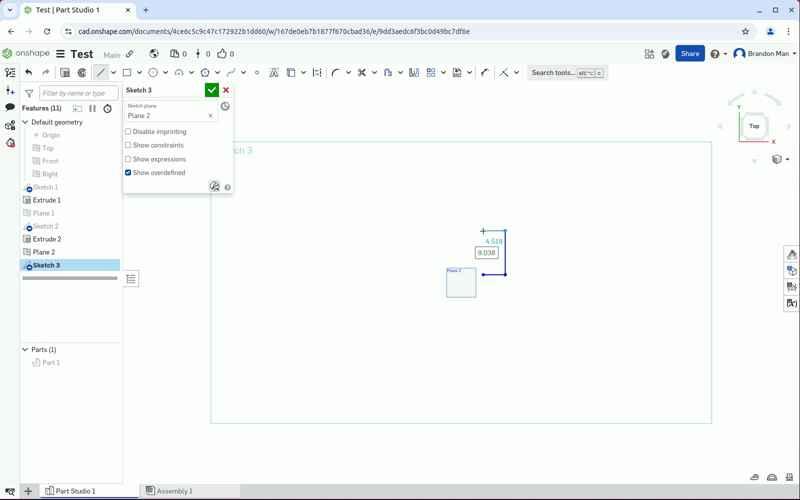
key_up(shift)
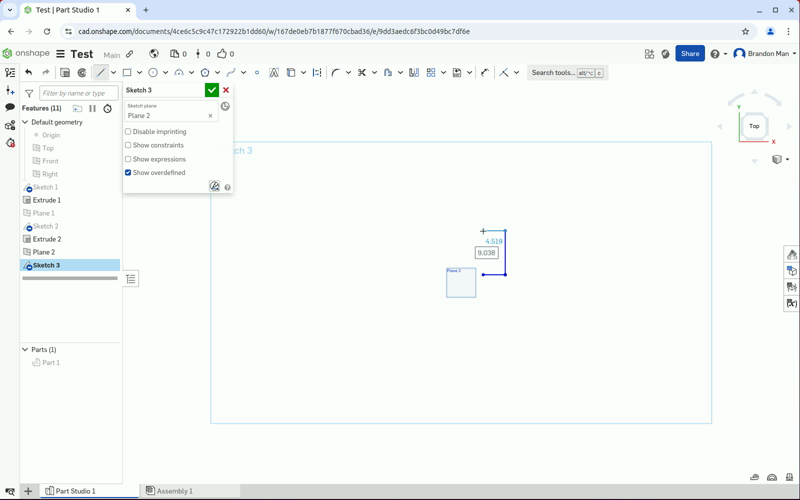
mouse_move(513, 230)
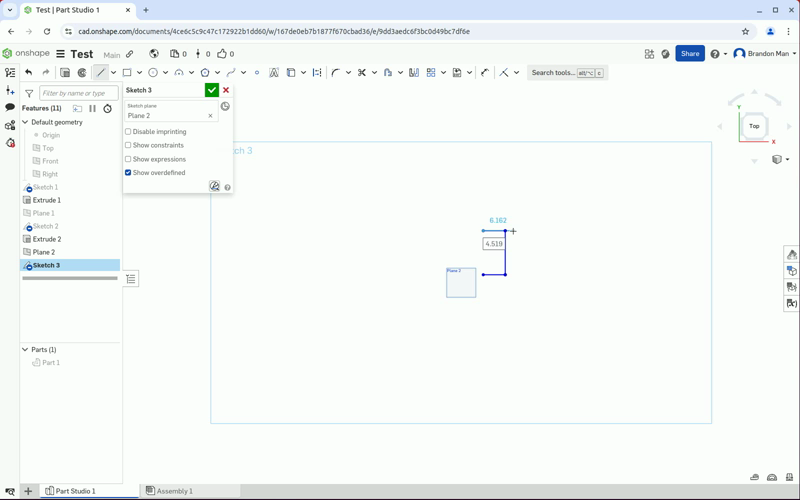
key_down(shift)
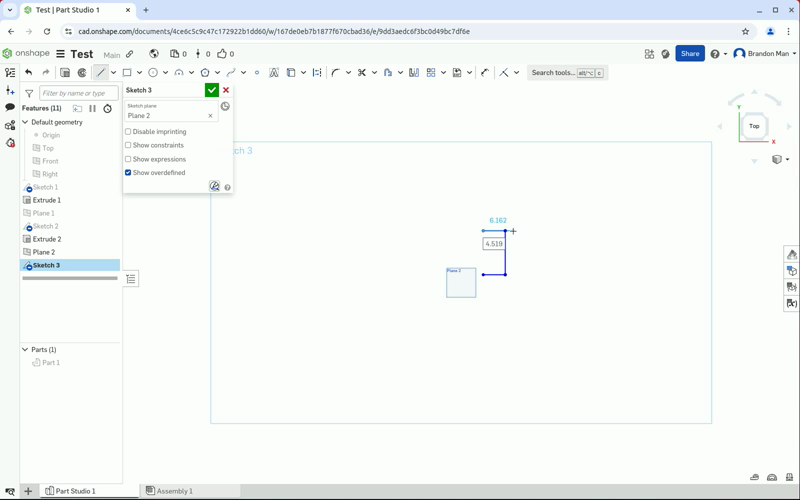
mouse_move(483, 274)
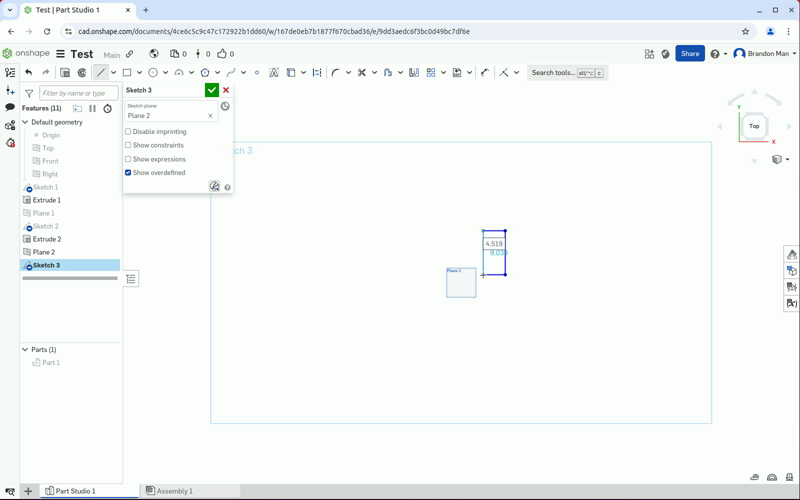
key_up(shift)
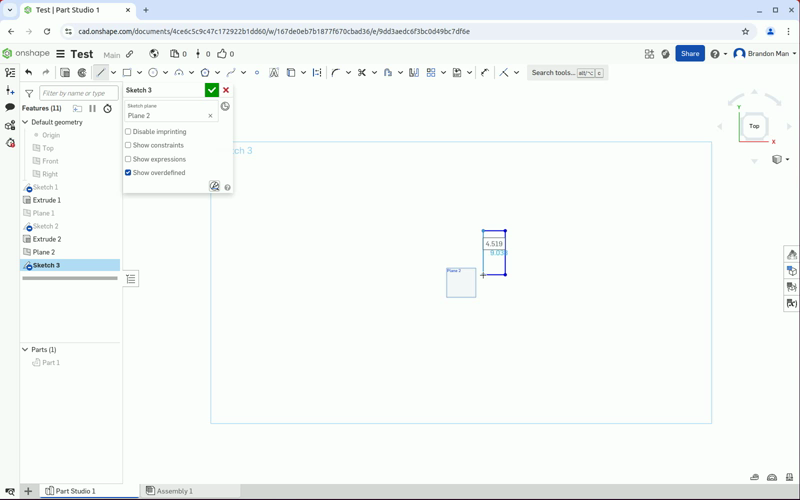
click(483, 274)
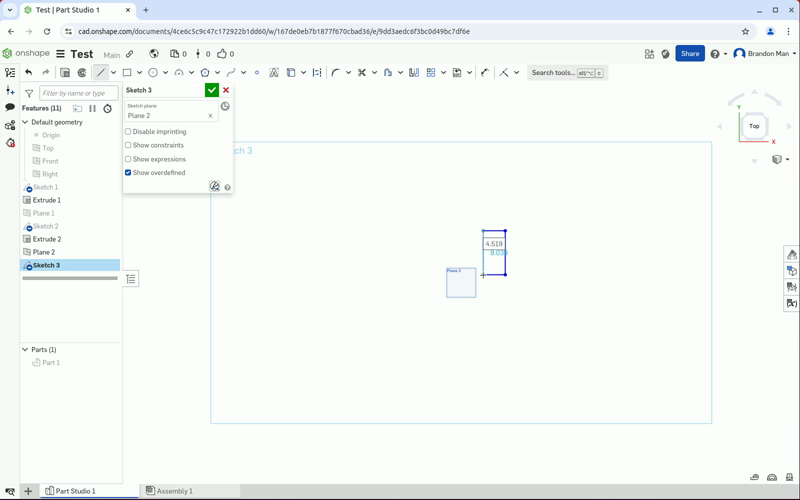
key(esc)
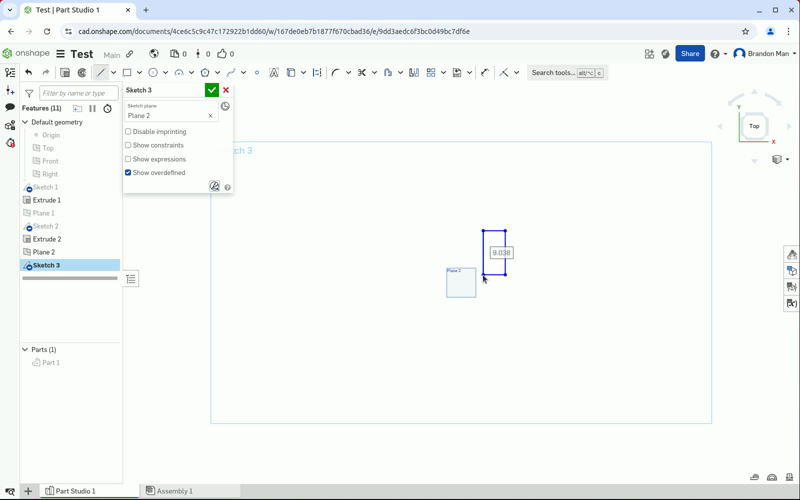
mouse_move(502, 234)
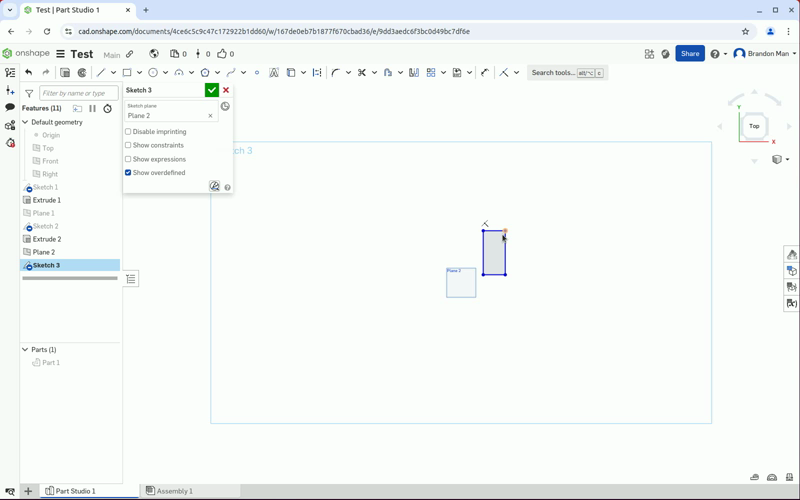
scroll(6)
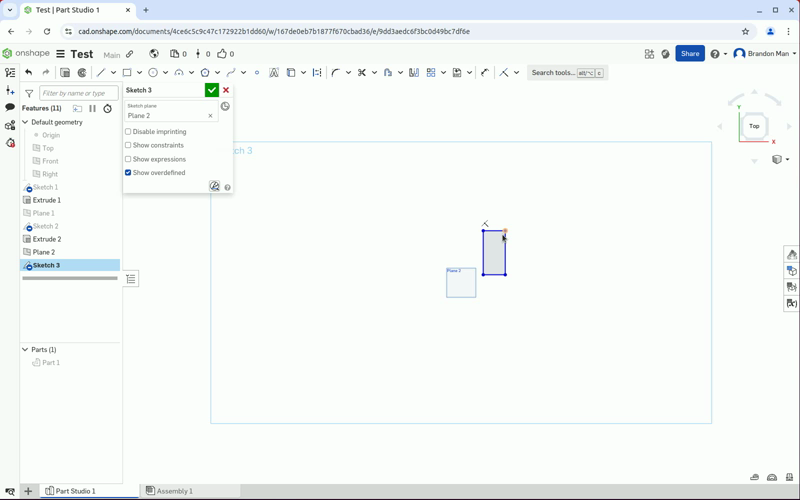
scroll(6)
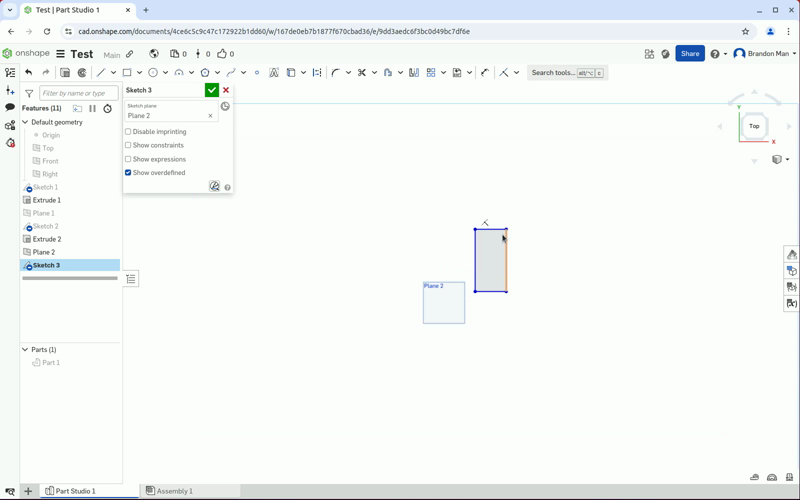
scroll(6)
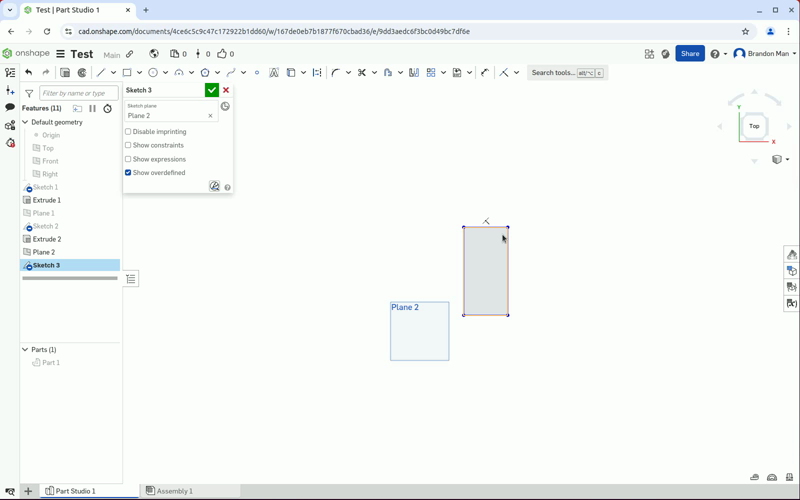
scroll(6)
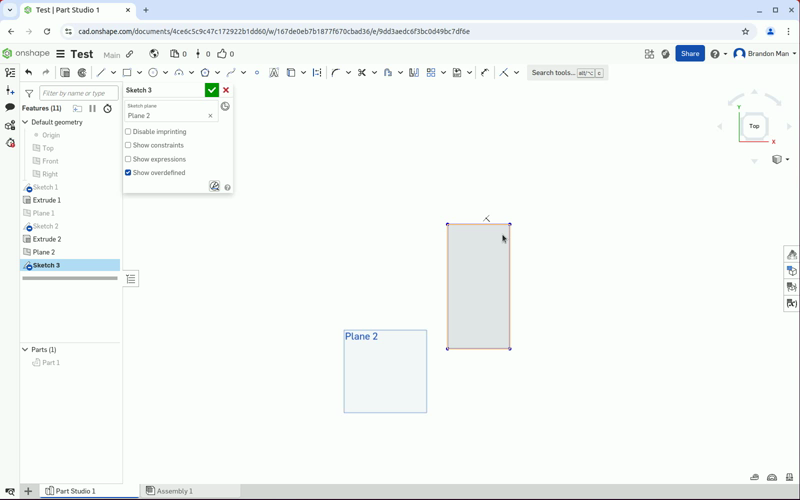
scroll(6)
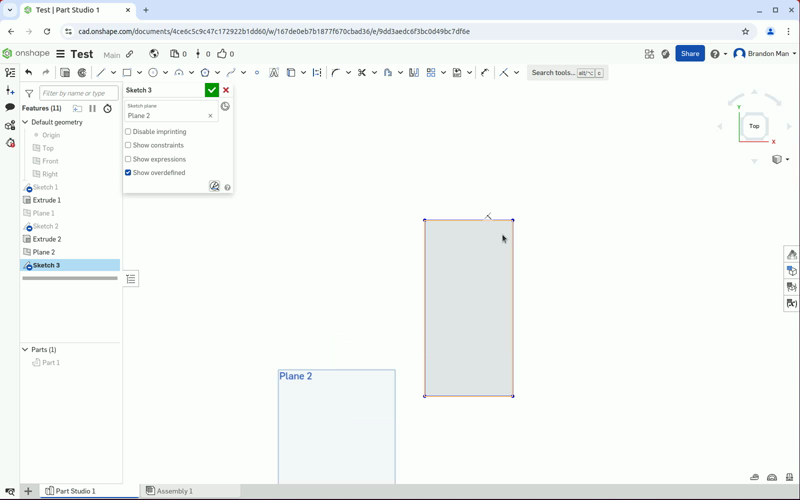
scroll(6)
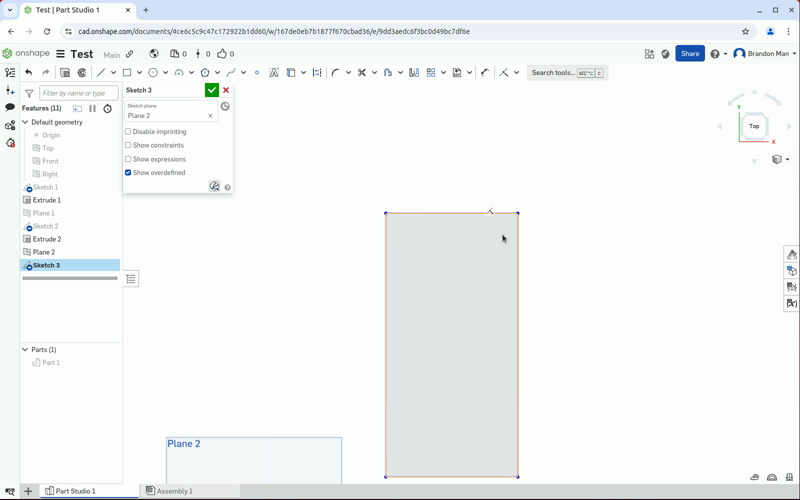
scroll(6)
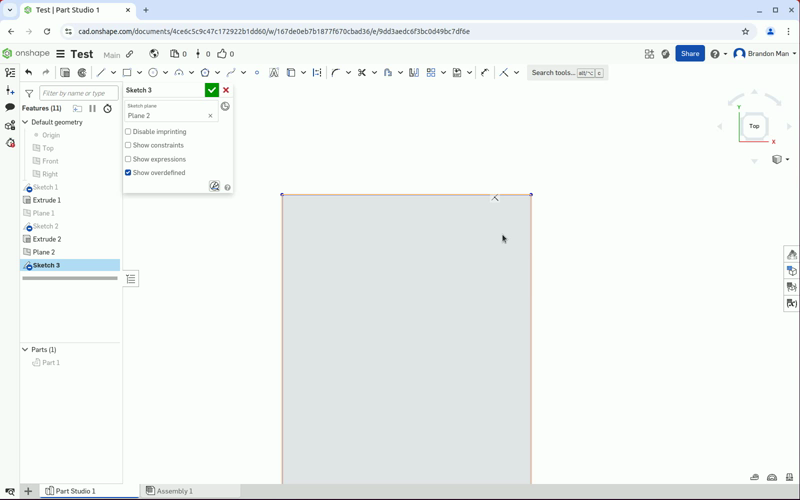
click(502, 234)
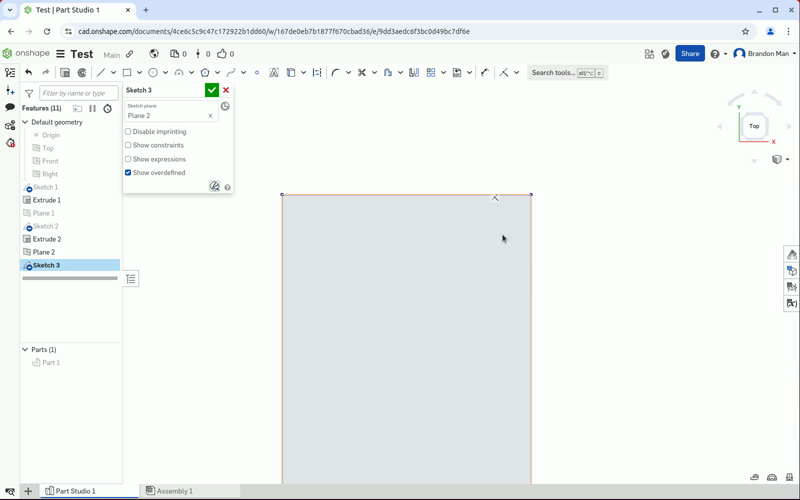
scroll(-6)
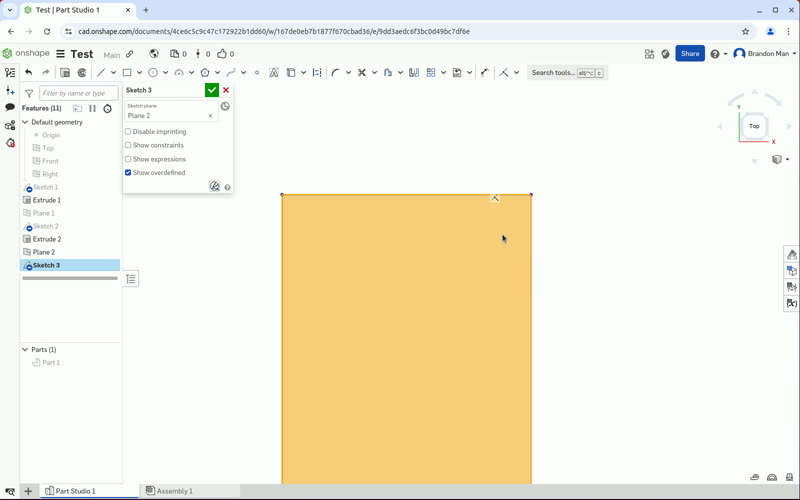
scroll(-6)
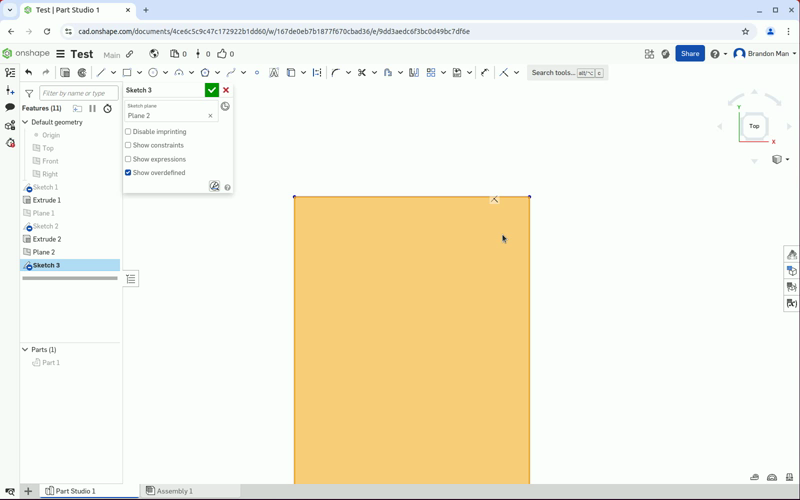
scroll(-6)
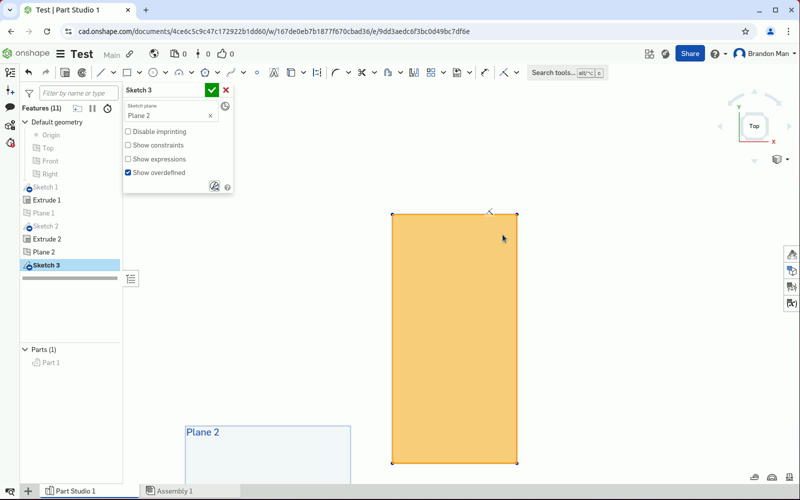
scroll(-6)
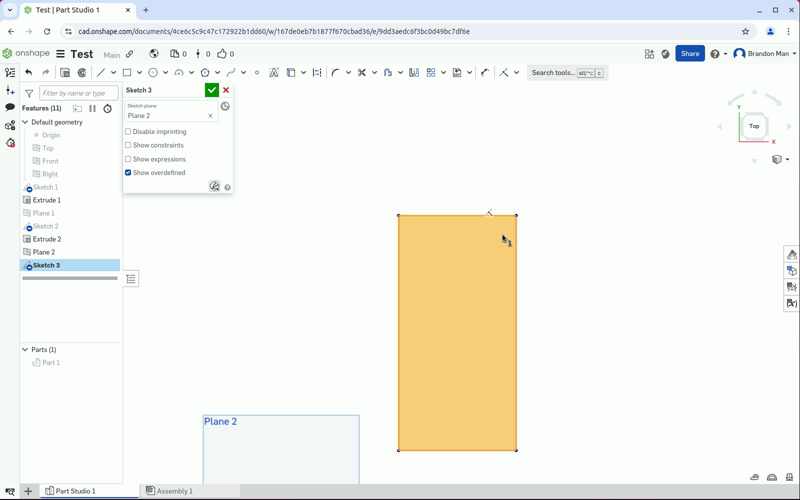
scroll(-6)
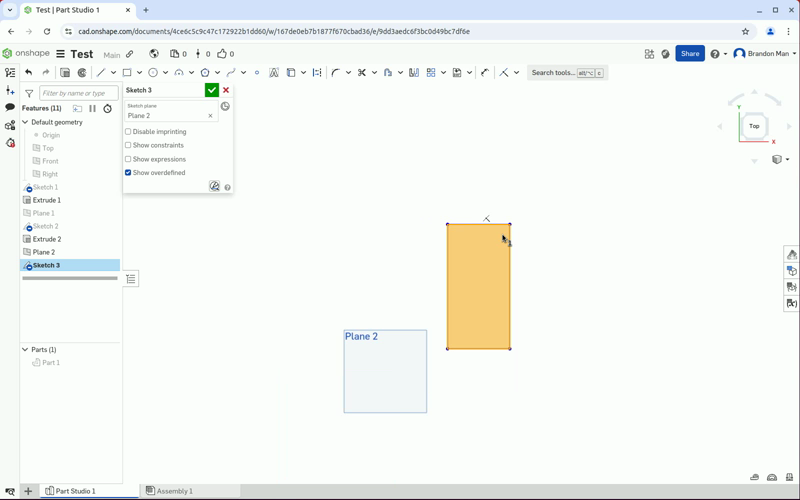
scroll(-6)
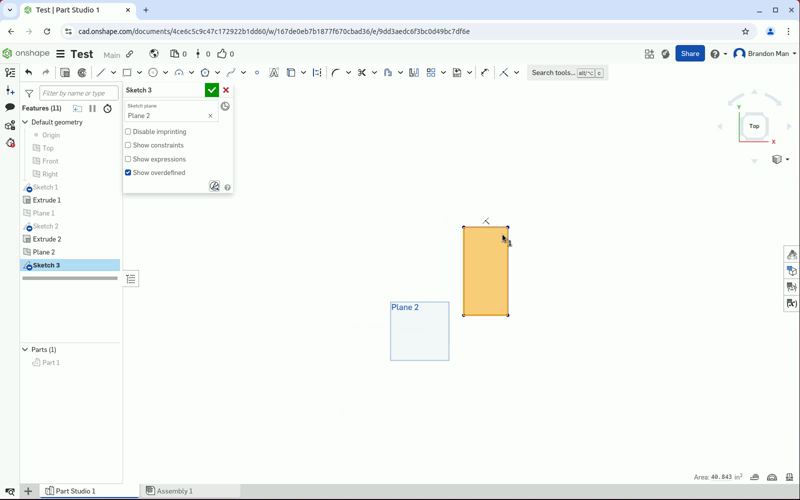
scroll(-6)
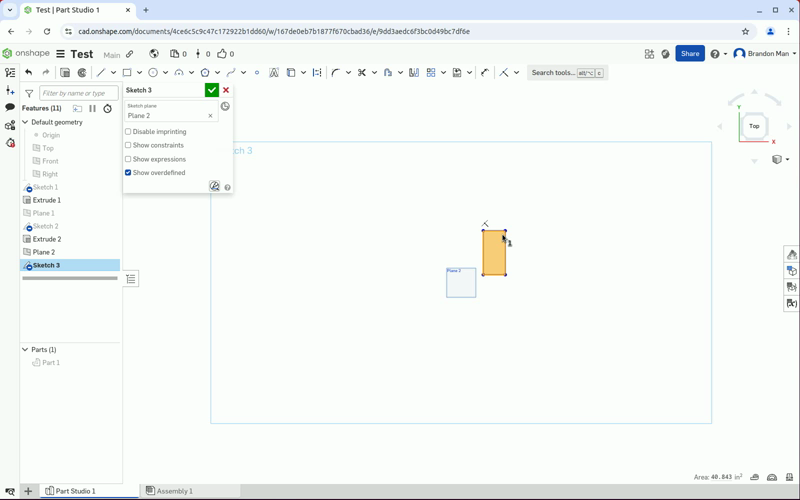
mouse_move(73, 352)
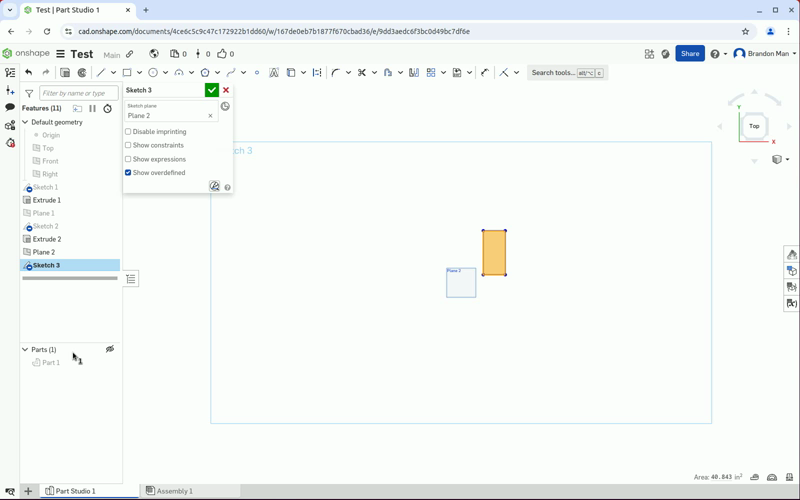
key(shift+y)
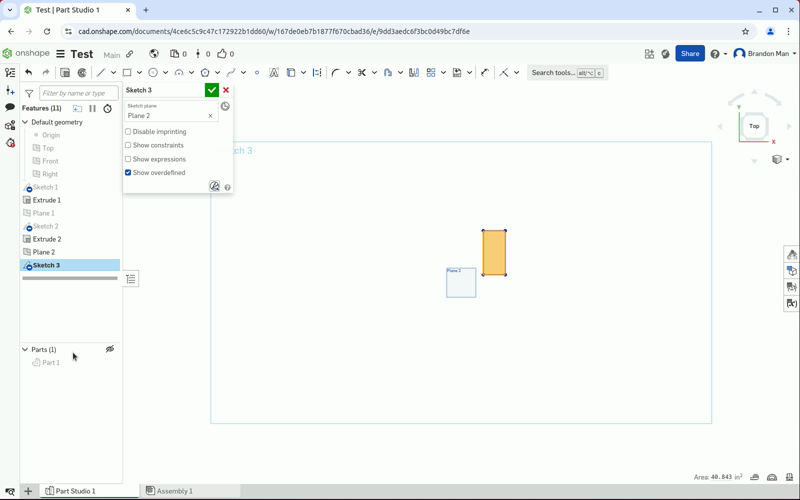
key(shift+e)
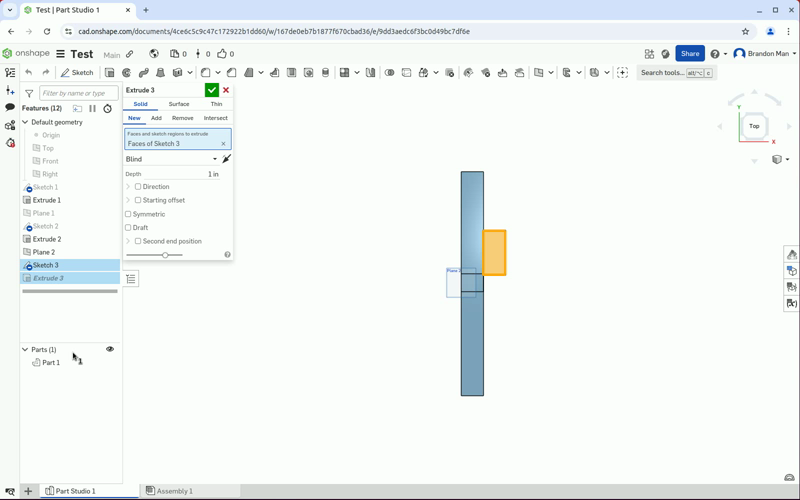
mouse_move(143, 106)
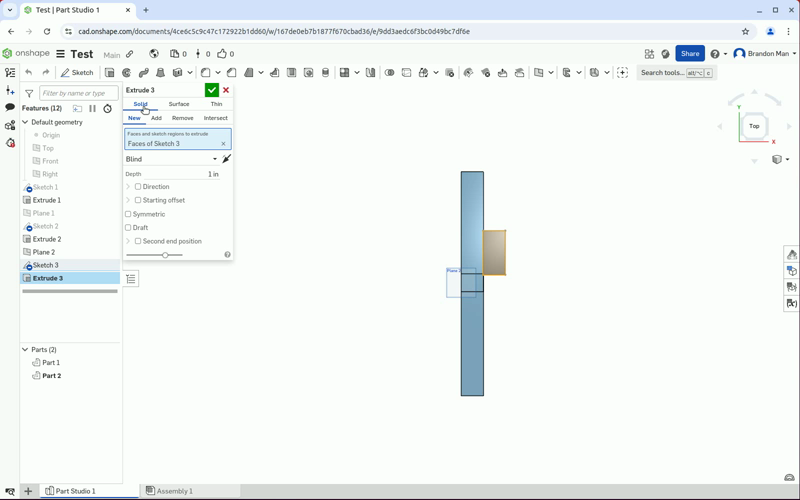
click(143, 106)
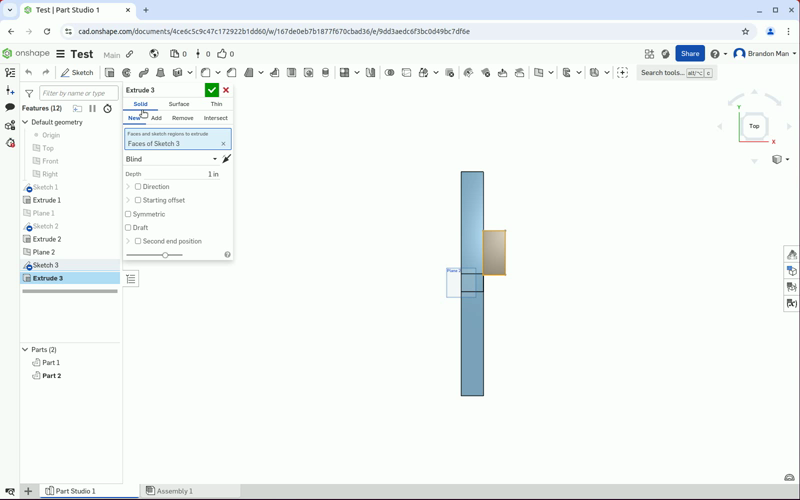
mouse_move(137, 120)
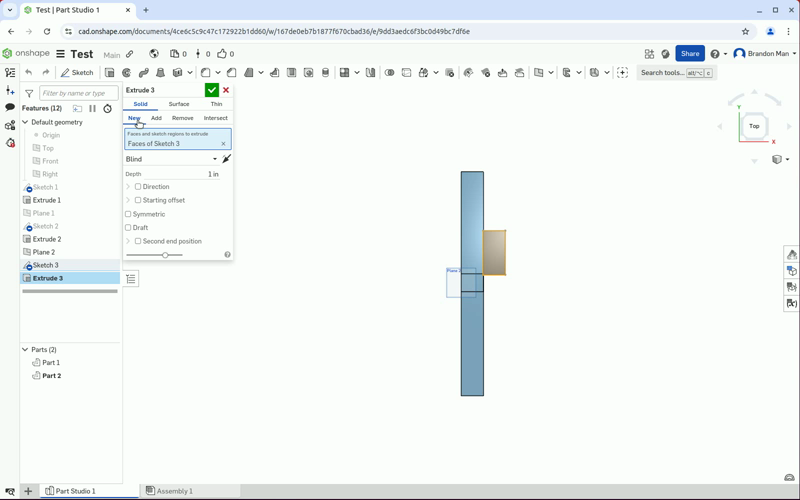
click(137, 120)
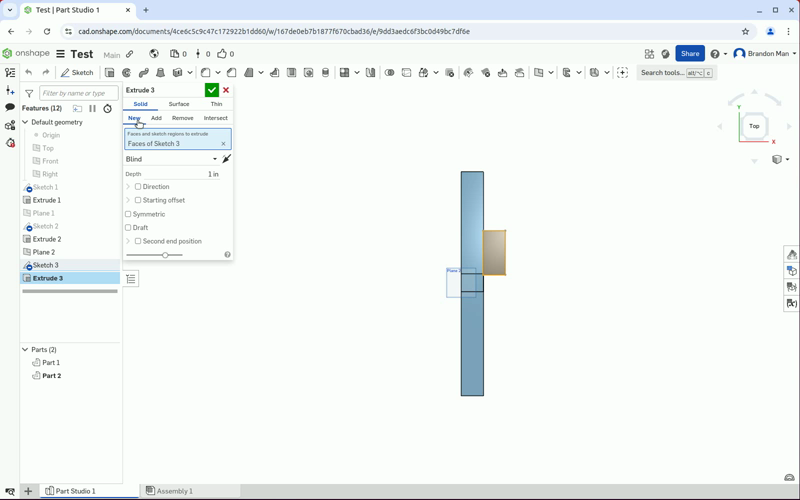
key(tab, 4)
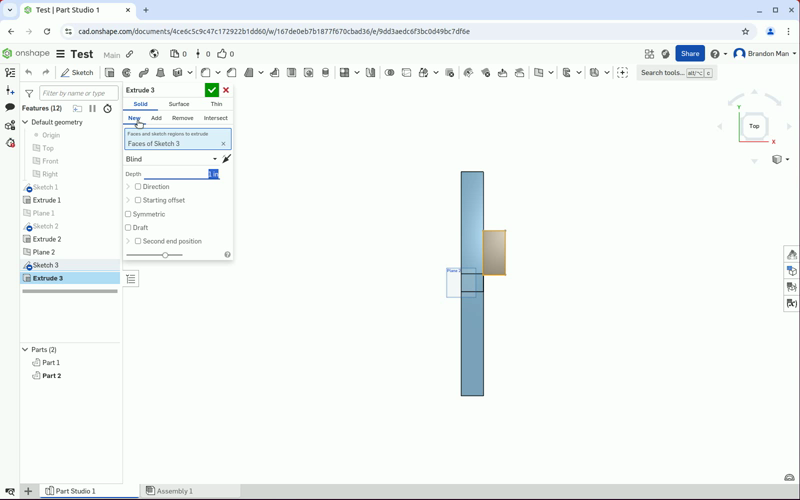
text(-7.221)
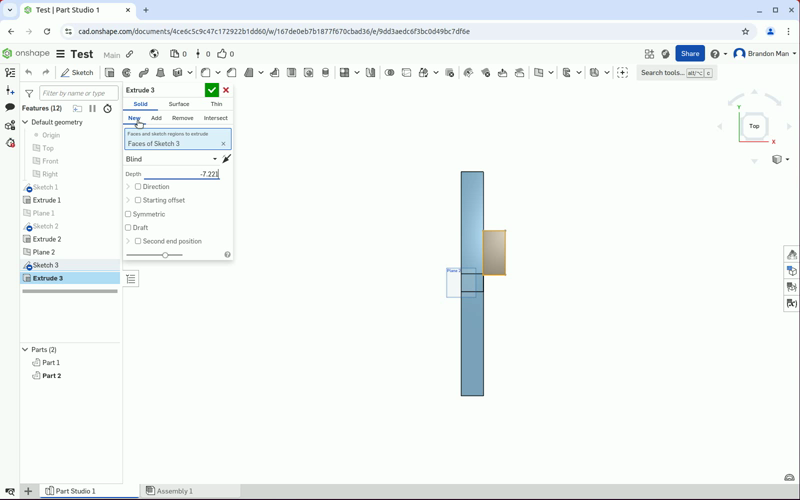
key(enter)
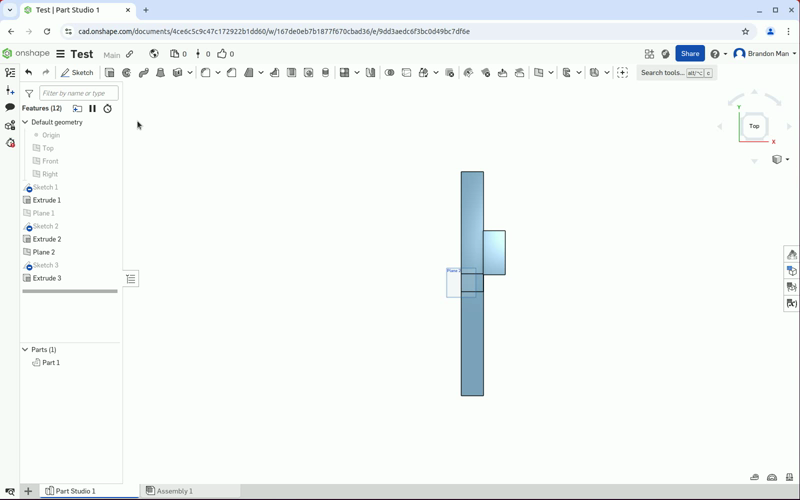
key(shift+h)
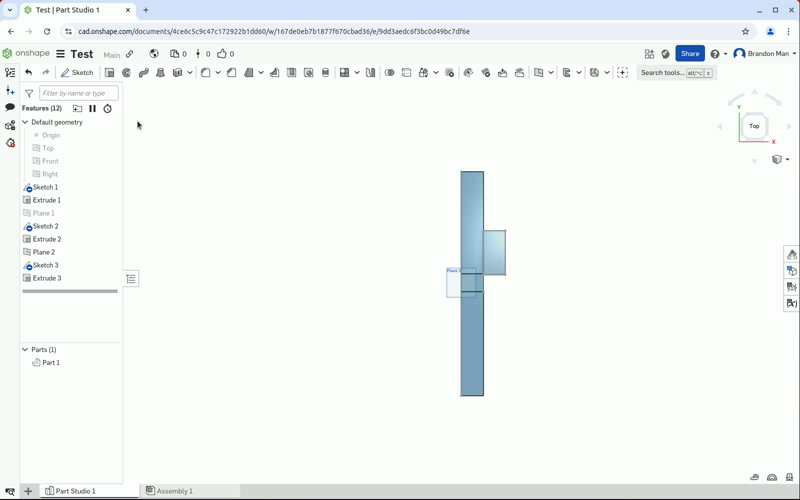
key(shift+h)
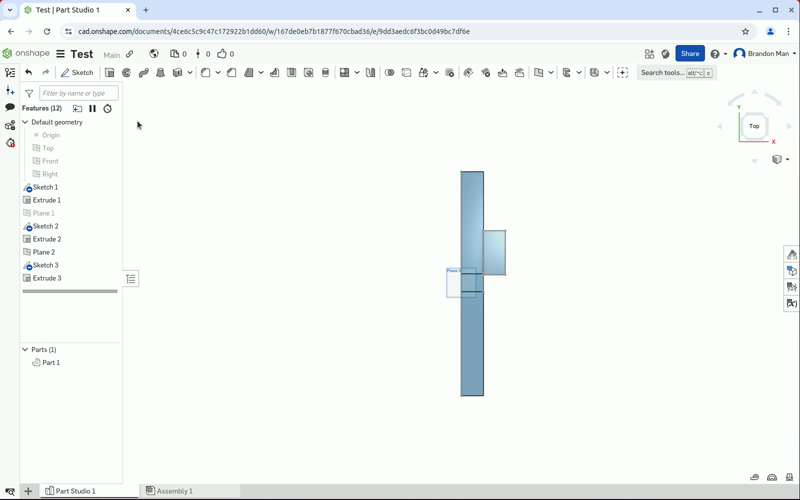
key(shift+7)
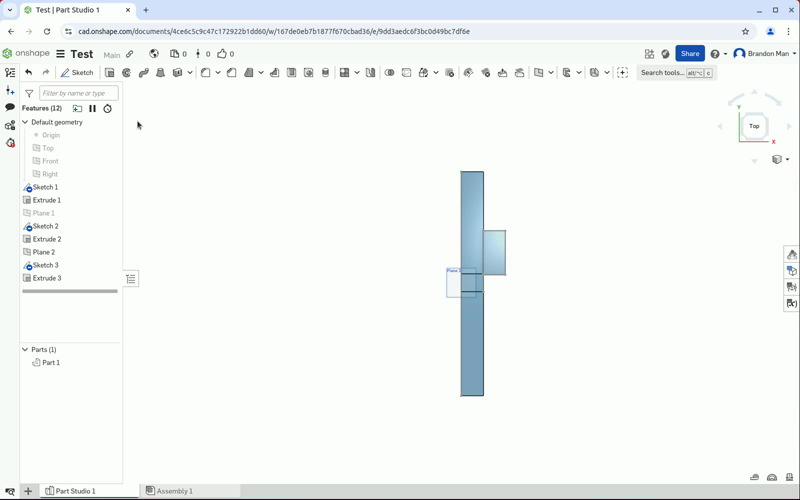
key(up, 3)
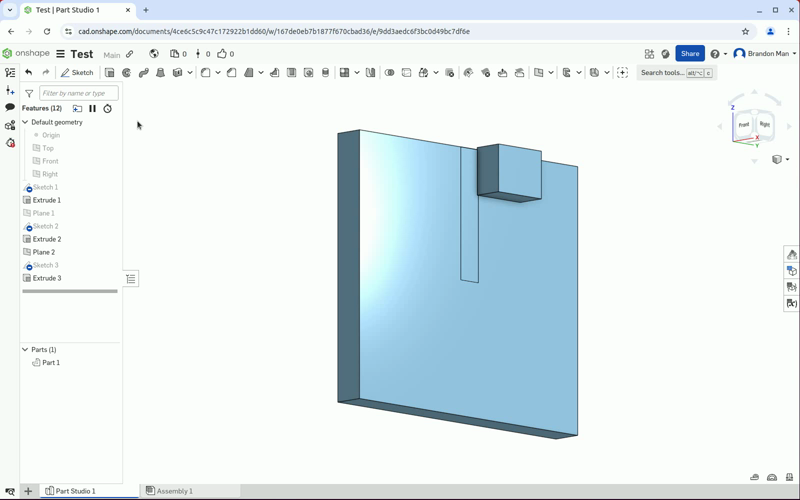
key(left, 3)
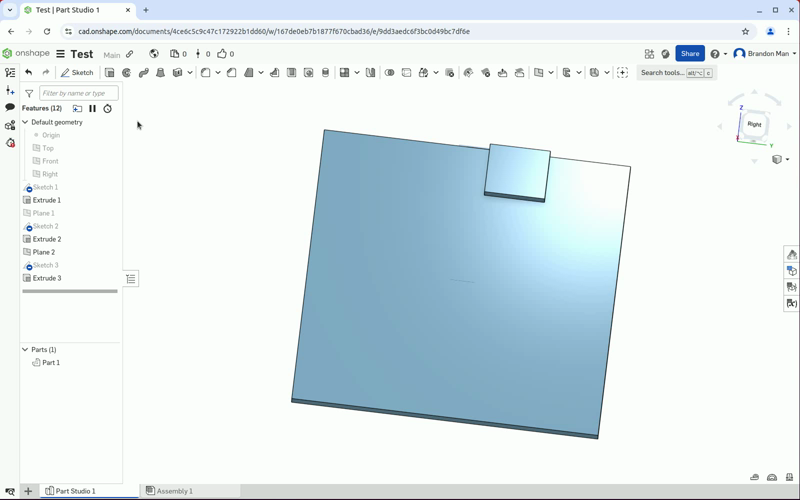
key(right, 3)
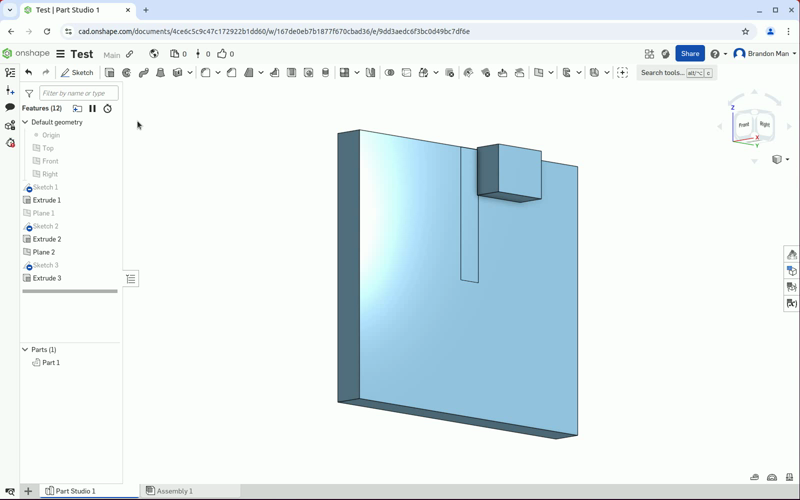
key(down, 3)
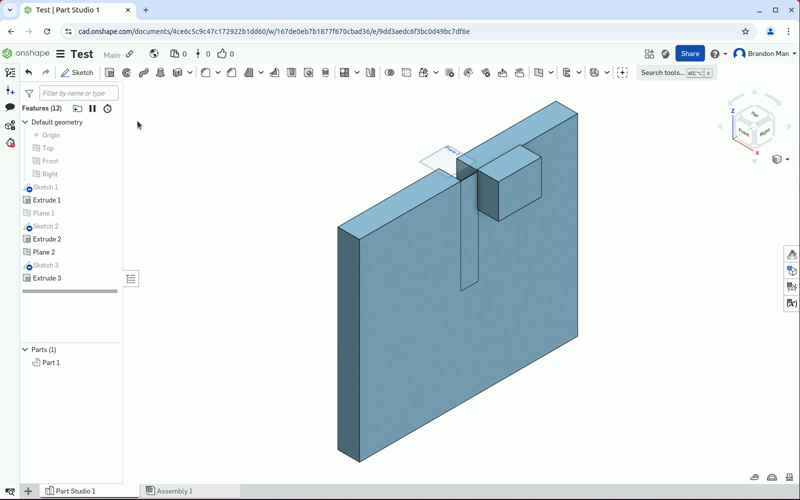
mouse_move(73, 189)
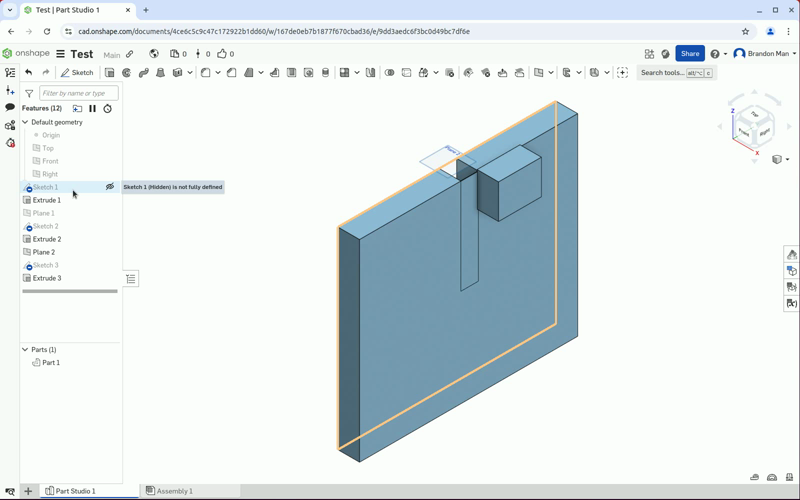
click(73, 189)